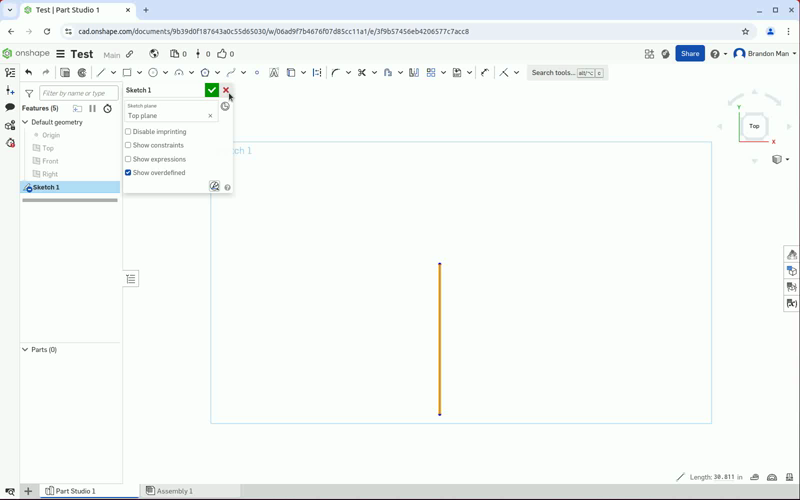
key(shift+h)
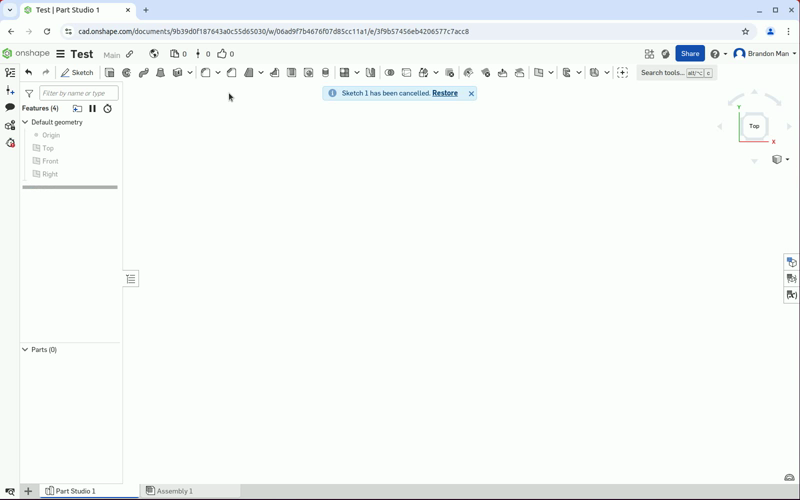
mouse_move(73, 352)
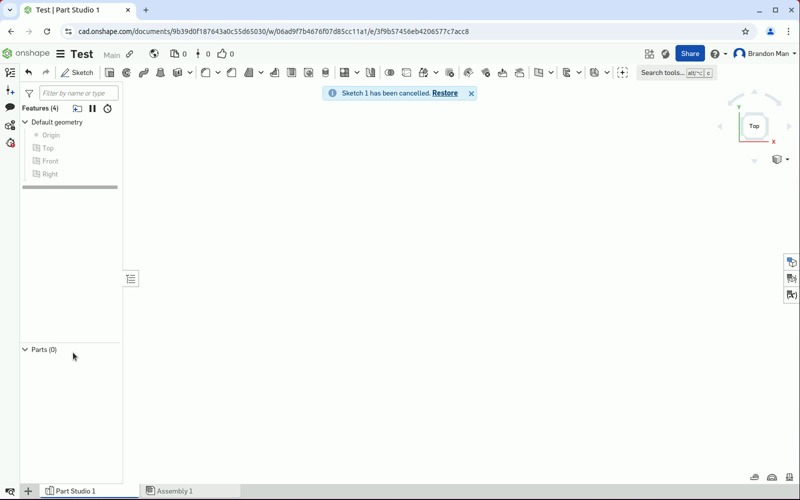
key(y)
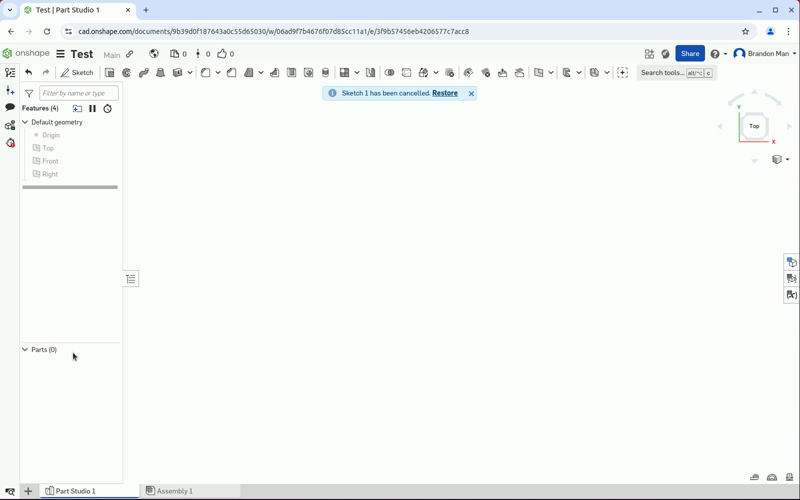
key(shift+p)
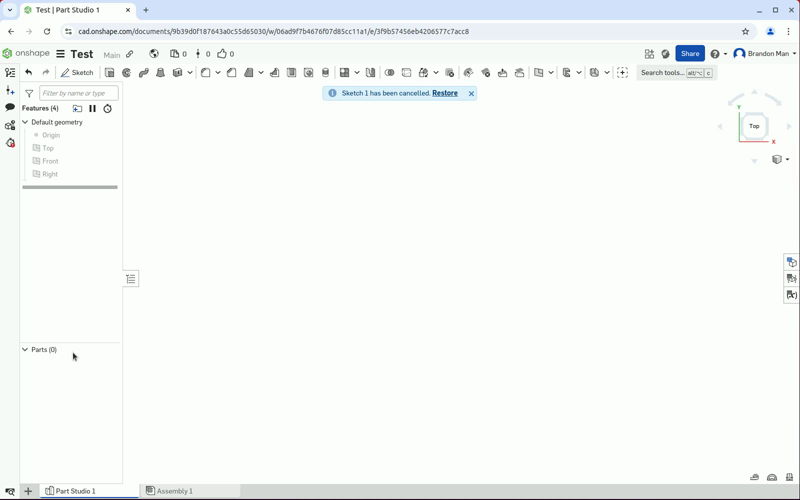
key(space)
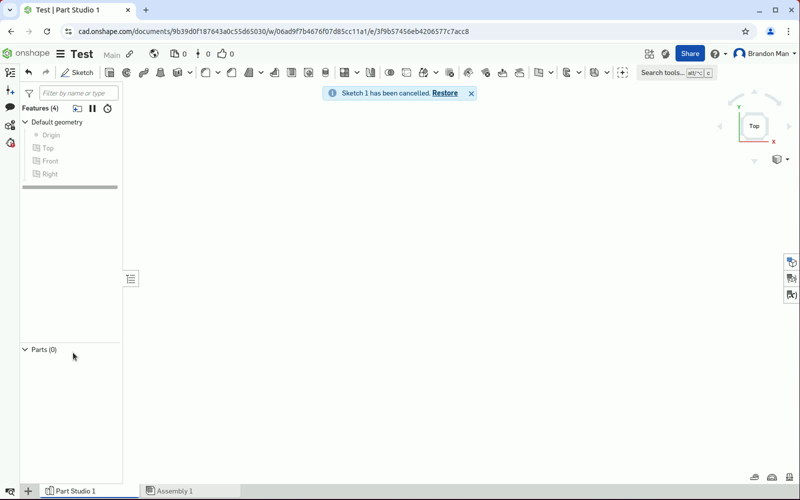
key_down(shift)
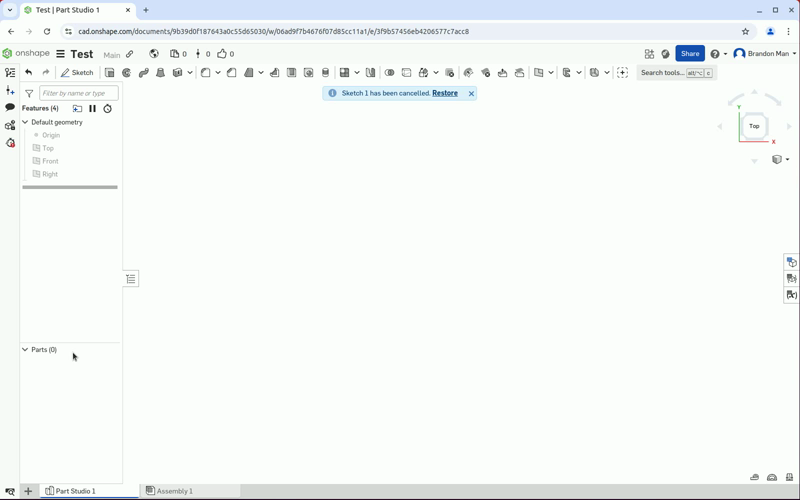
key(up)
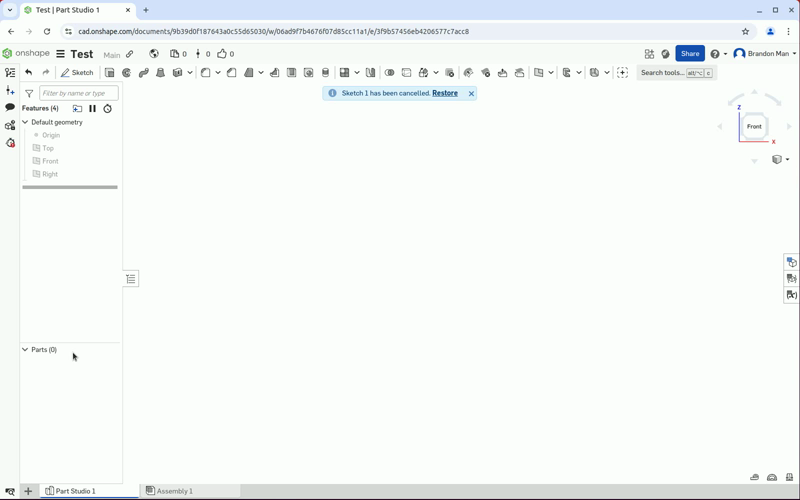
key_up(shift)
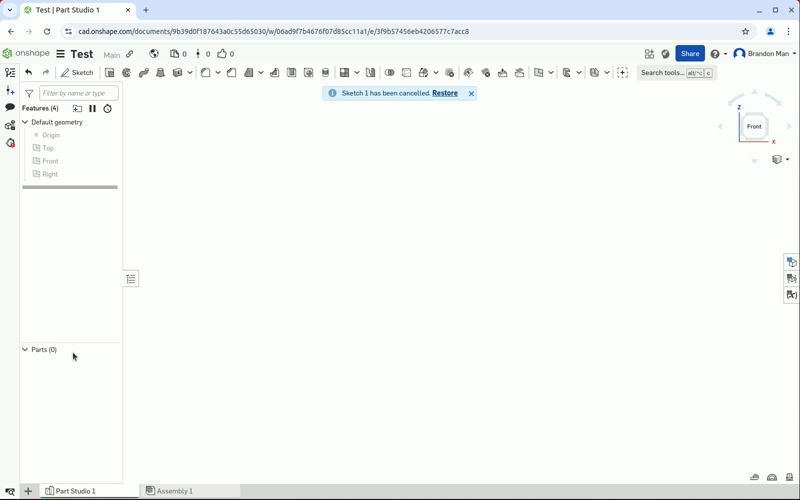
mouse_move(73, 352)
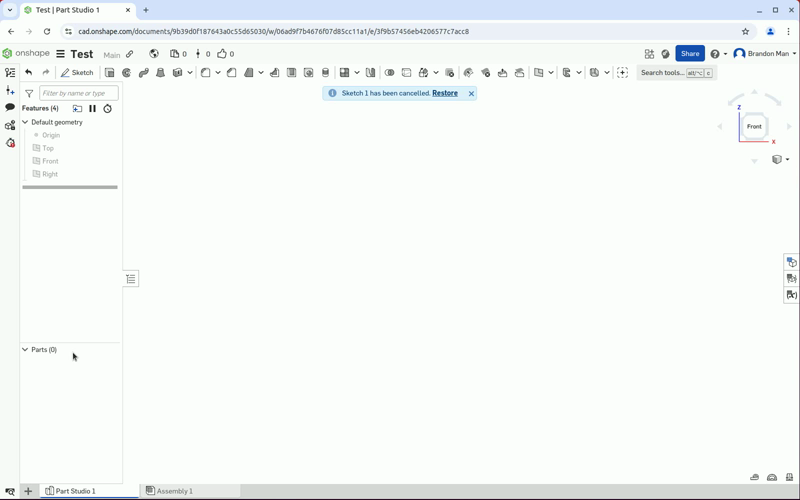
key(shift+y)
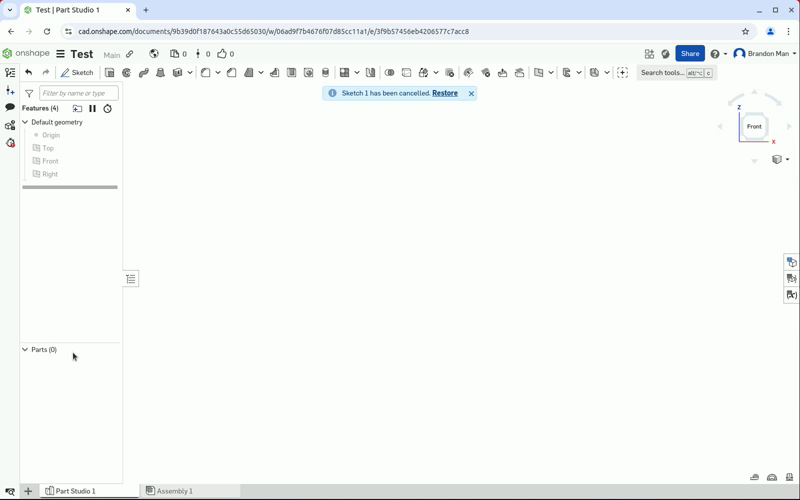
key(shift+s)
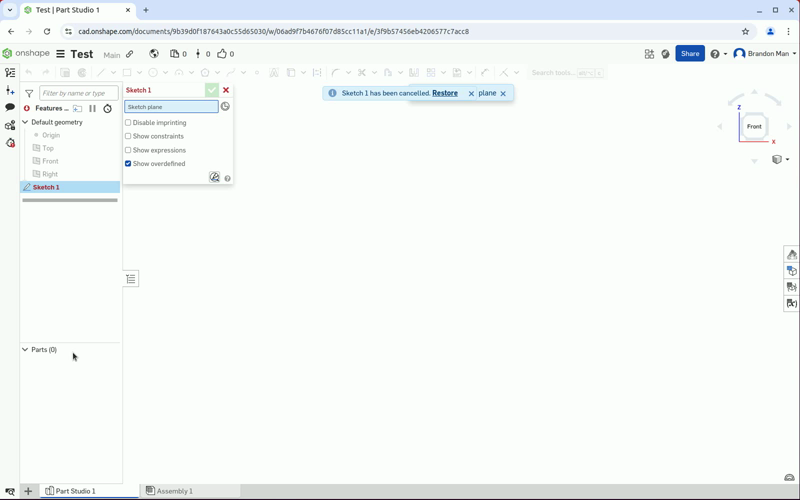
mouse_move(73, 163)
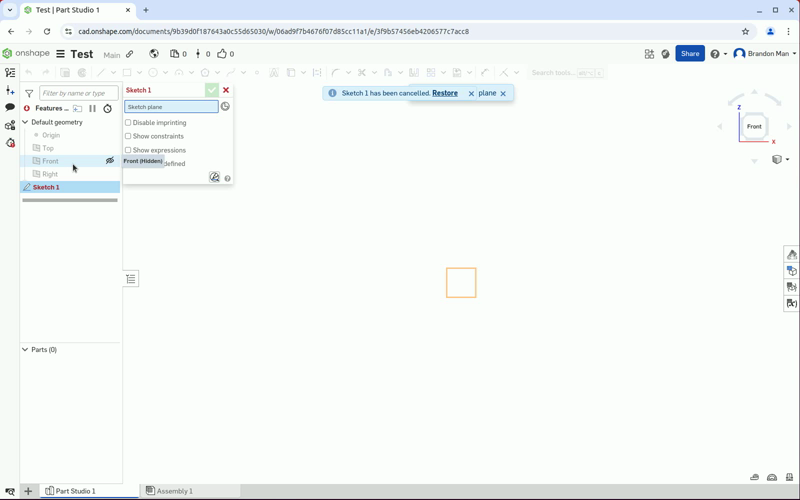
click(73, 163)
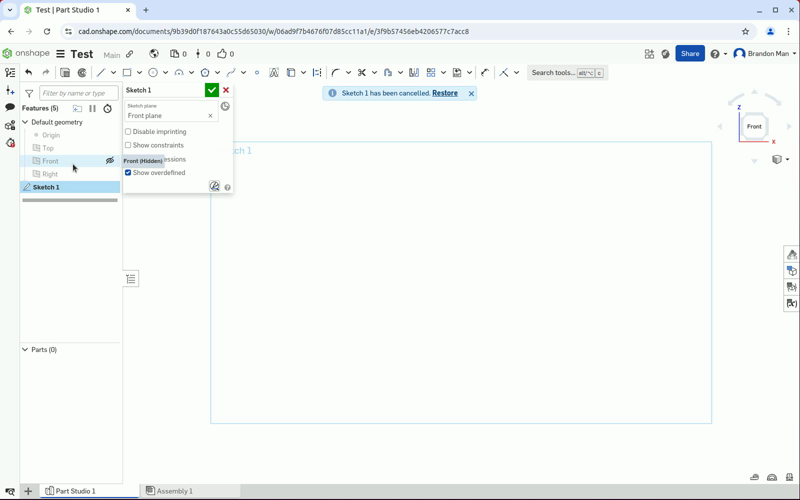
mouse_move(73, 352)
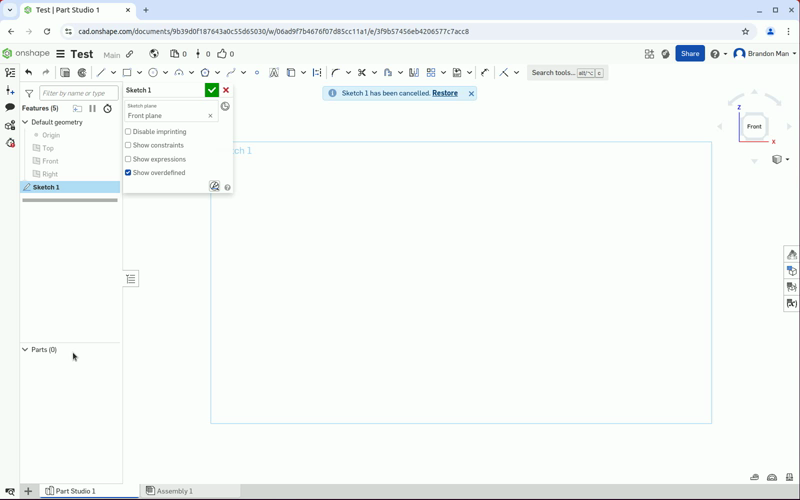
key(y)
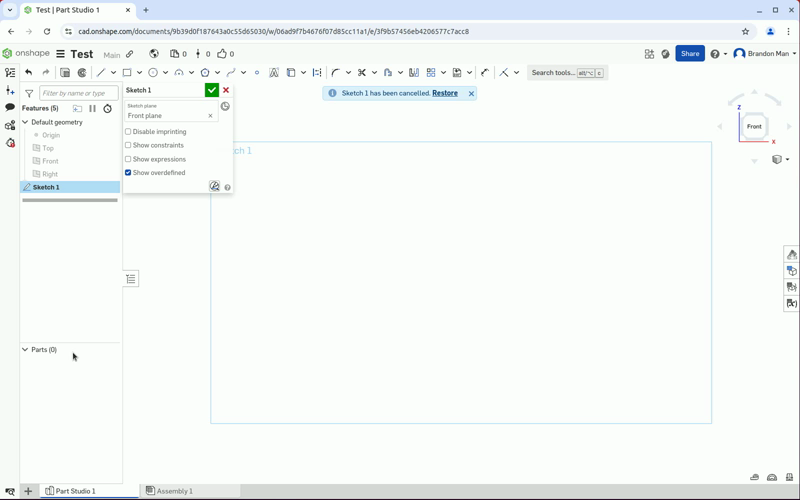
key(a)
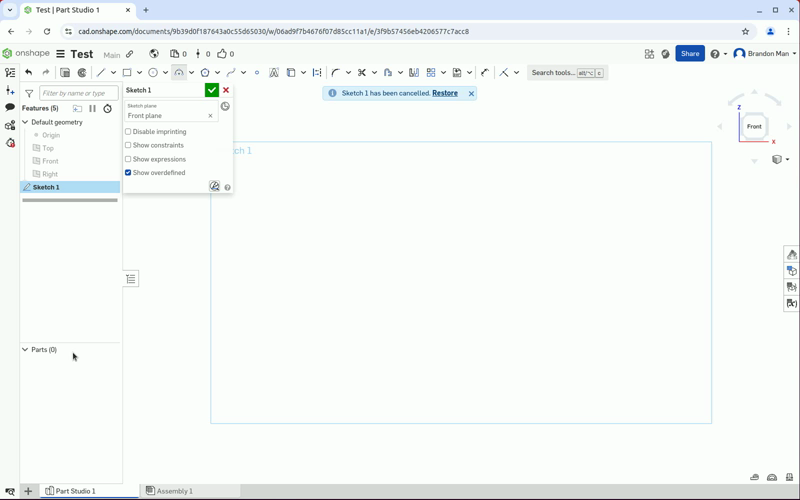
key_down(shift)
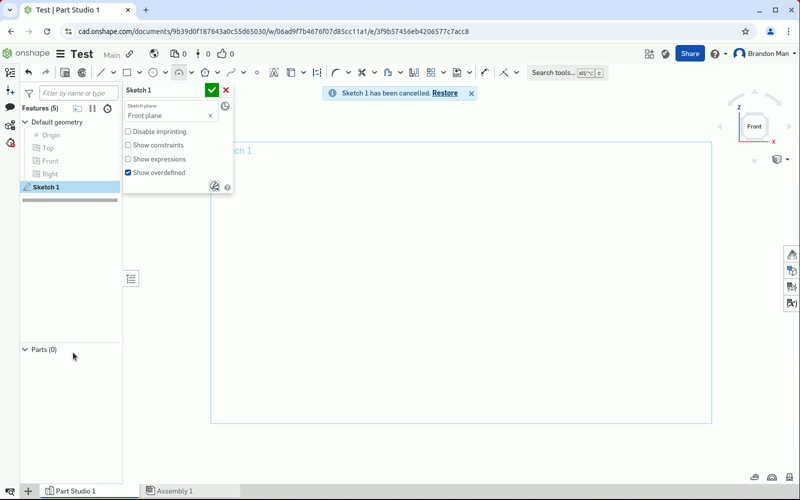
mouse_move(460, 260)
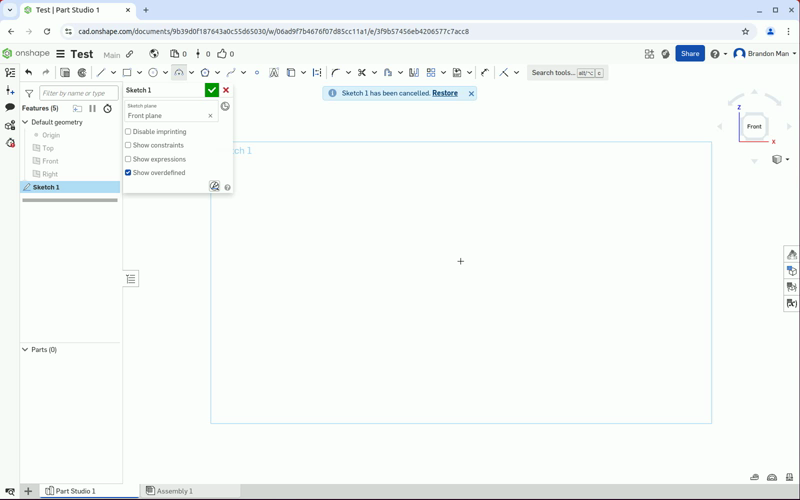
click(460, 260)
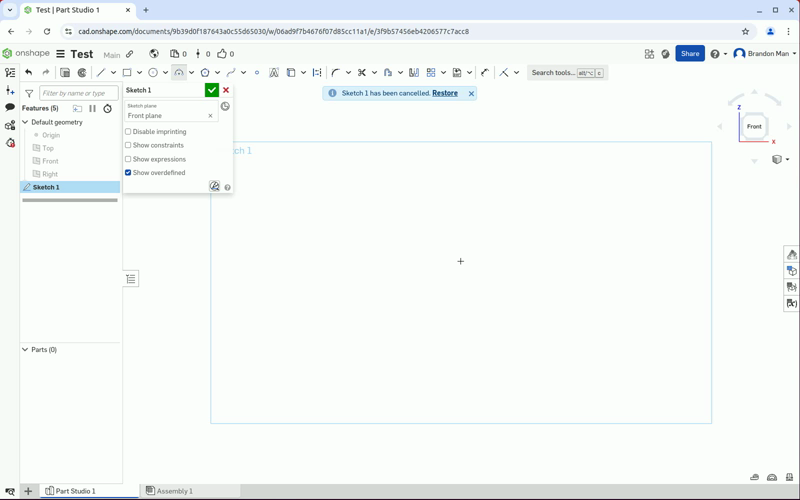
key_up(shift)
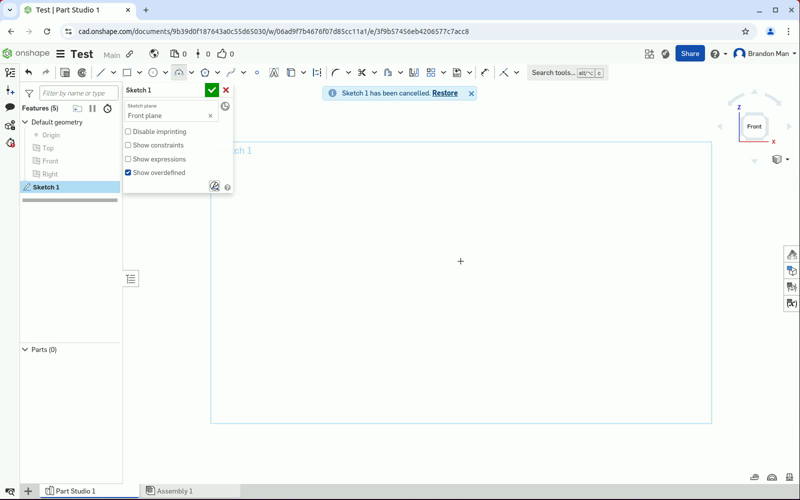
key_down(shift)
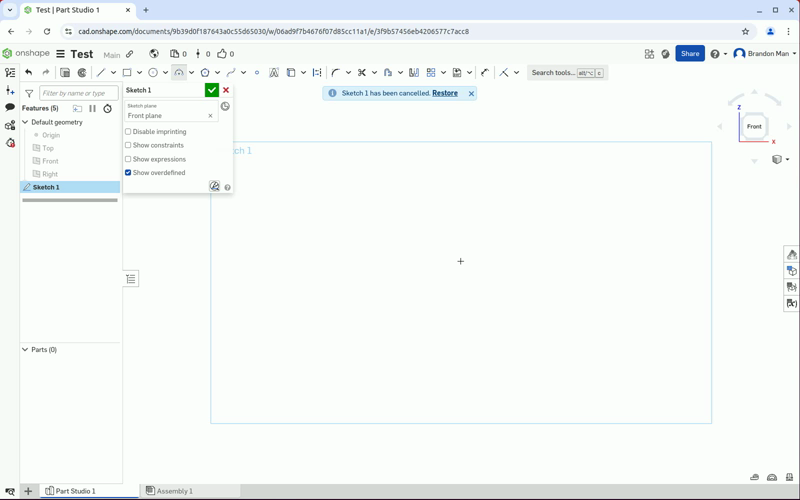
mouse_move(483, 283)
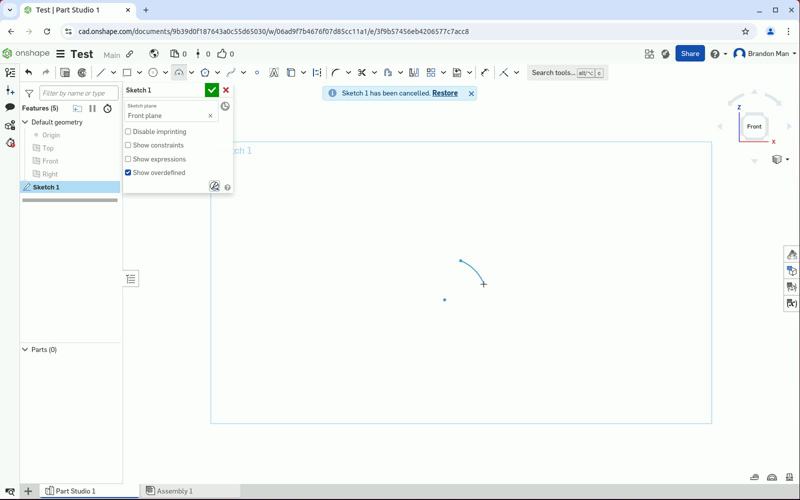
click(483, 283)
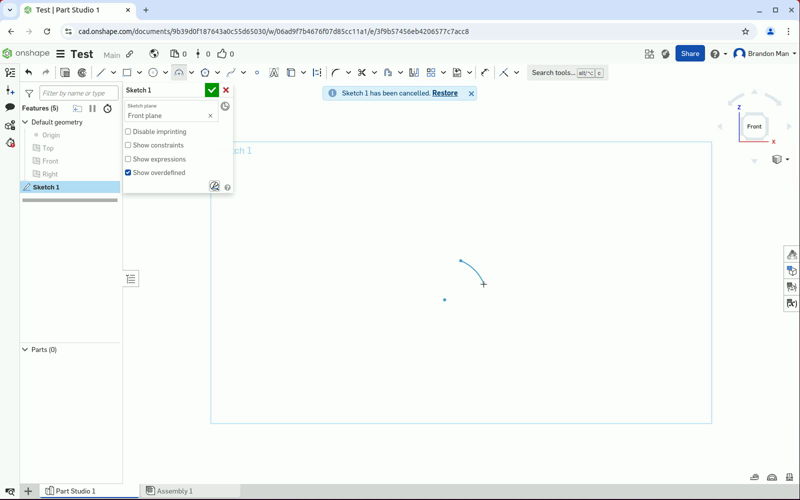
mouse_move(477, 267)
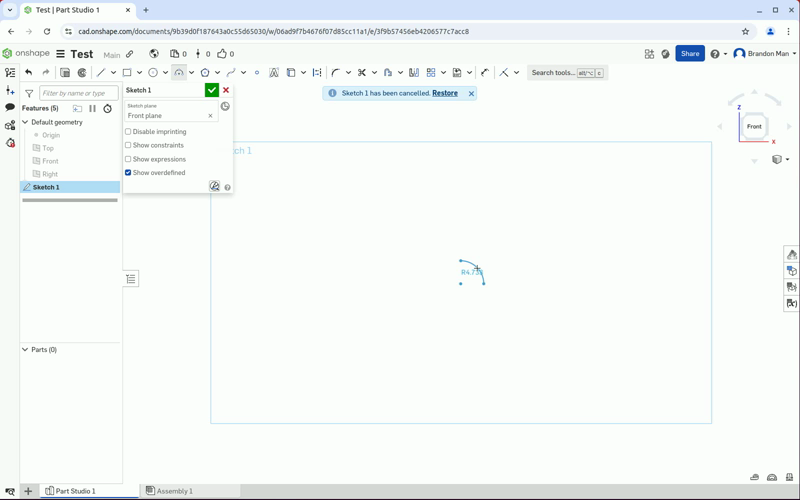
click(477, 267)
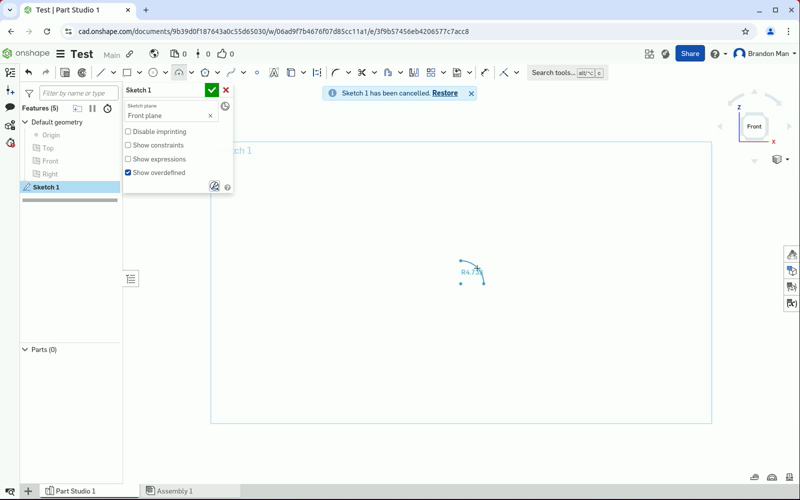
key_up(shift)
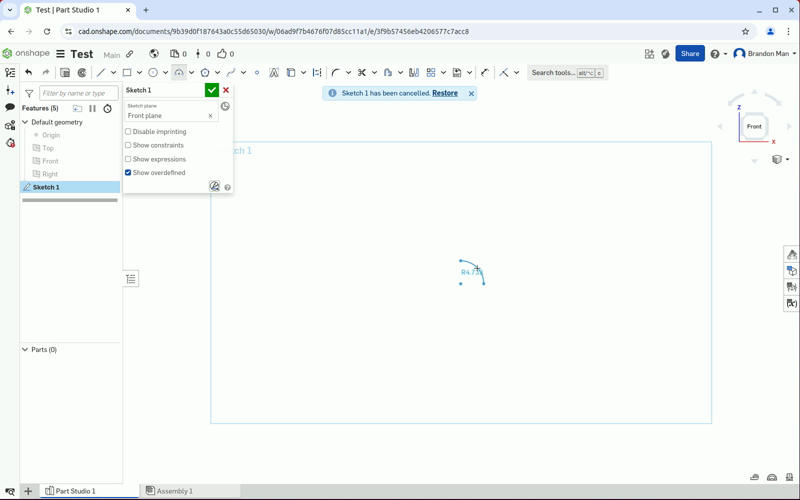
key(esc)
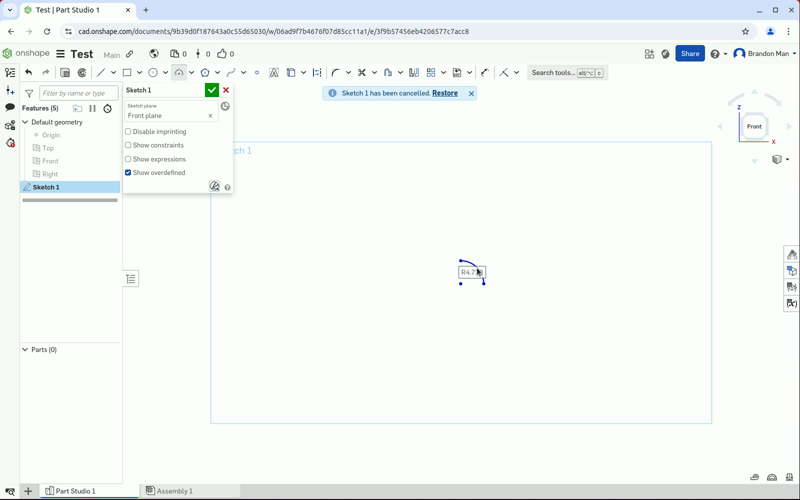
key(l)
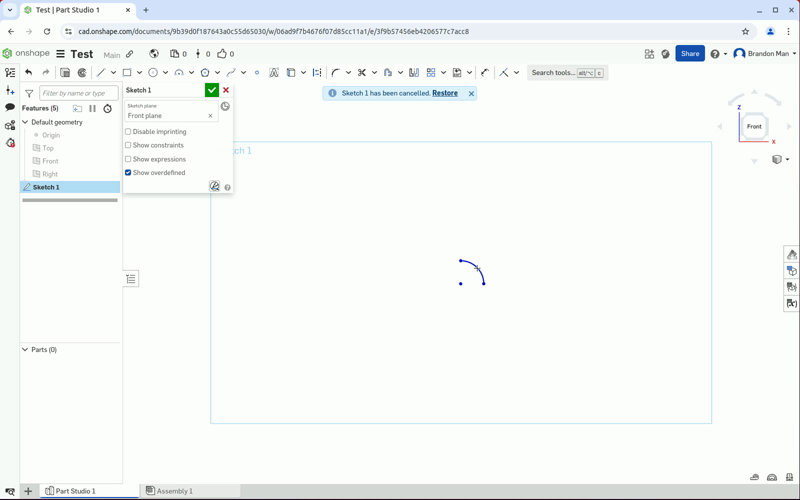
mouse_move(483, 283)
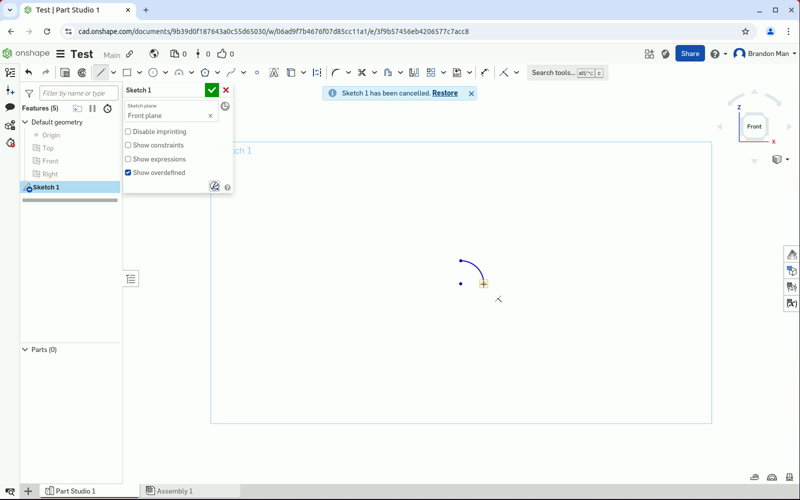
click(483, 283)
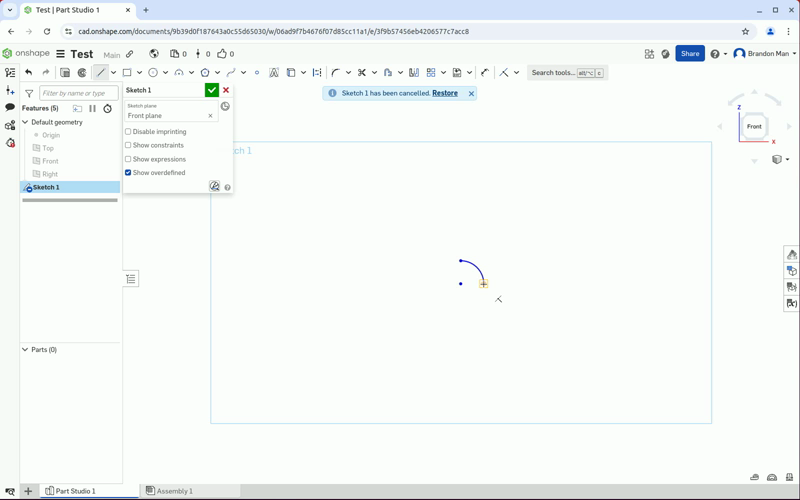
key_down(shift)
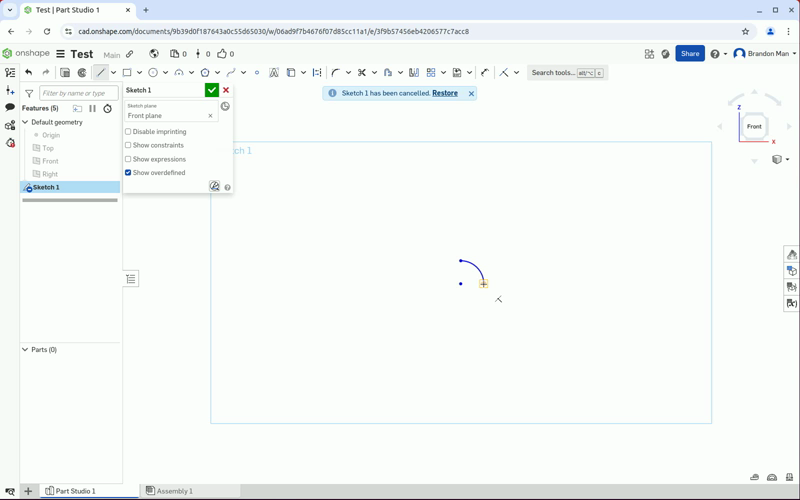
mouse_move(513, 283)
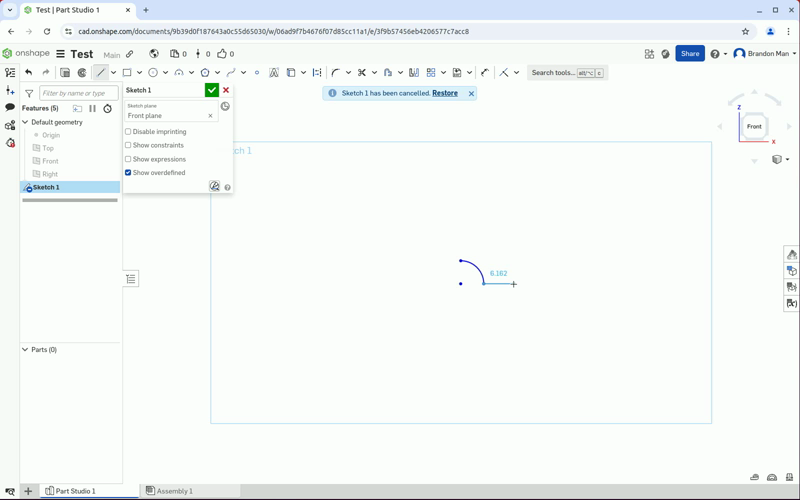
mouse_move(483, 237)
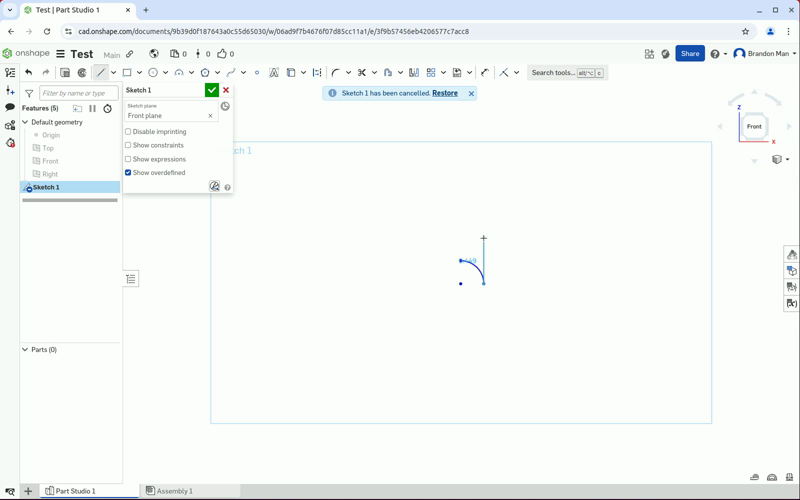
click(483, 237)
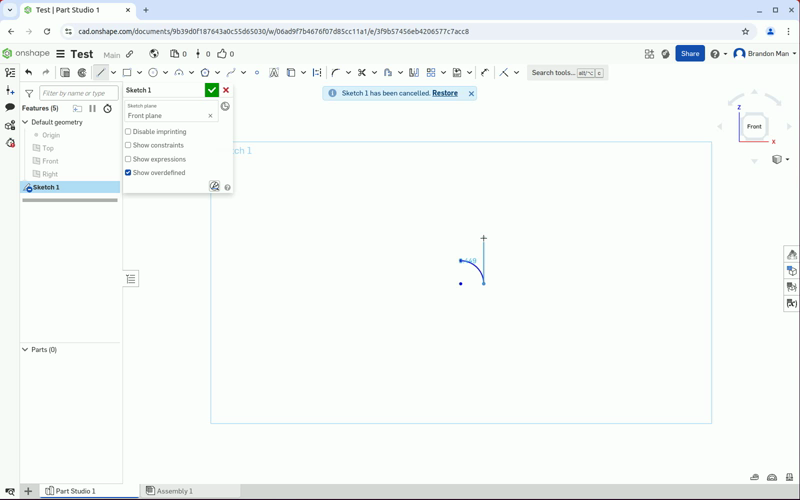
key_up(shift)
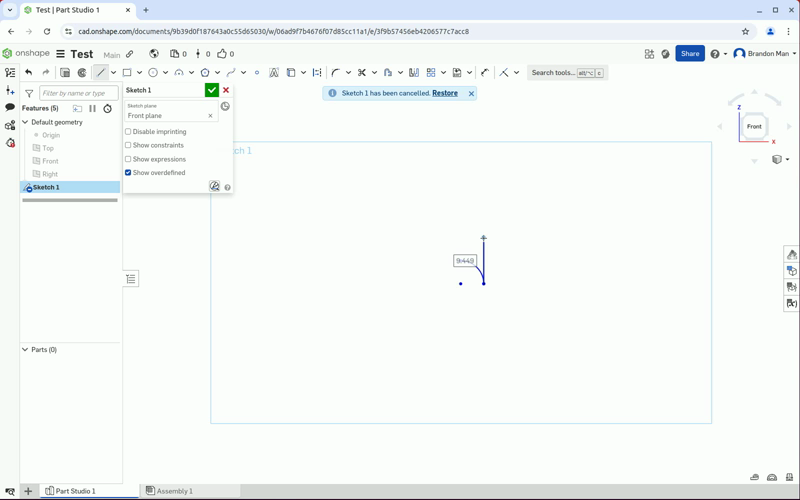
key(esc)
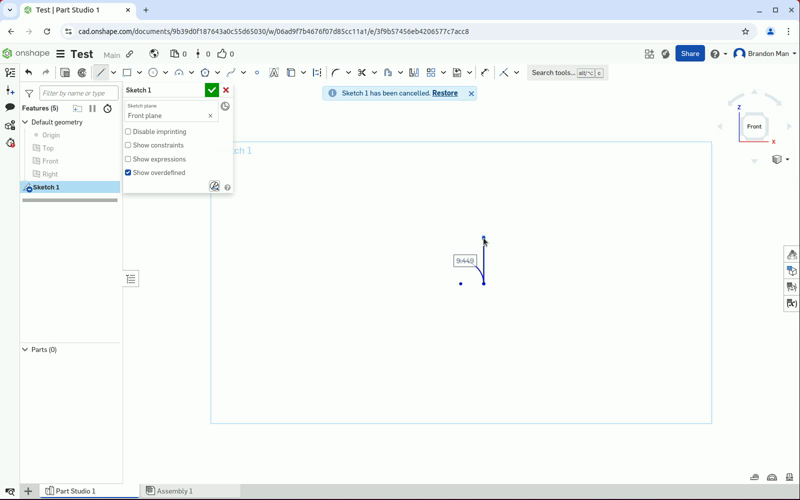
key(a)
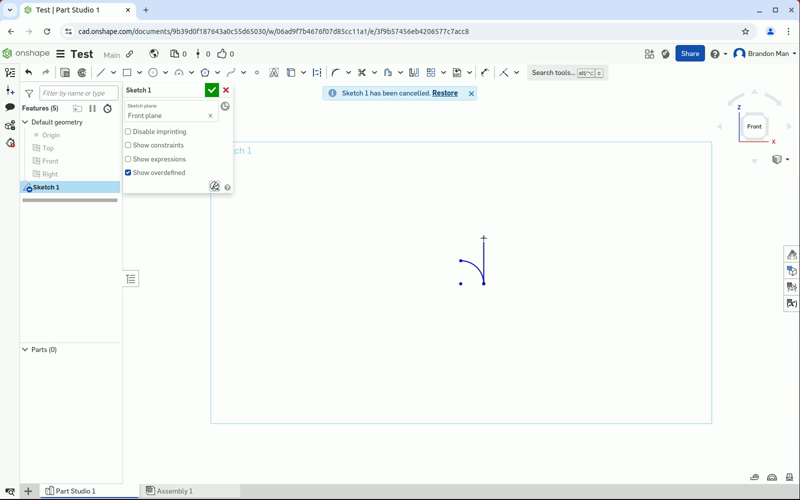
mouse_move(483, 237)
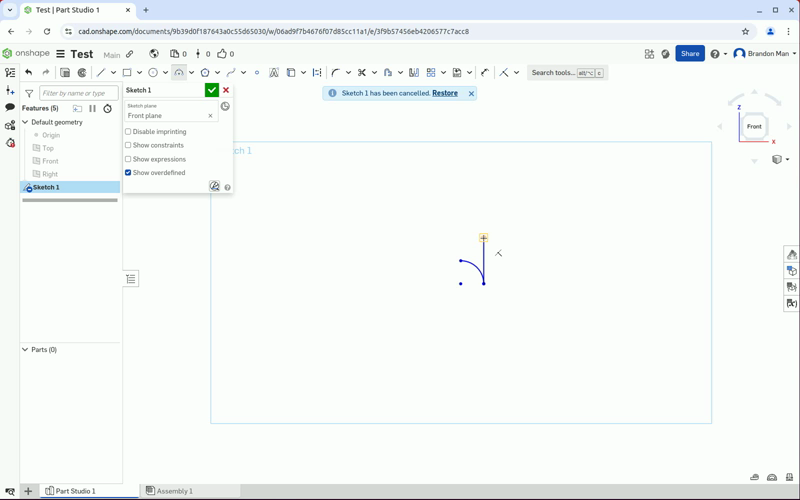
click(483, 237)
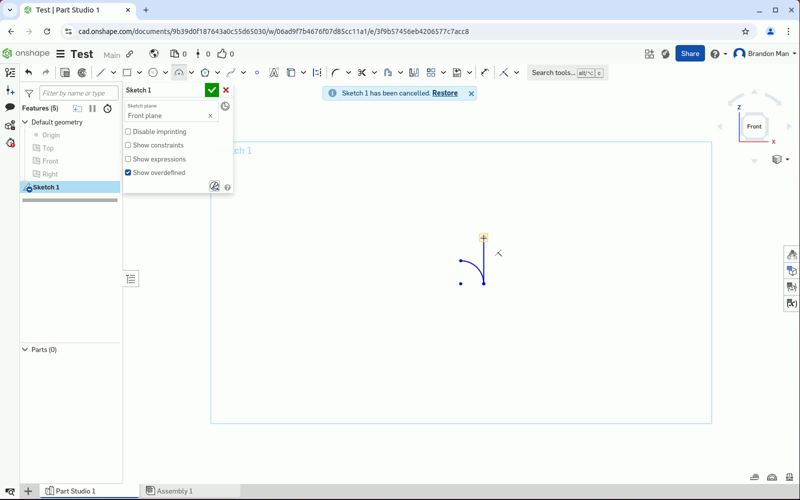
mouse_move(460, 260)
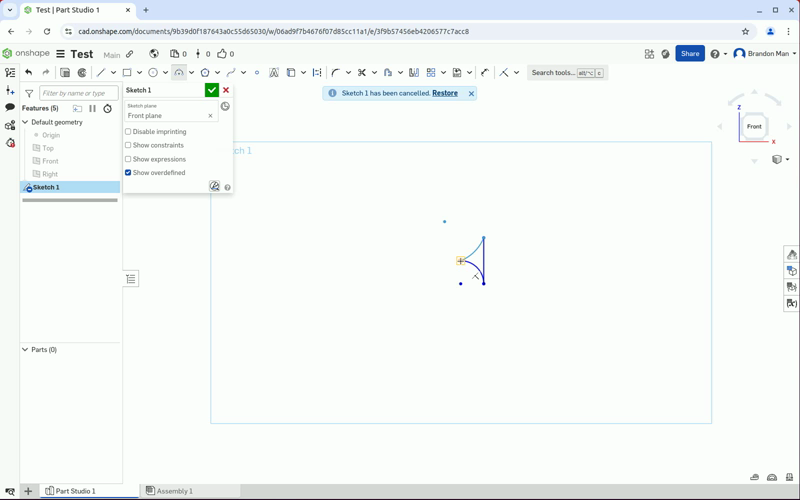
click(460, 260)
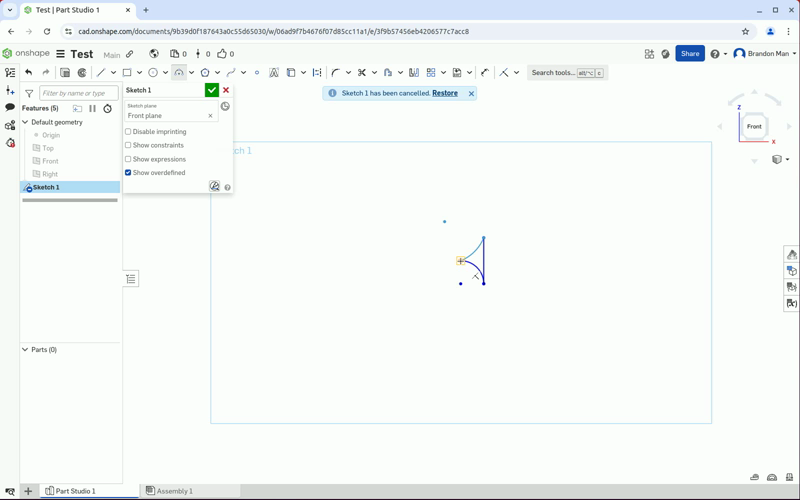
key_down(shift)
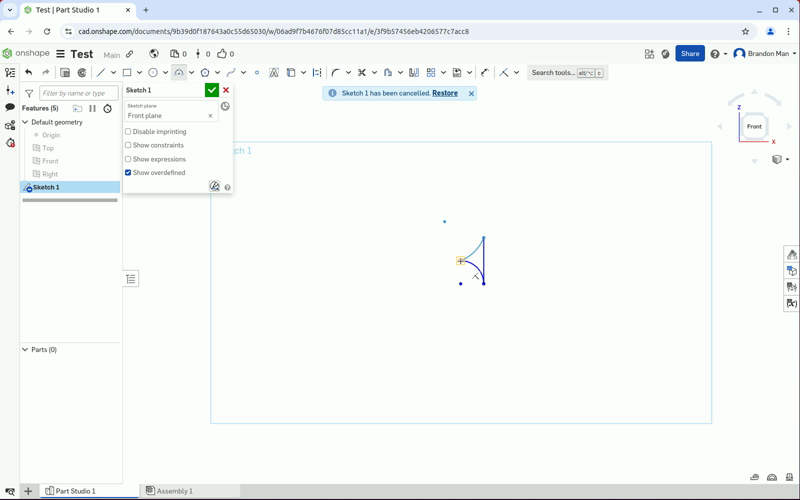
mouse_move(477, 253)
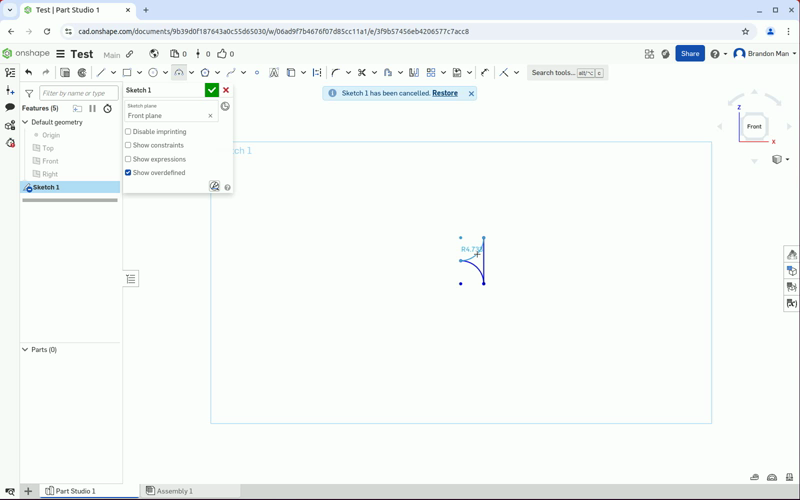
click(477, 253)
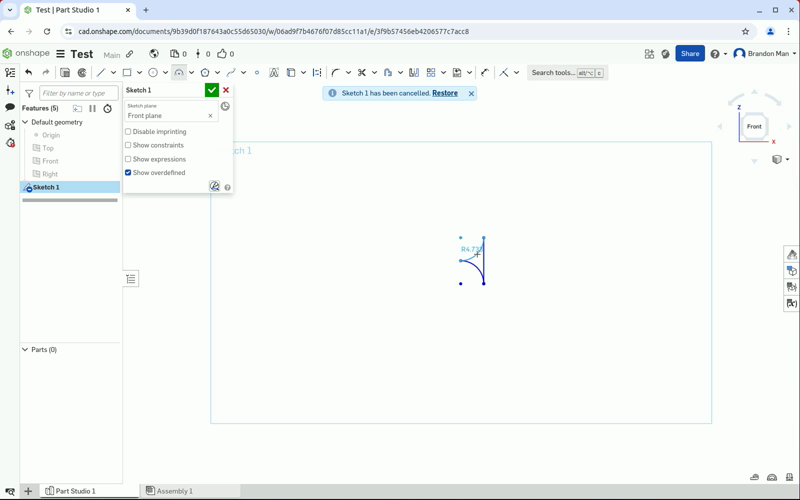
key_up(shift)
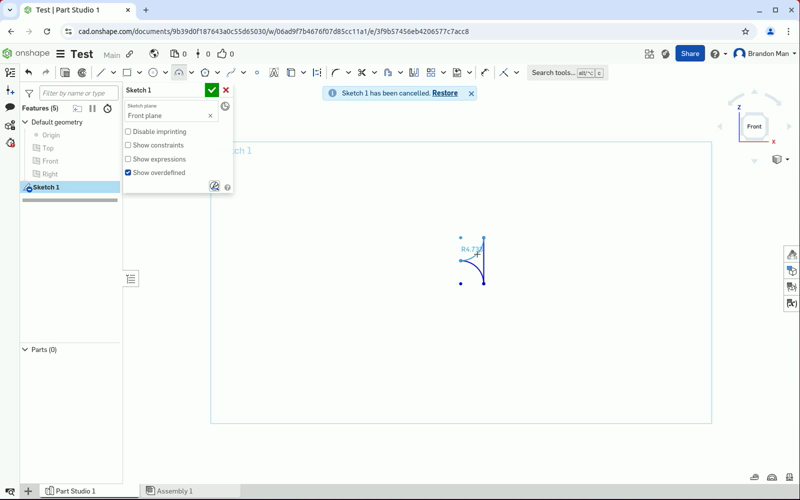
key(esc)
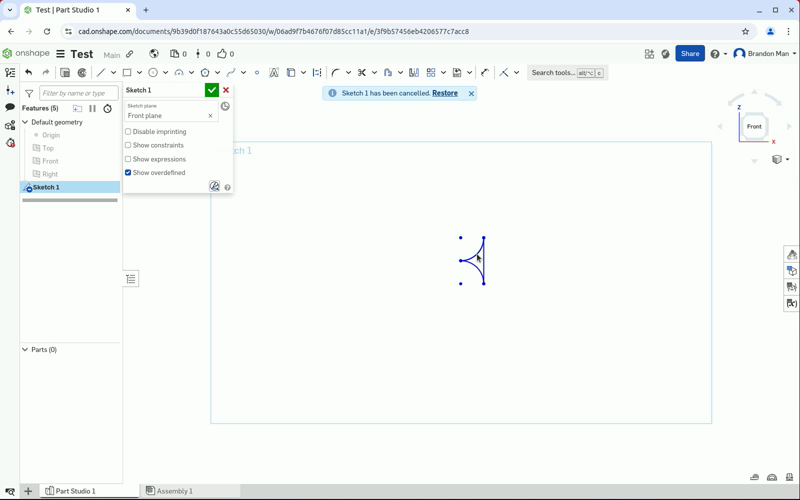
mouse_move(482, 240)
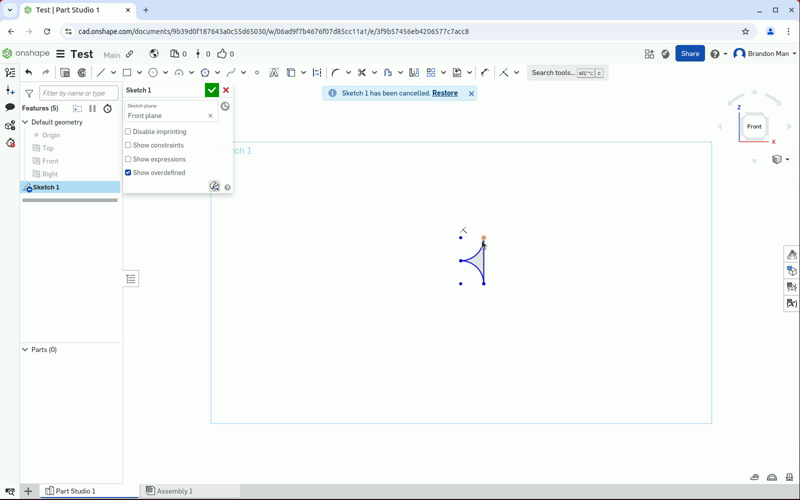
scroll(6)
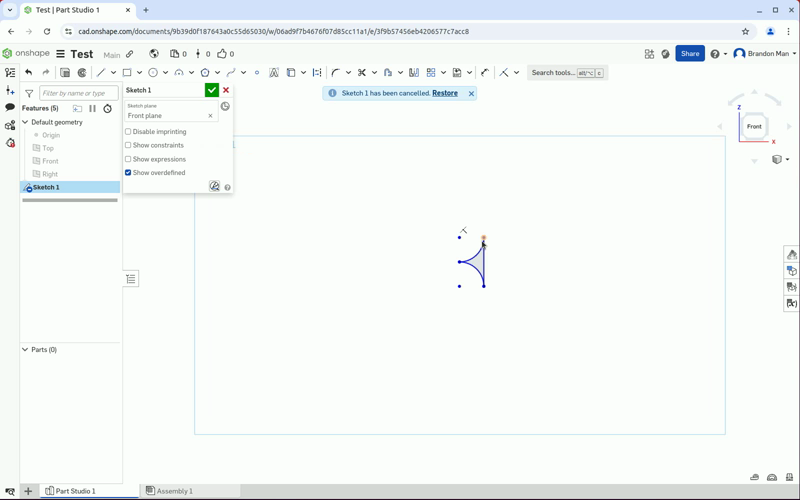
scroll(6)
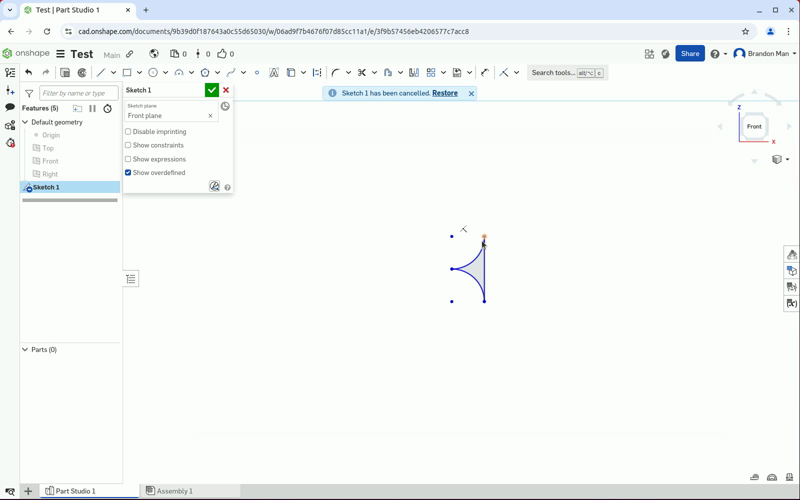
scroll(6)
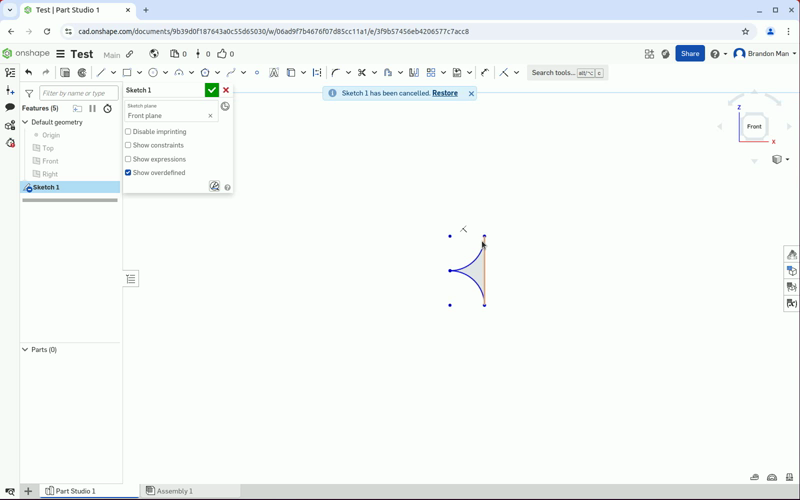
scroll(6)
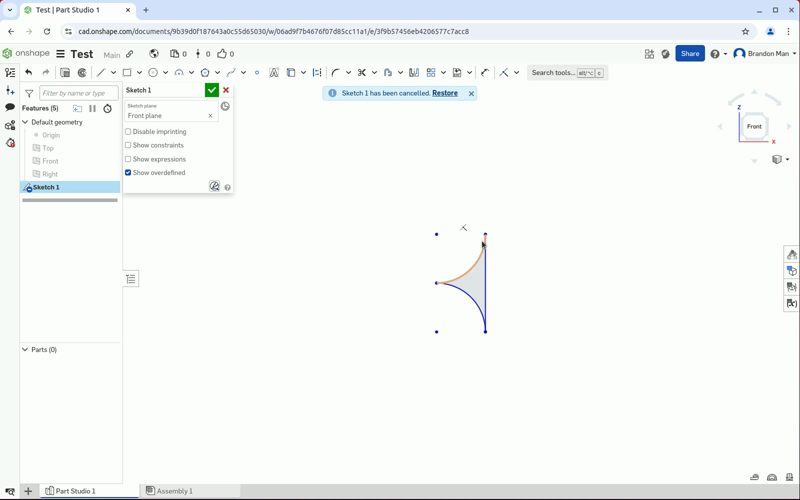
scroll(6)
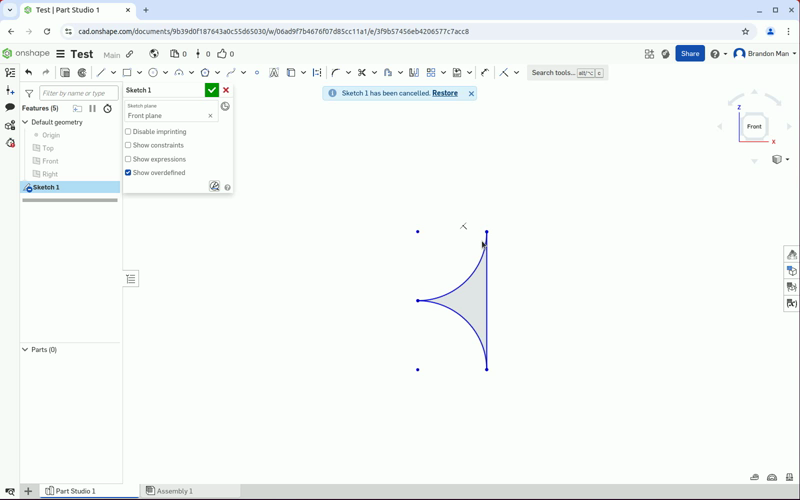
scroll(6)
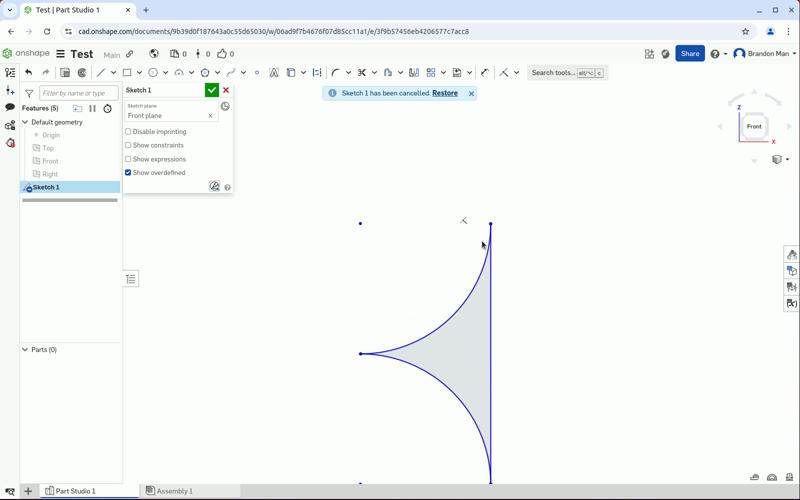
scroll(6)
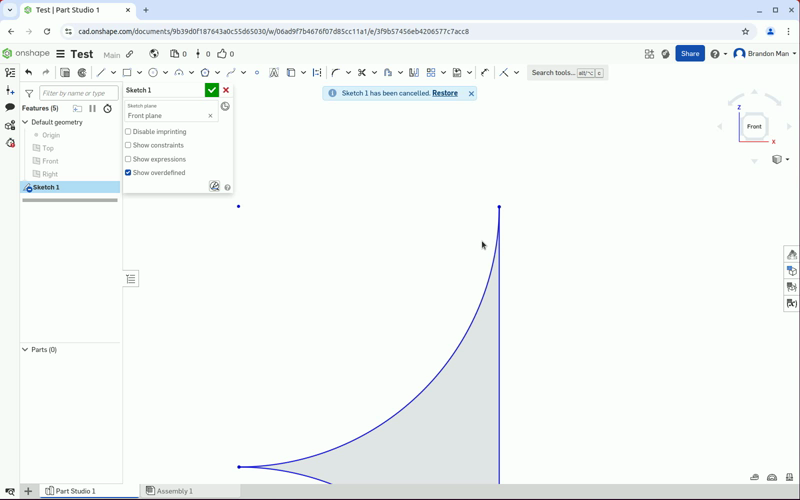
click(482, 240)
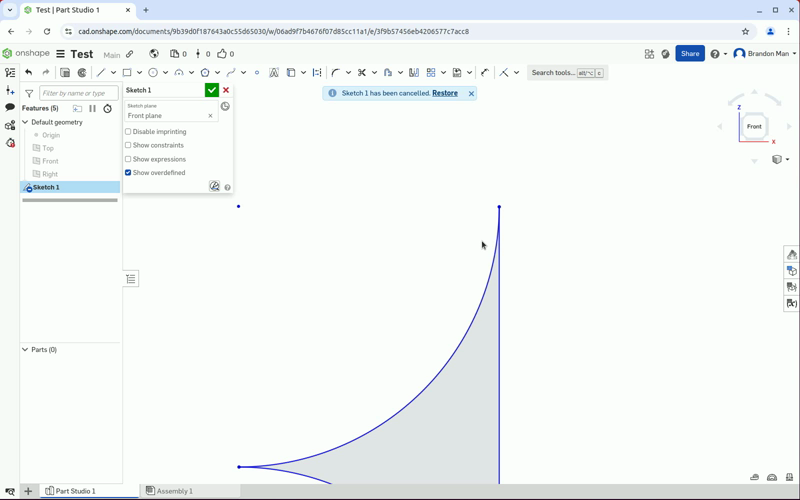
scroll(-6)
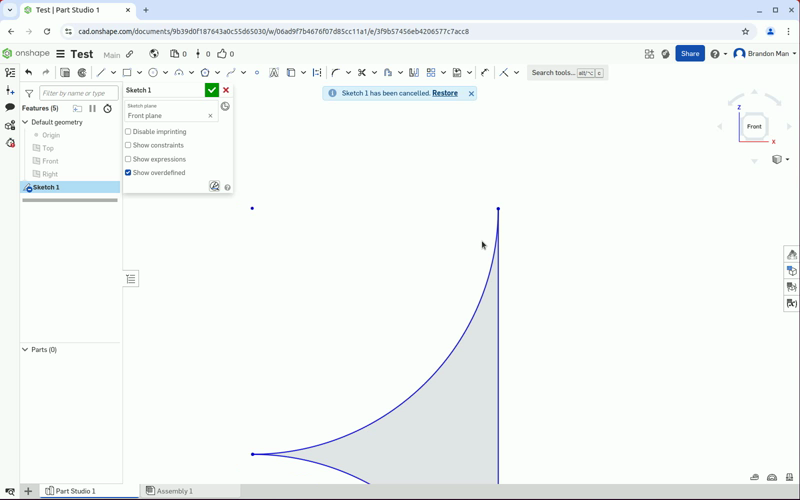
scroll(-6)
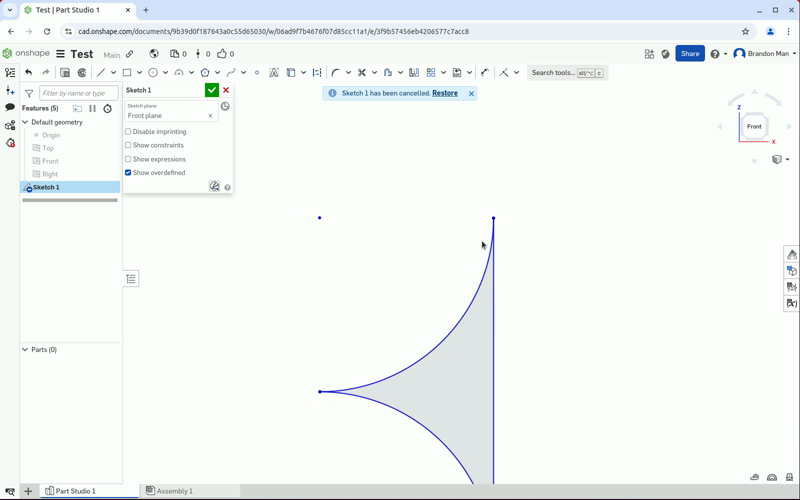
scroll(-6)
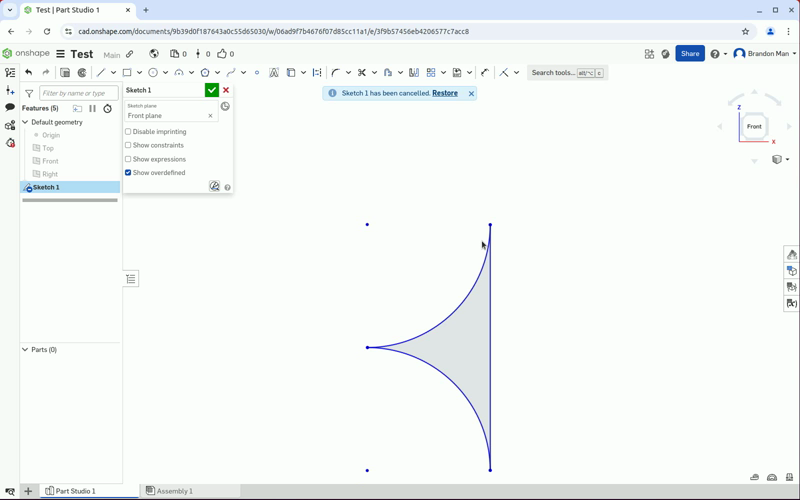
scroll(-6)
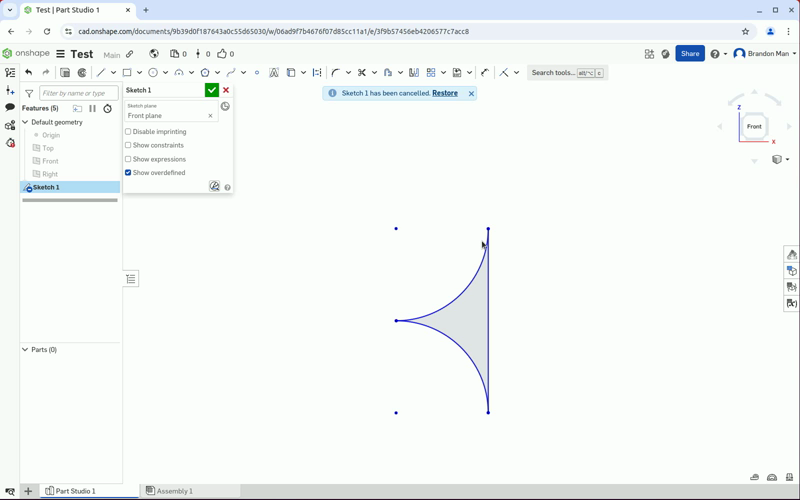
scroll(-6)
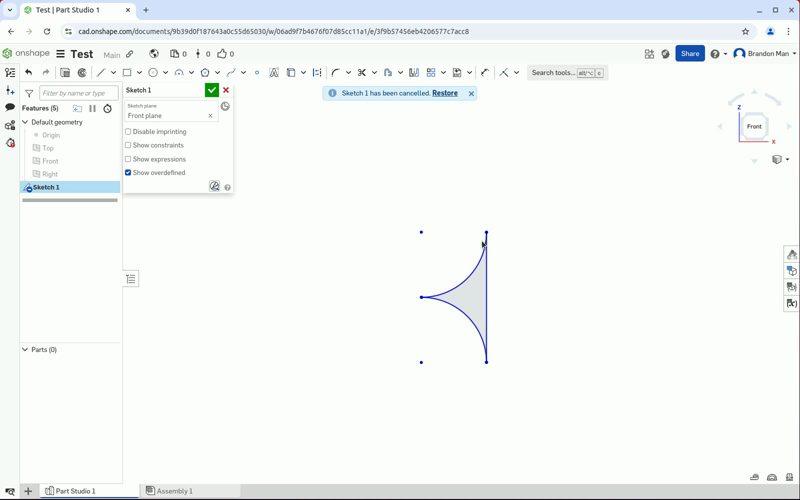
scroll(-6)
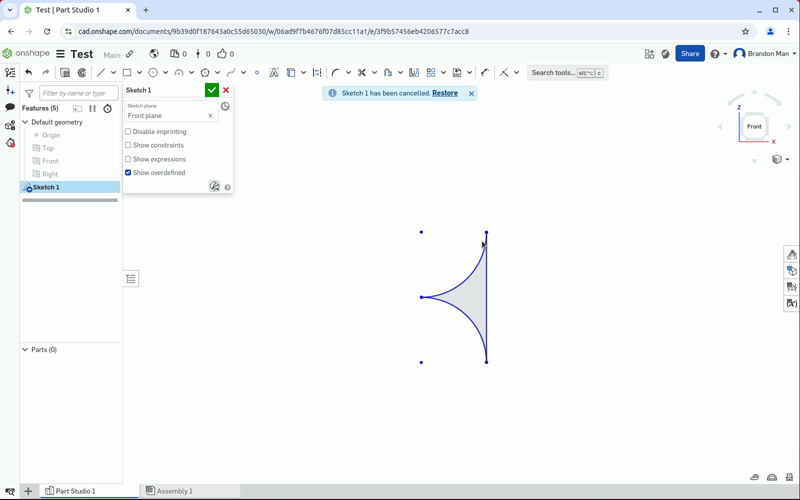
scroll(-6)
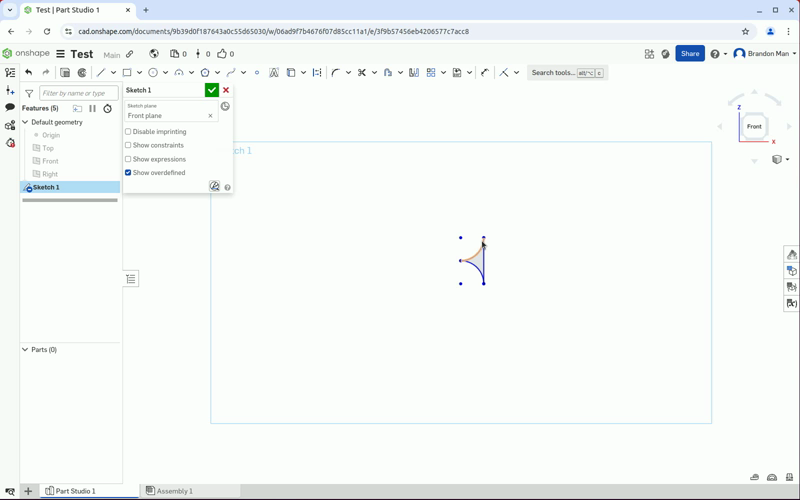
mouse_move(73, 352)
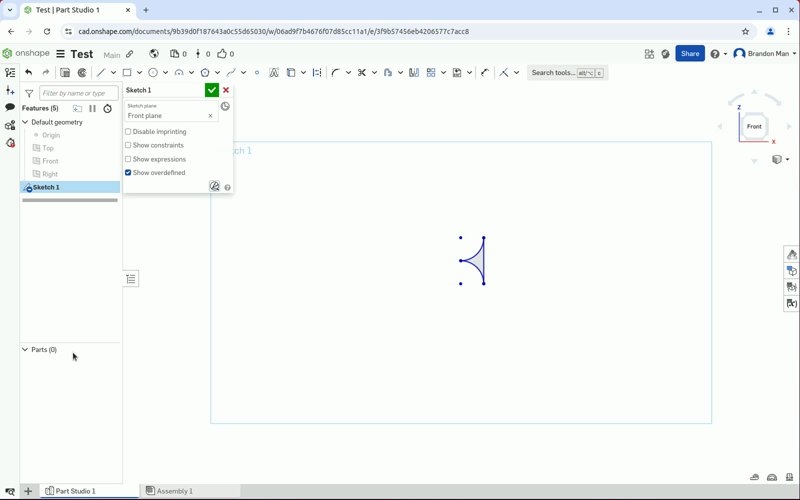
key(shift+y)
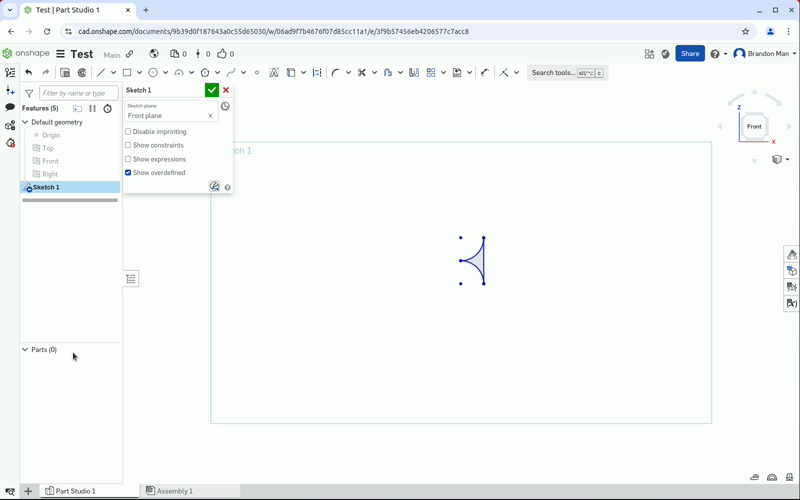
key(shift+e)
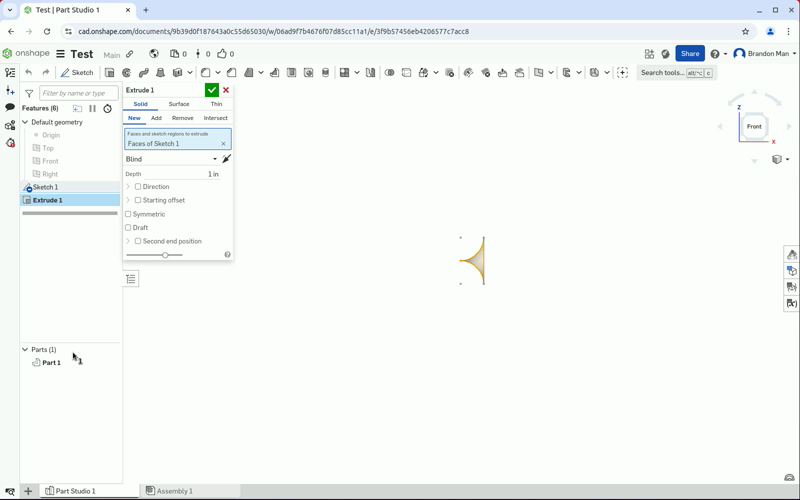
mouse_move(143, 106)
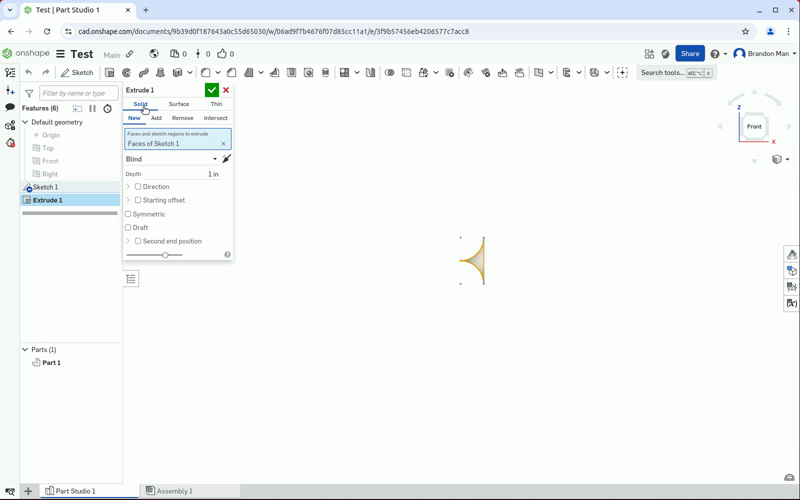
click(143, 106)
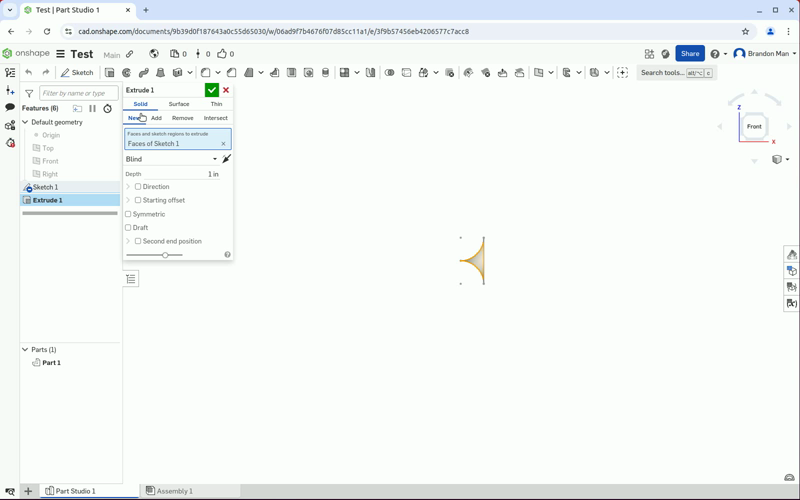
mouse_move(137, 120)
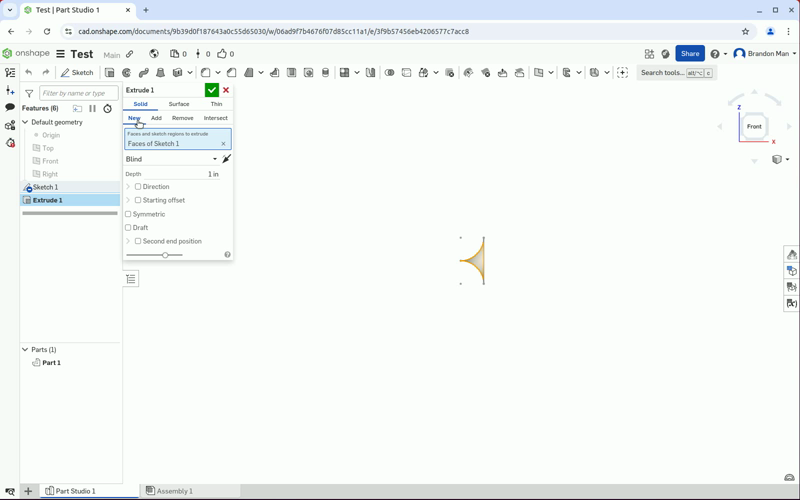
click(137, 120)
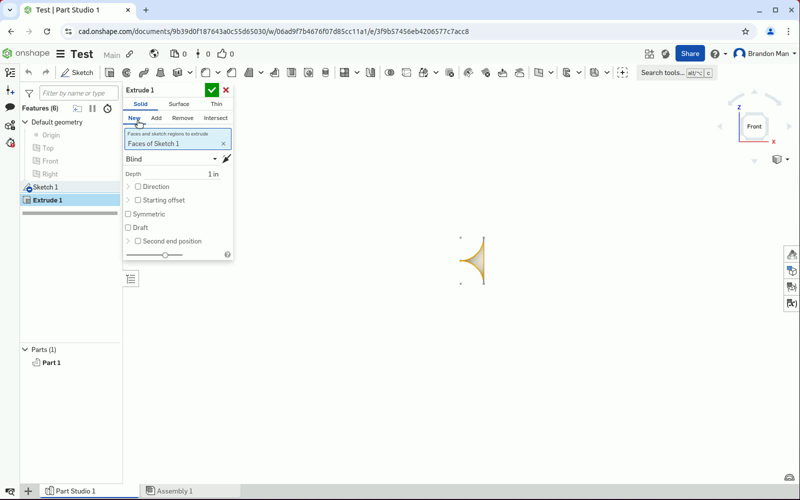
key(tab, 4)
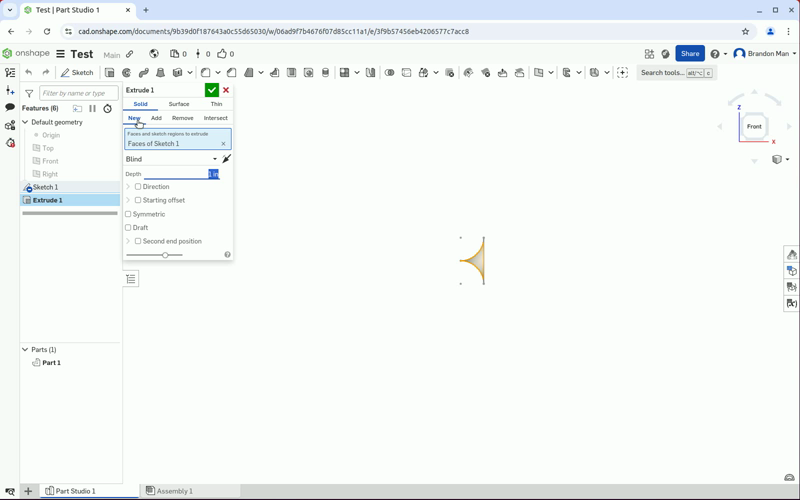
text(0.481)
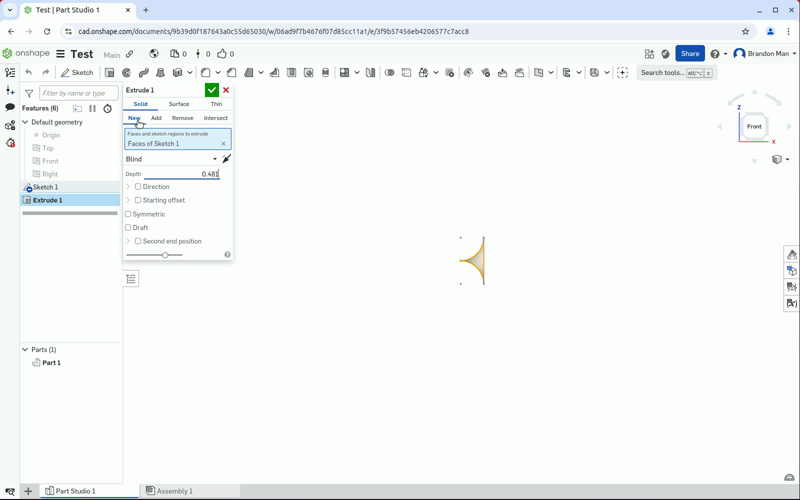
key(enter)
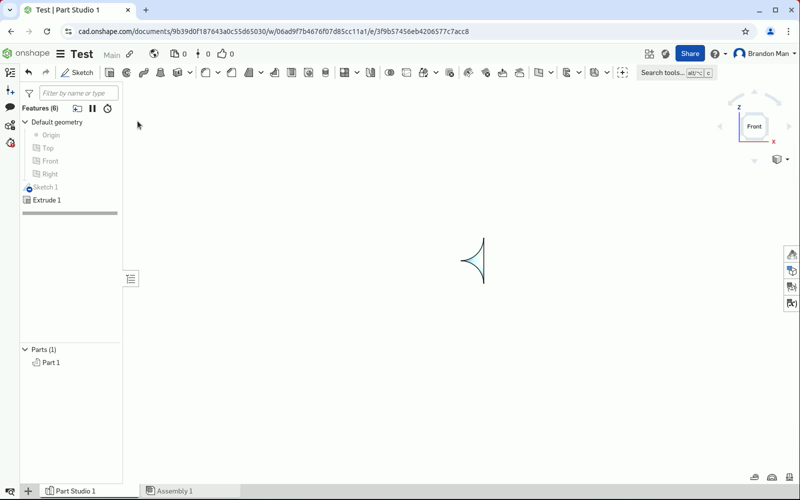
key(shift+h)
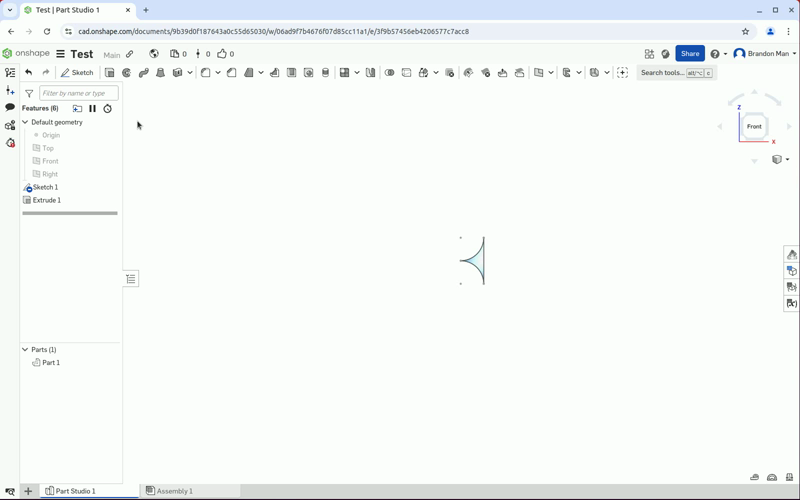
key(shift+h)
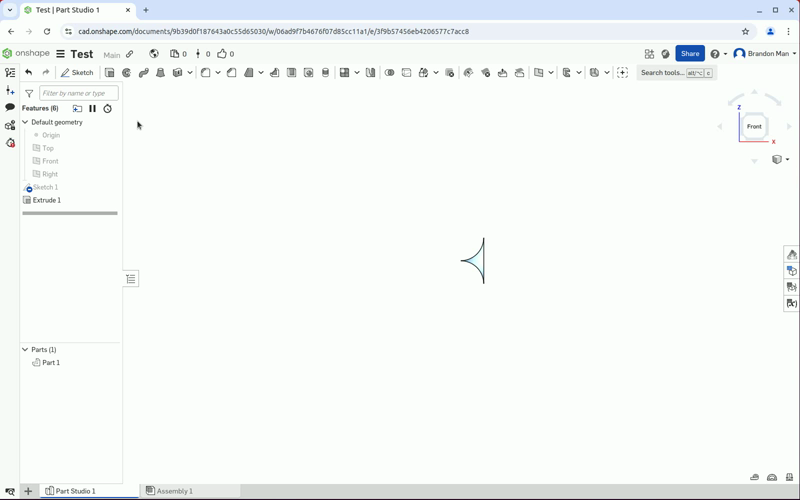
mouse_move(73, 189)
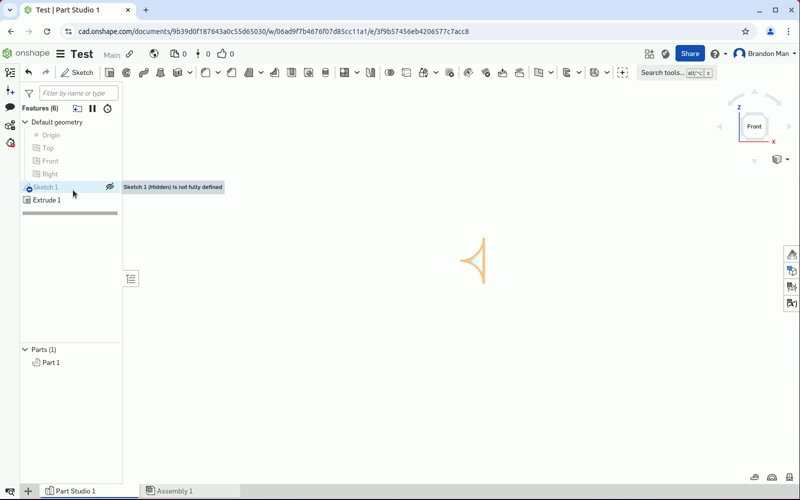
click(73, 189)
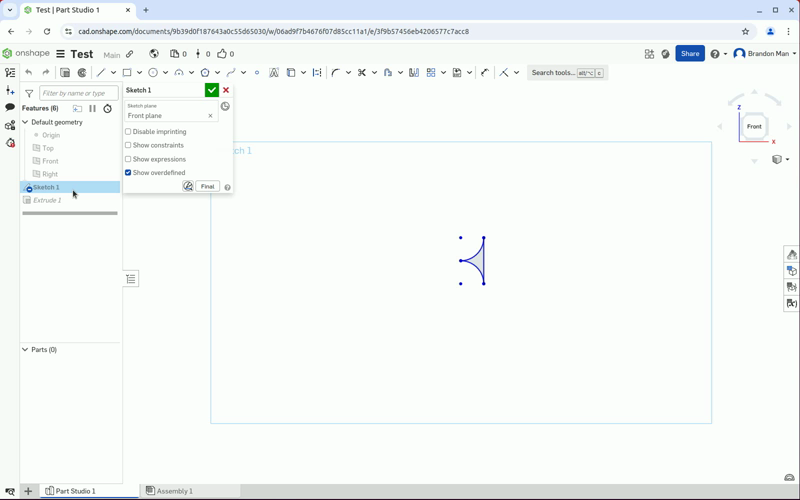
mouse_move(229, 92)
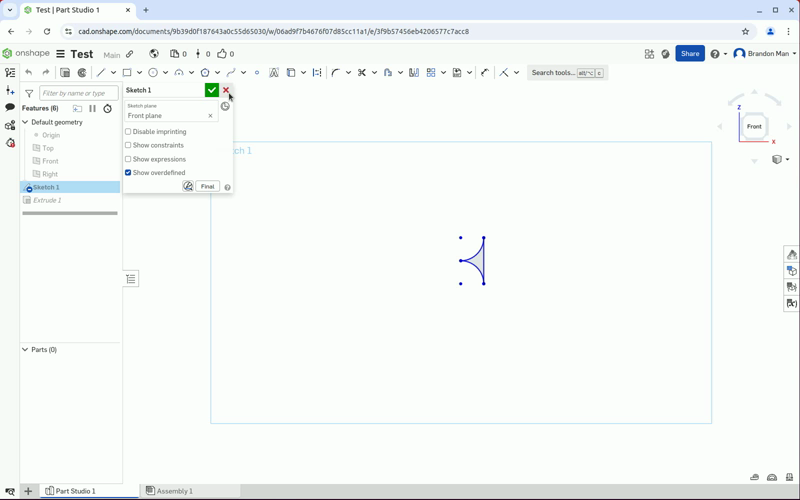
click(229, 92)
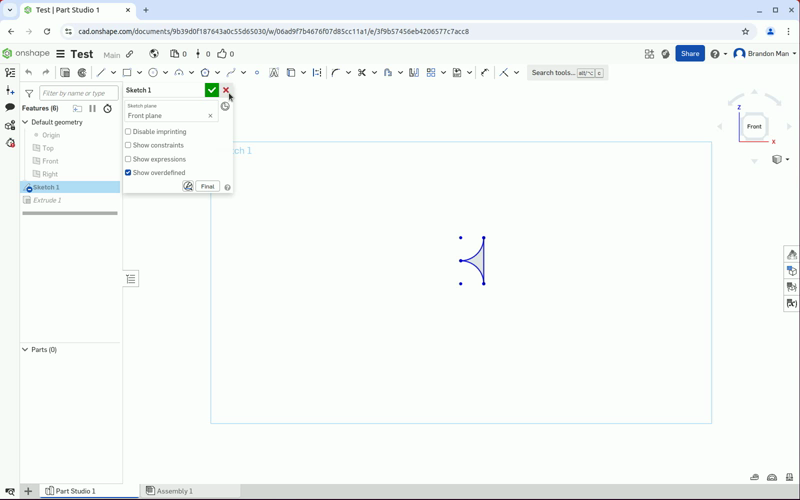
key(shift+s)
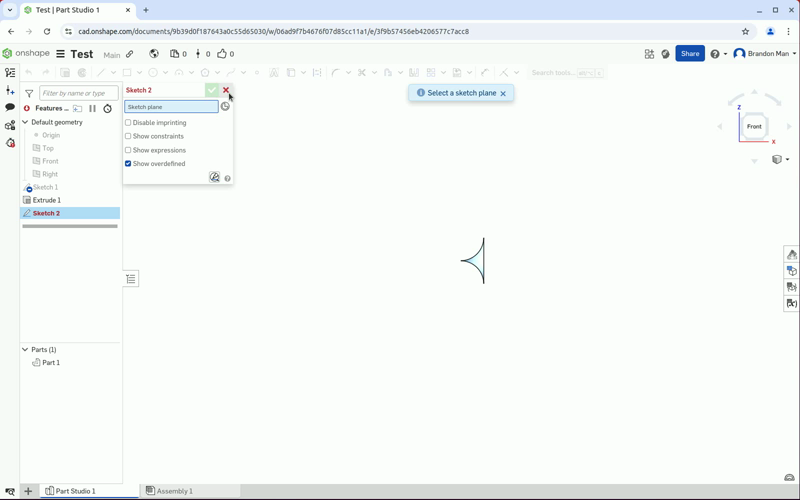
mouse_move(73, 163)
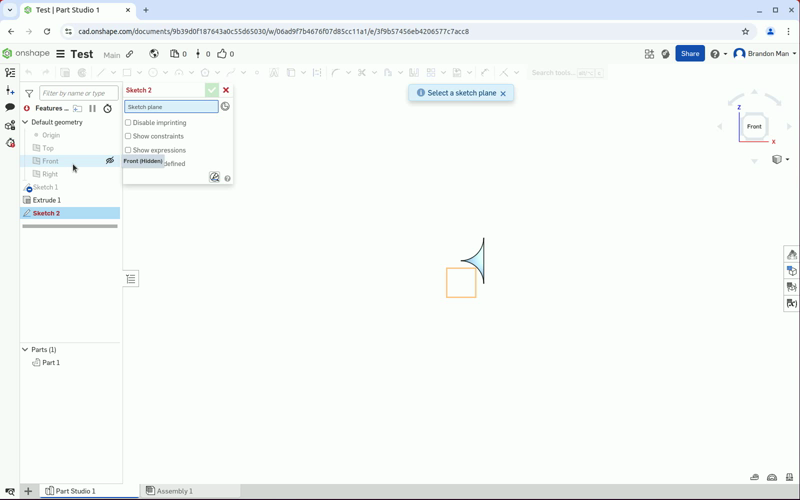
click(73, 163)
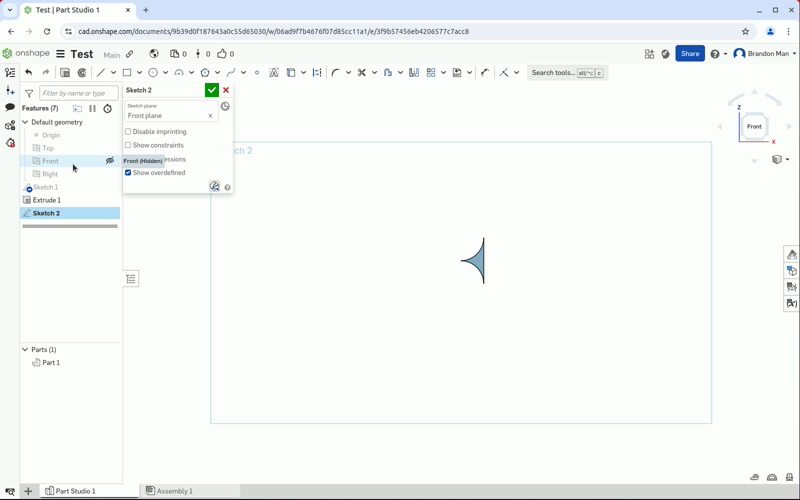
mouse_move(73, 352)
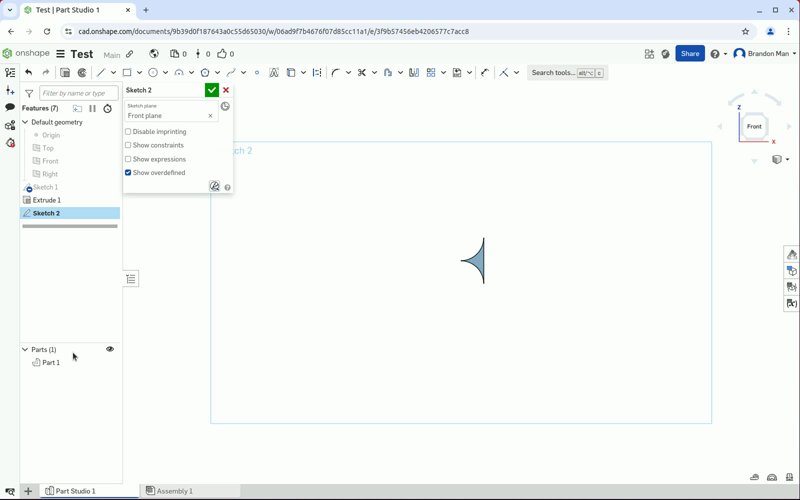
key(y)
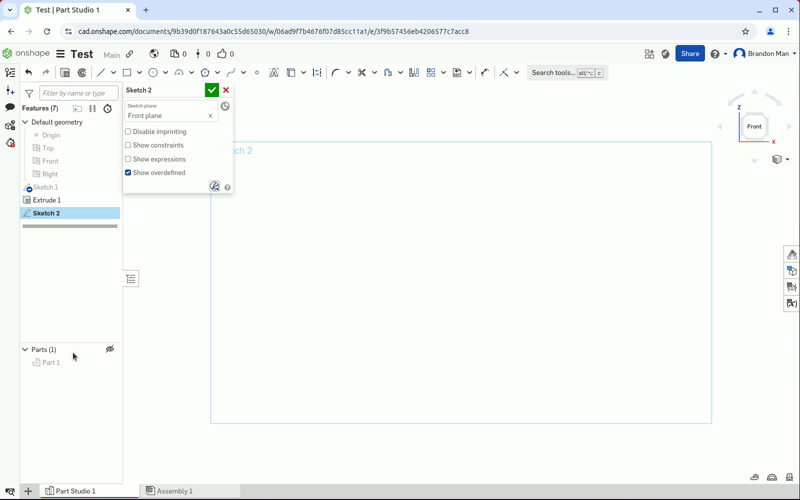
key(c)
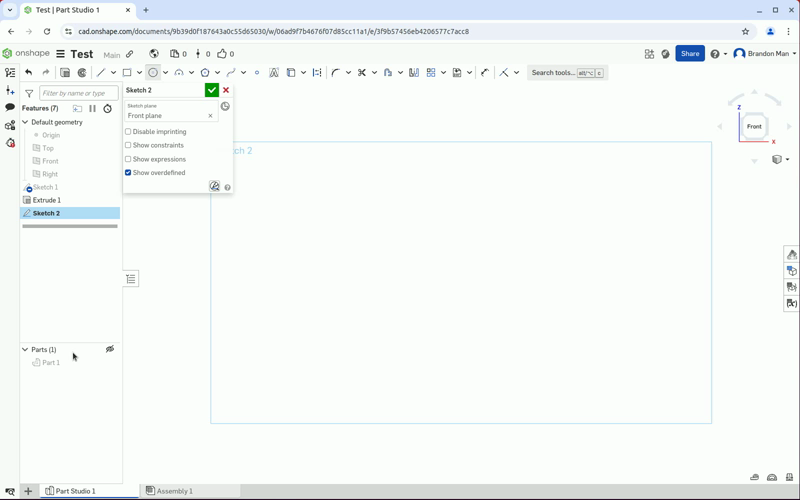
key_down(shift)
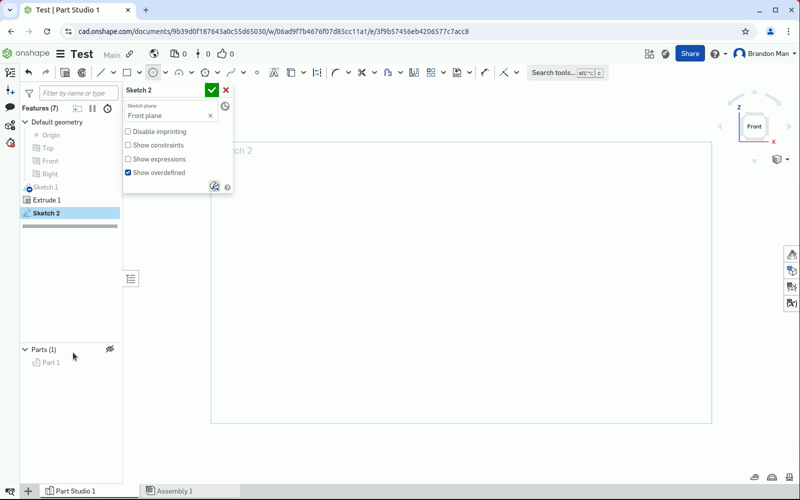
mouse_move(371, 300)
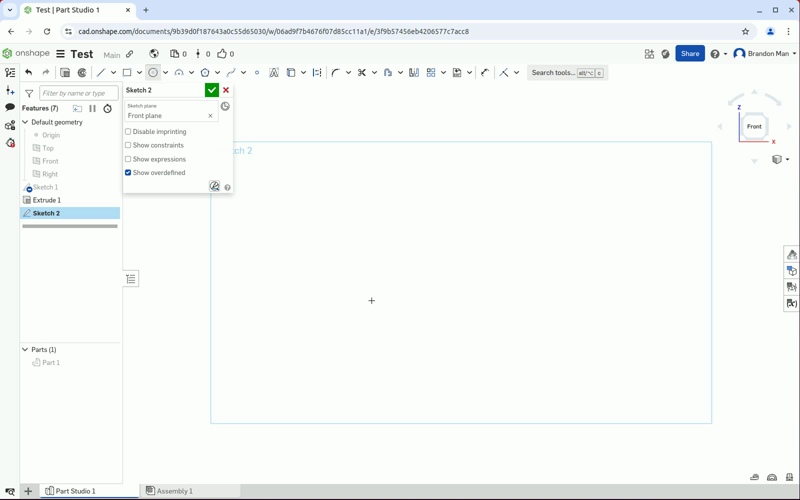
click(371, 300)
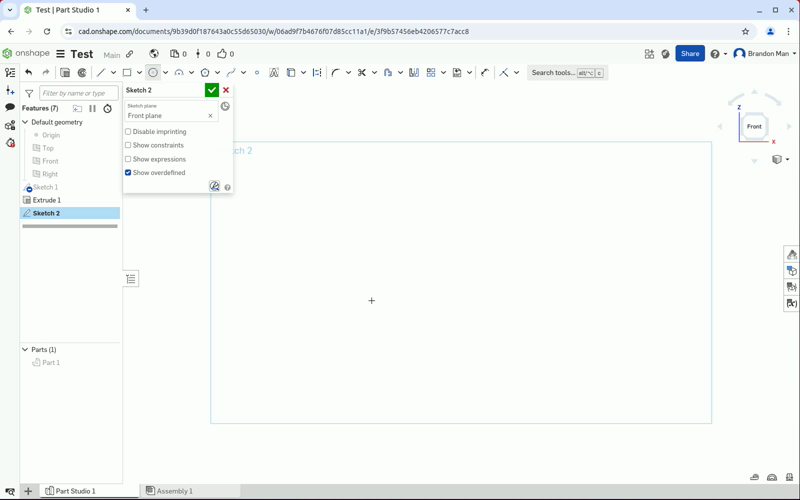
key_up(shift)
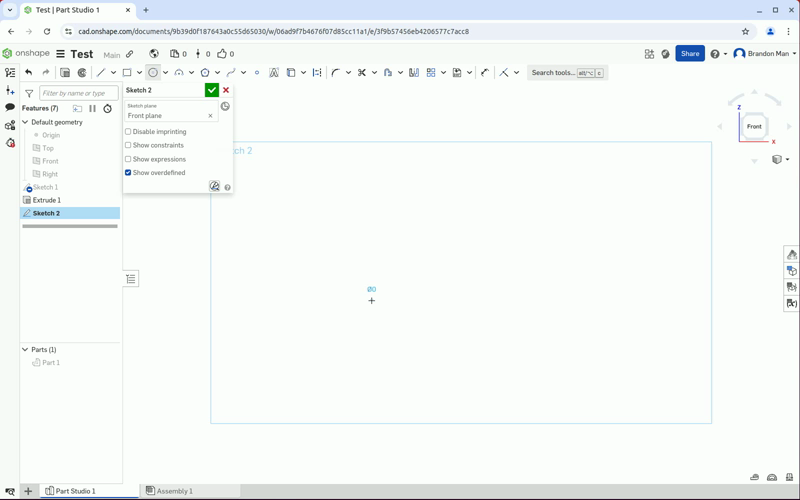
mouse_move(395, 300)
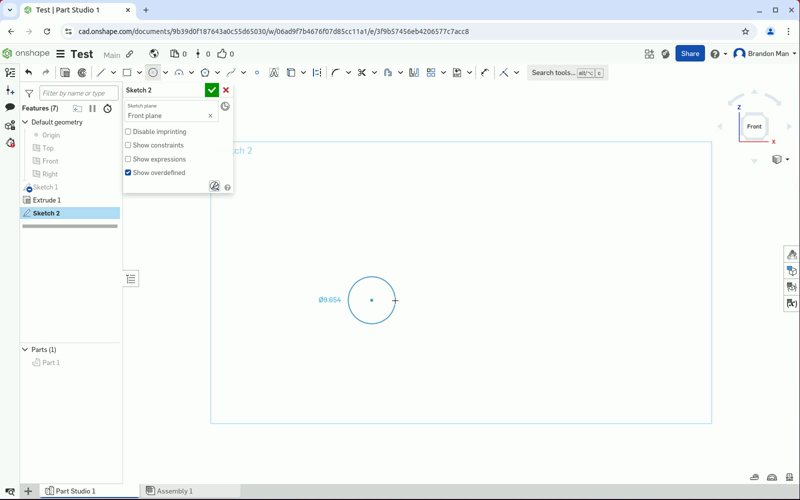
click(395, 300)
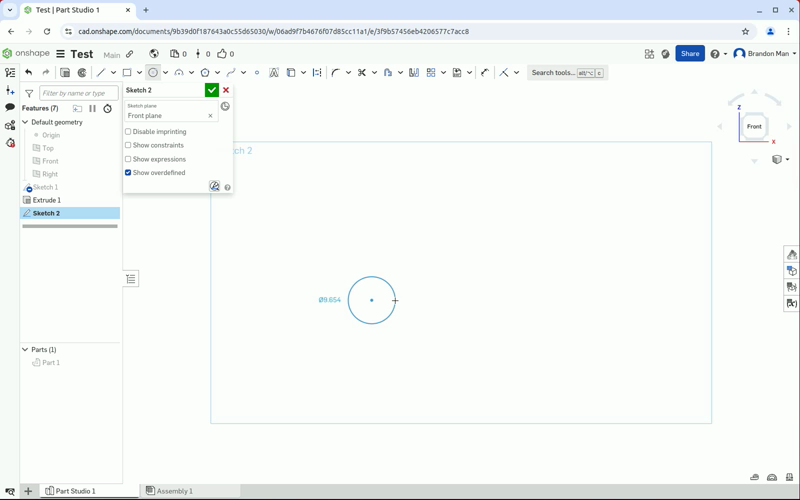
key(esc)
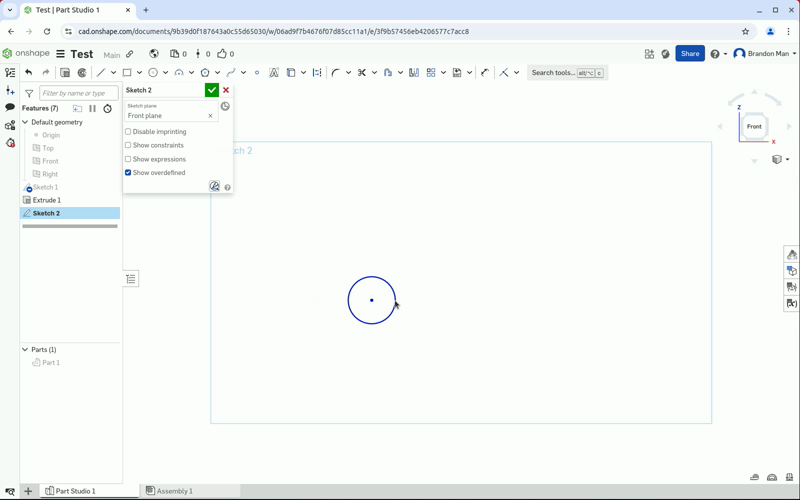
key(c)
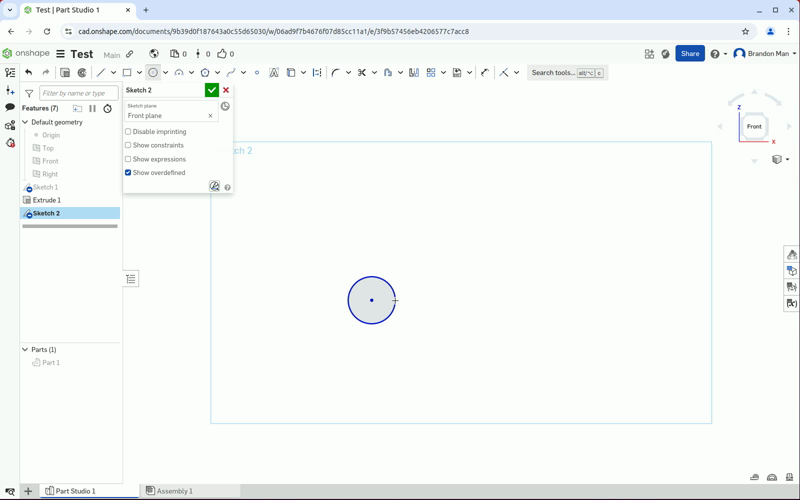
key_down(shift)
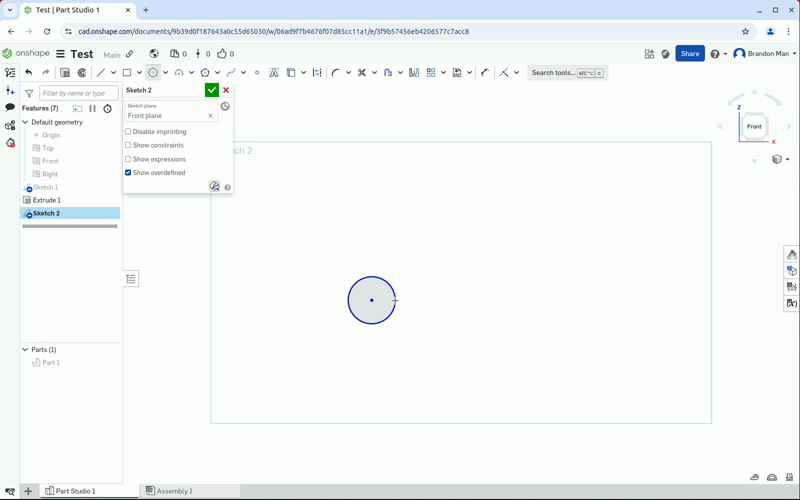
mouse_move(371, 300)
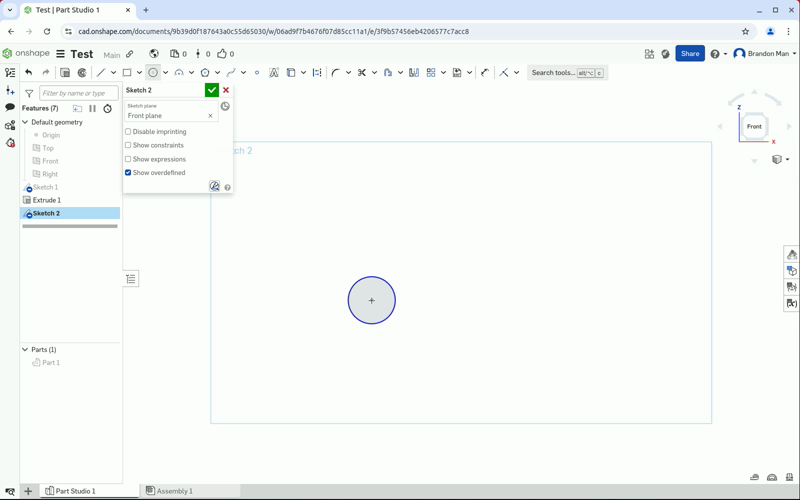
click(371, 300)
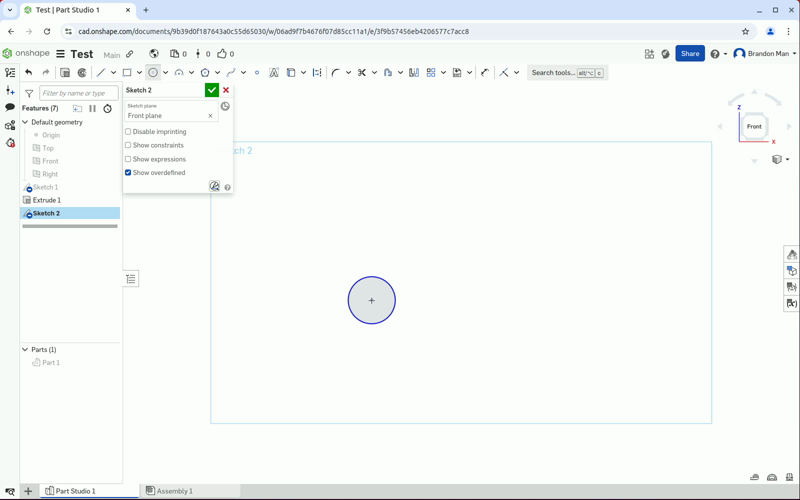
key_up(shift)
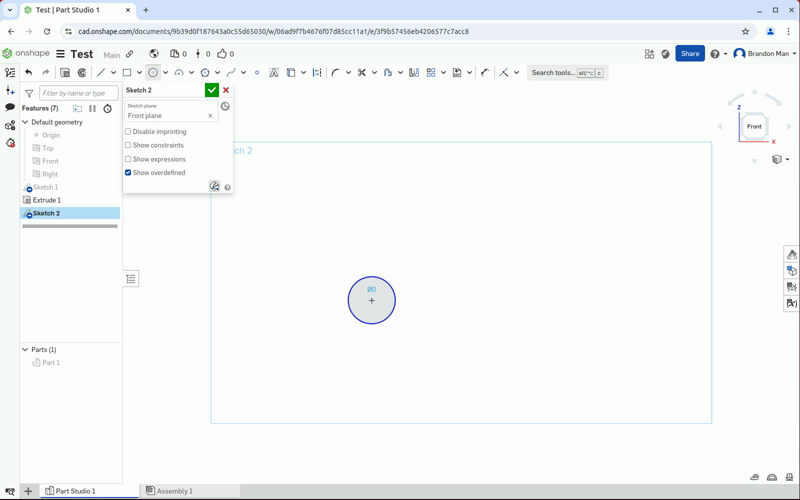
mouse_move(377, 300)
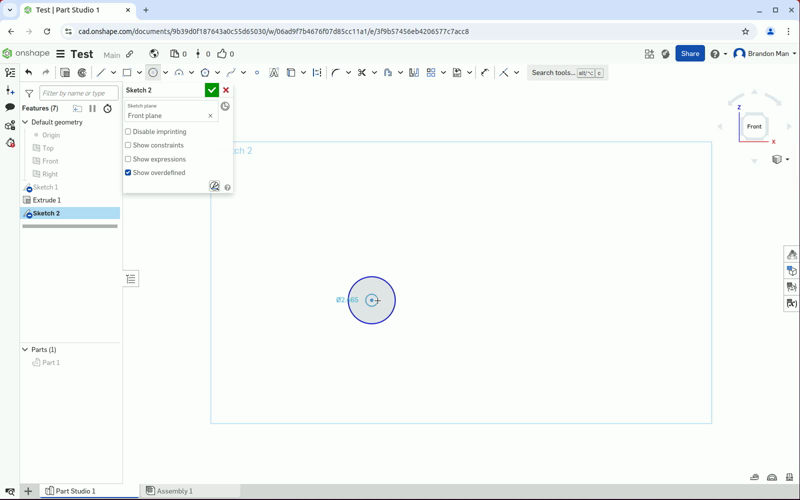
click(377, 300)
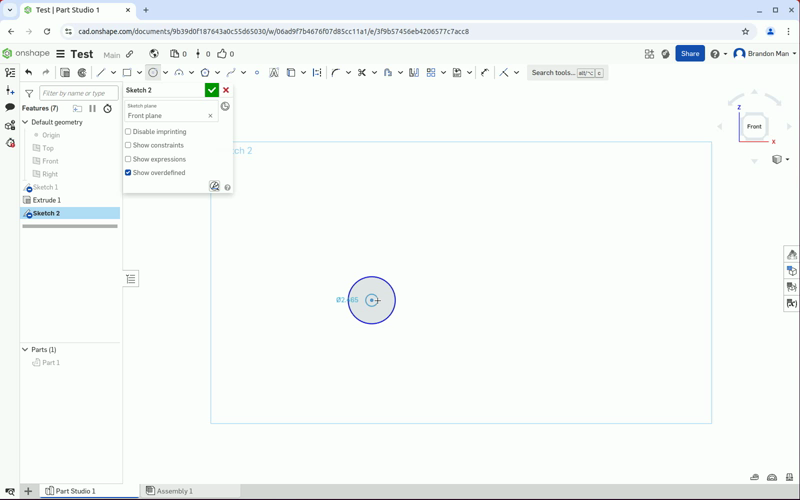
key(esc)
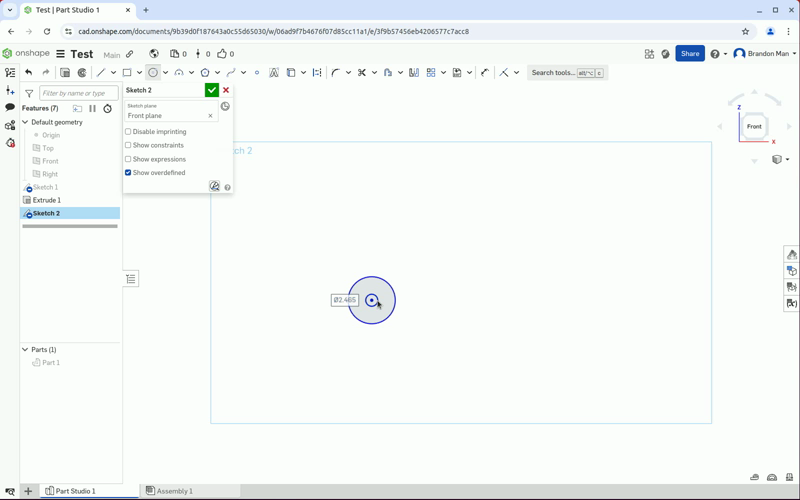
mouse_move(374, 290)
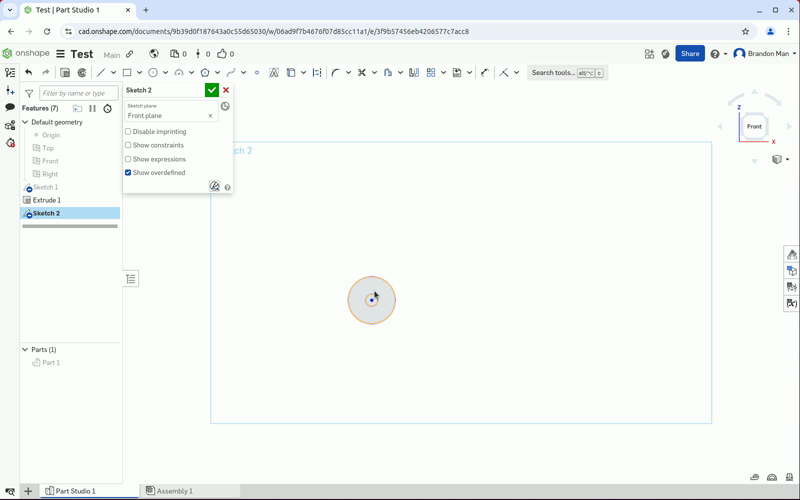
scroll(6)
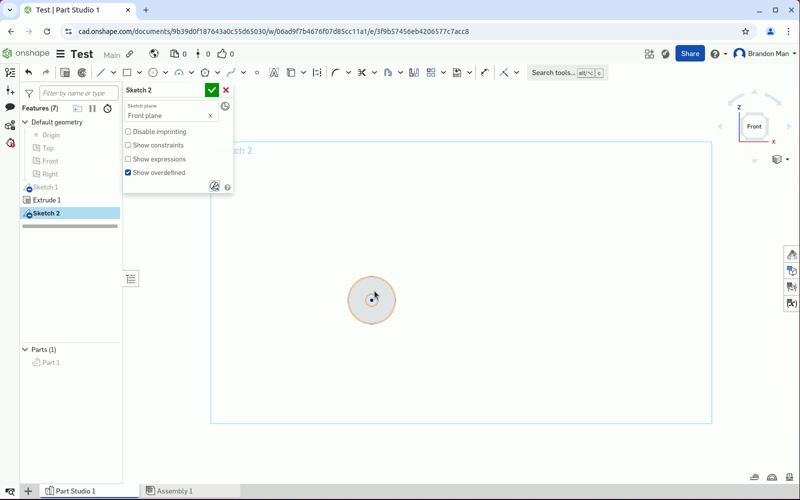
scroll(6)
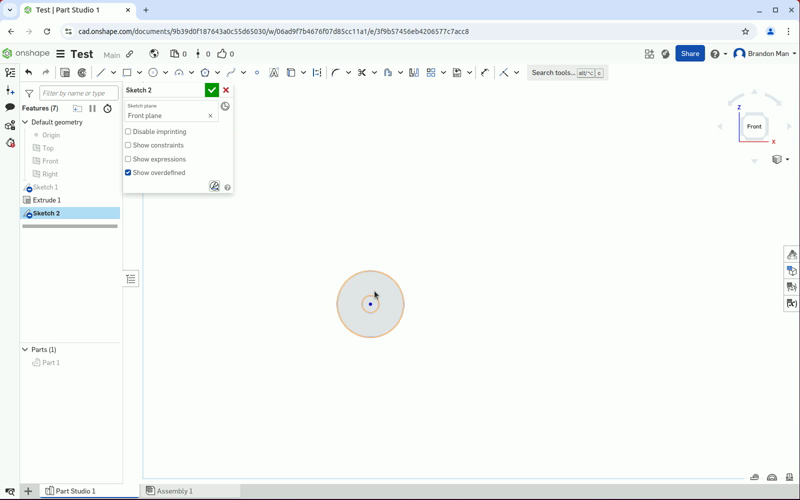
scroll(6)
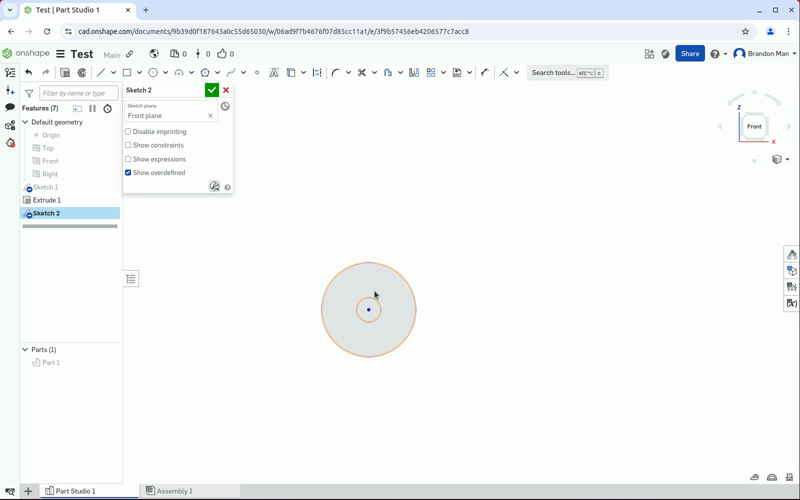
scroll(6)
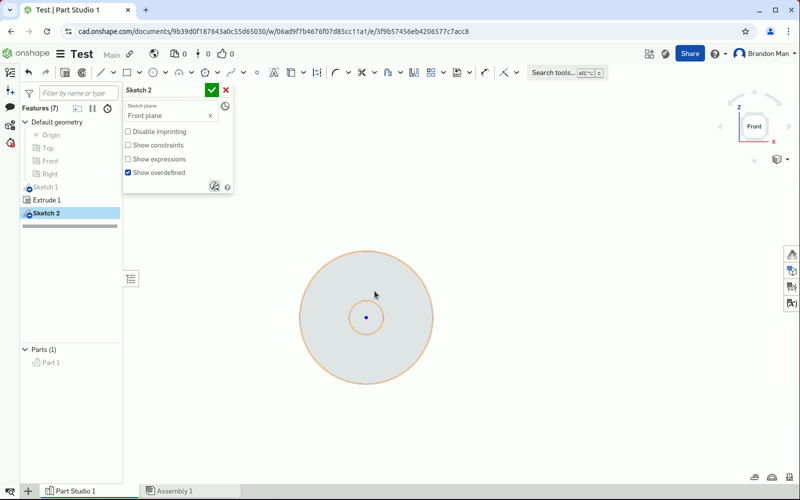
scroll(6)
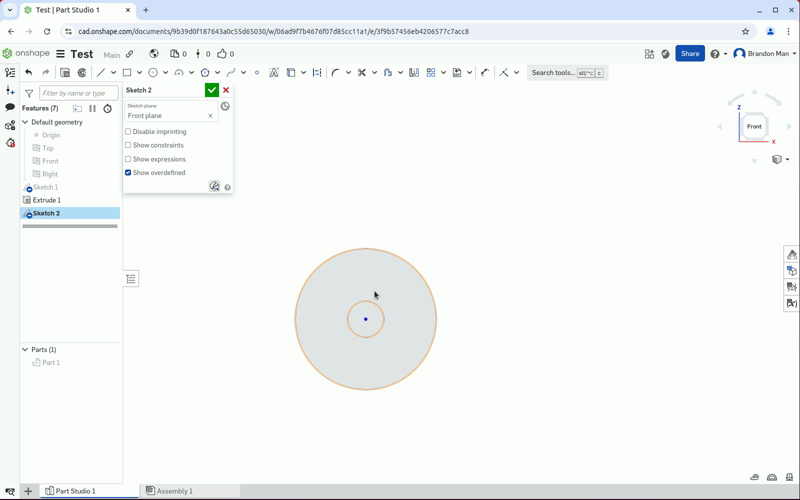
scroll(6)
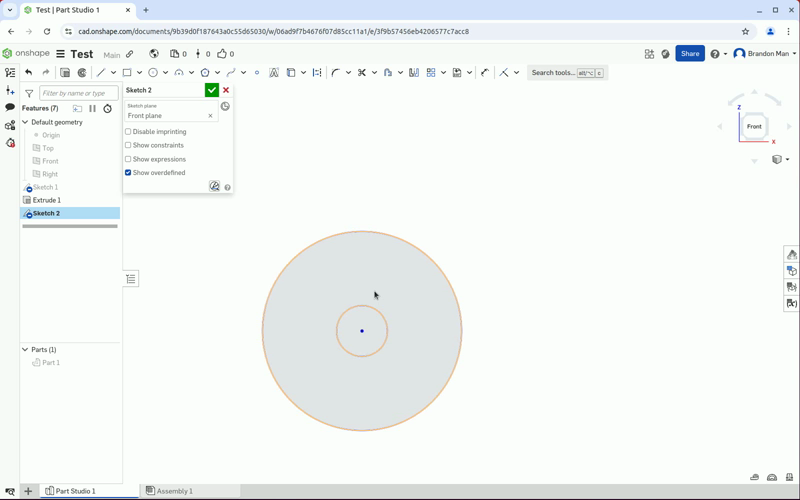
scroll(6)
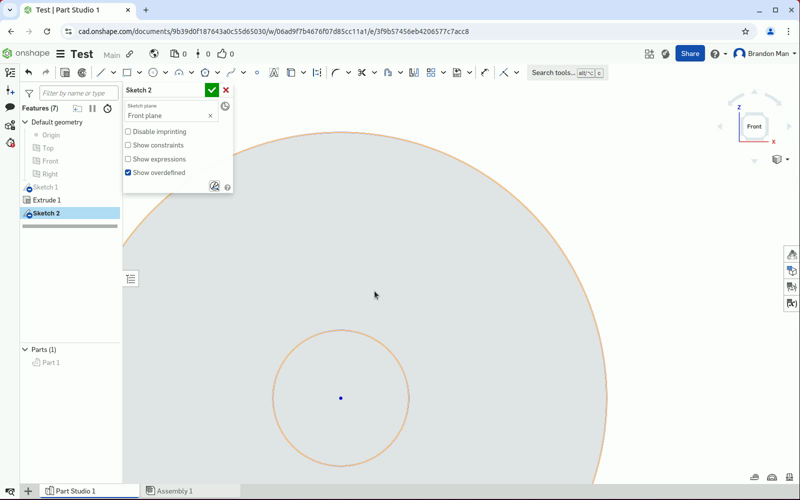
click(374, 290)
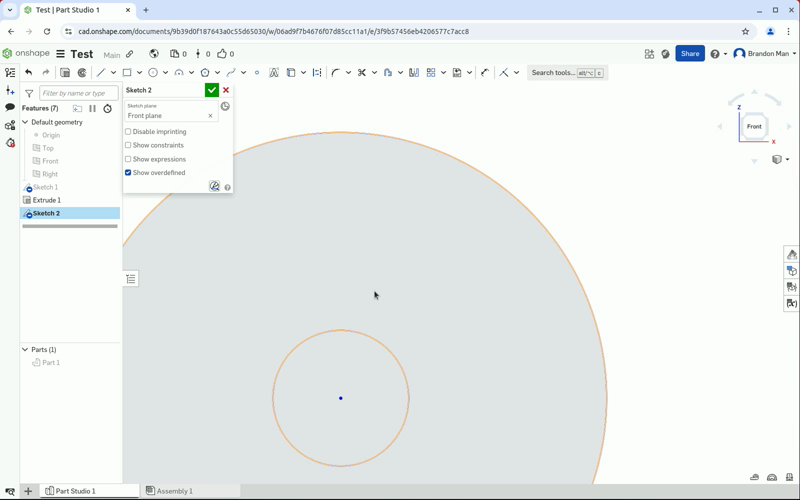
scroll(-6)
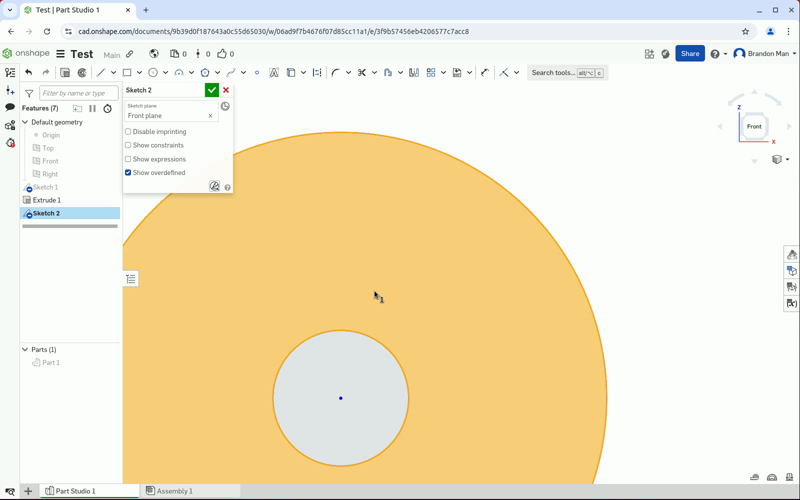
scroll(-6)
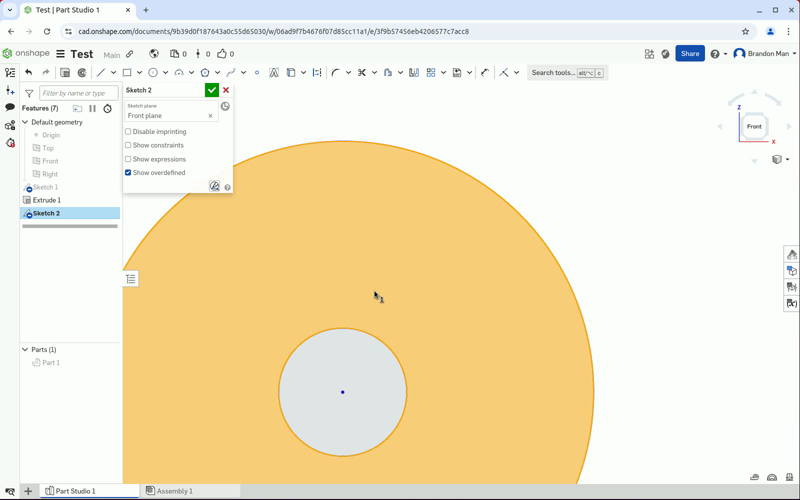
scroll(-6)
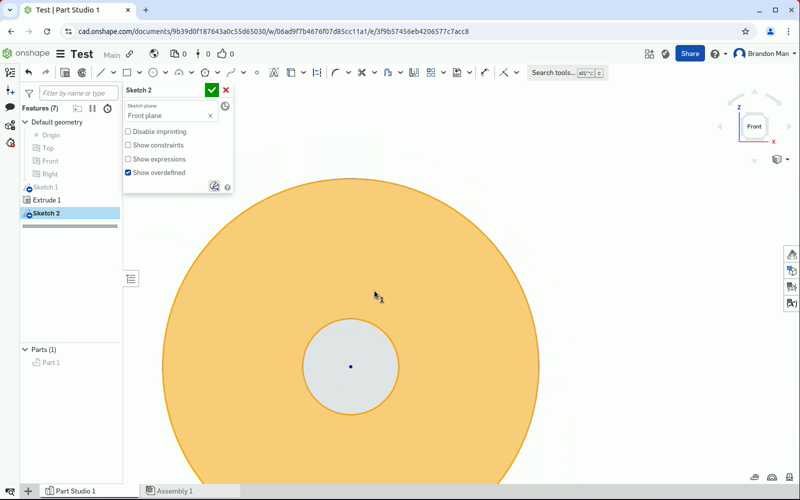
scroll(-6)
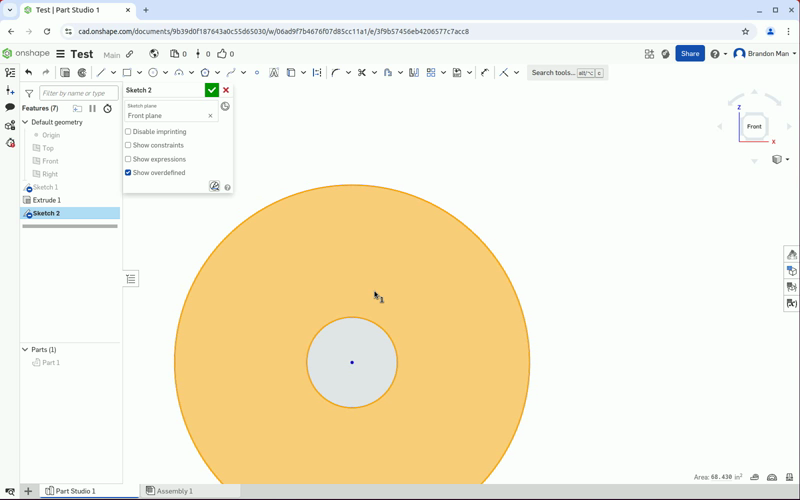
scroll(-6)
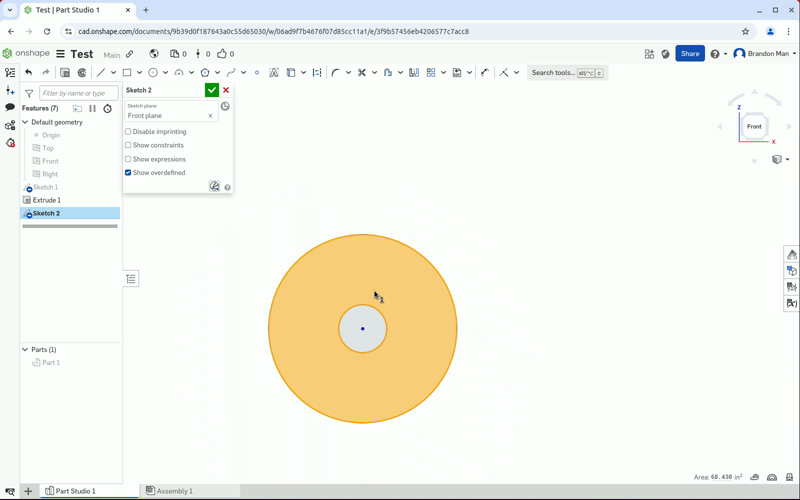
scroll(-6)
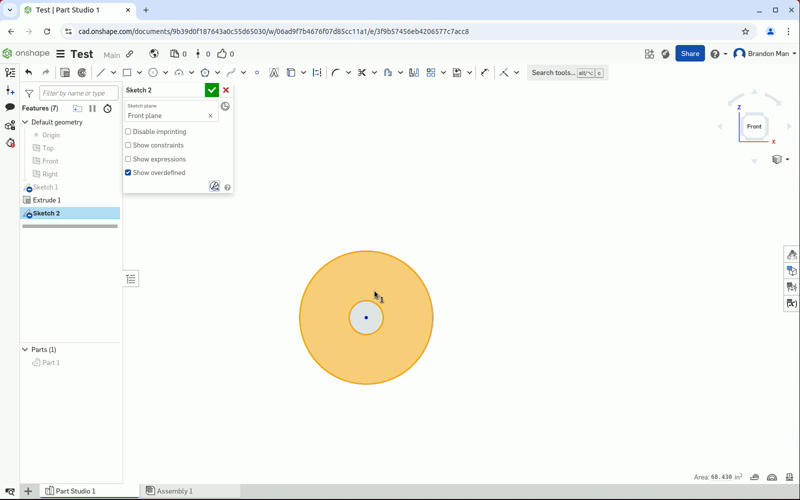
scroll(-6)
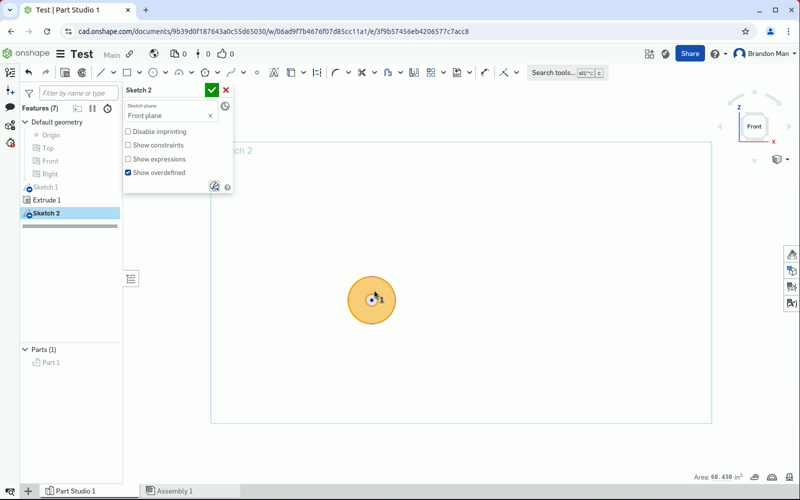
mouse_move(73, 352)
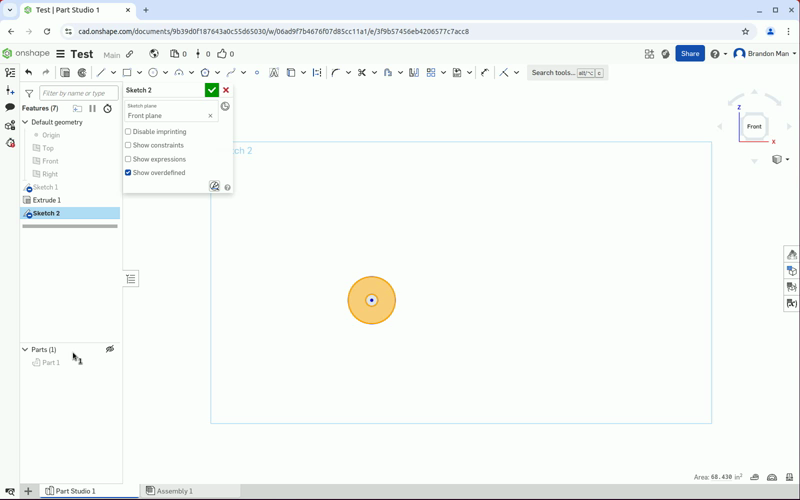
key(shift+y)
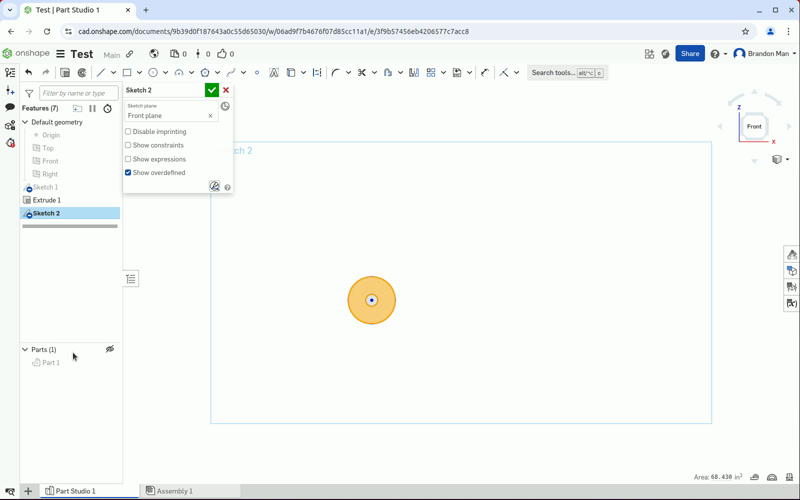
key(shift+e)
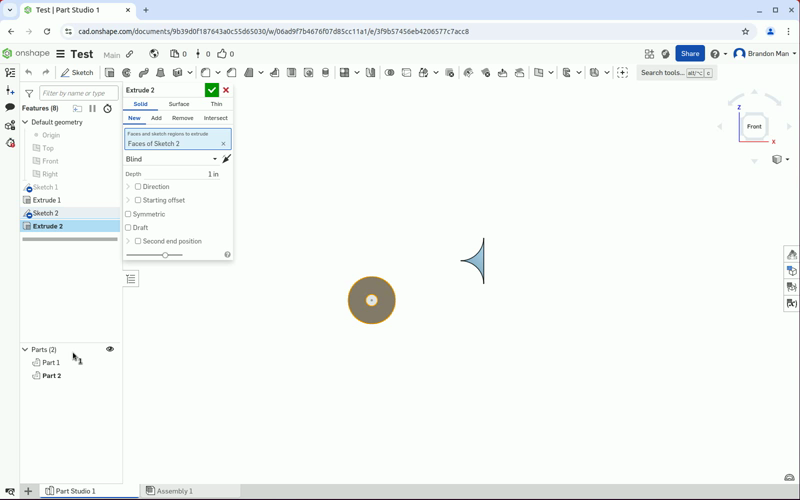
mouse_move(143, 106)
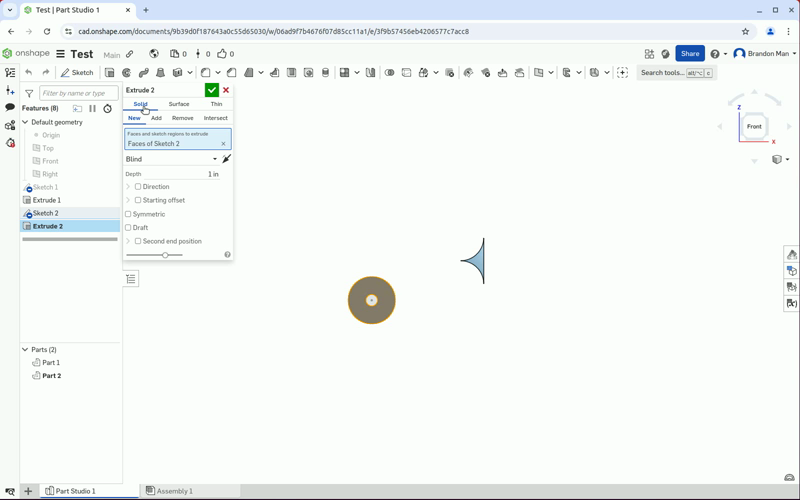
click(143, 106)
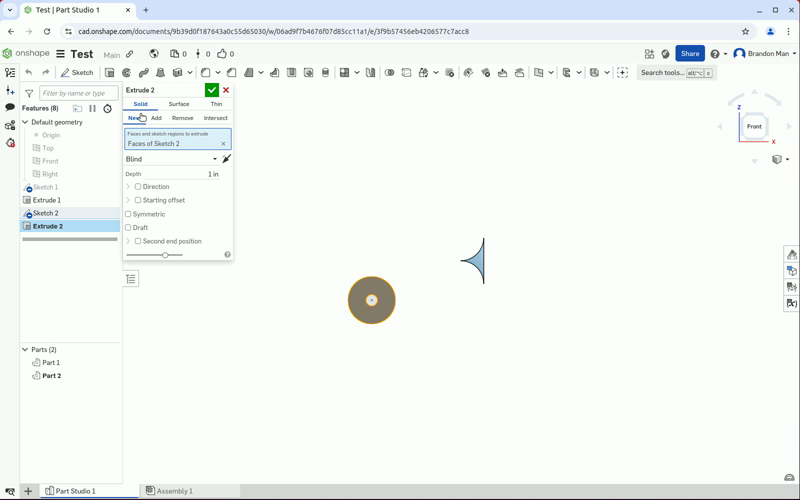
mouse_move(137, 120)
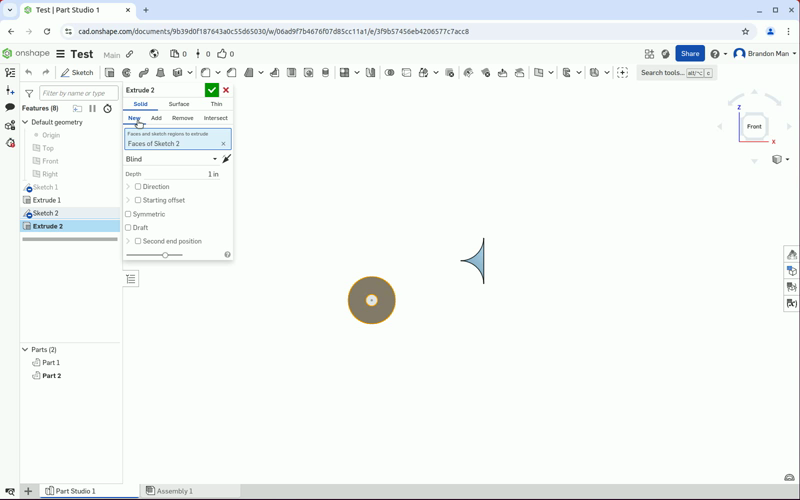
click(137, 120)
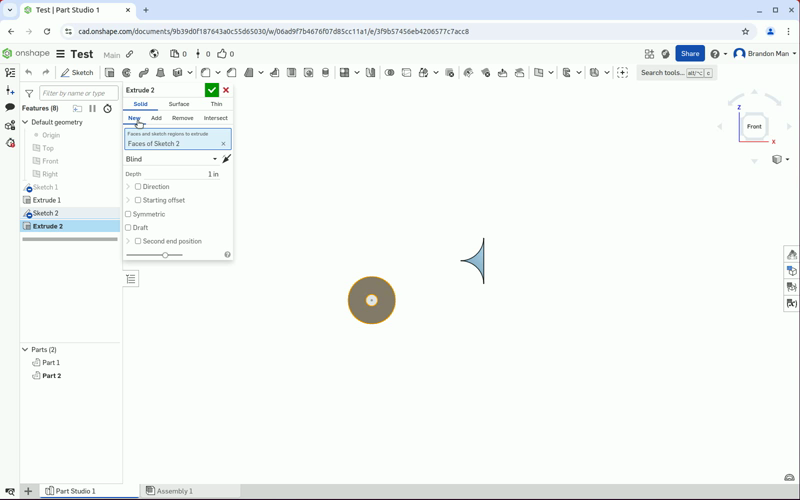
key(tab, 4)
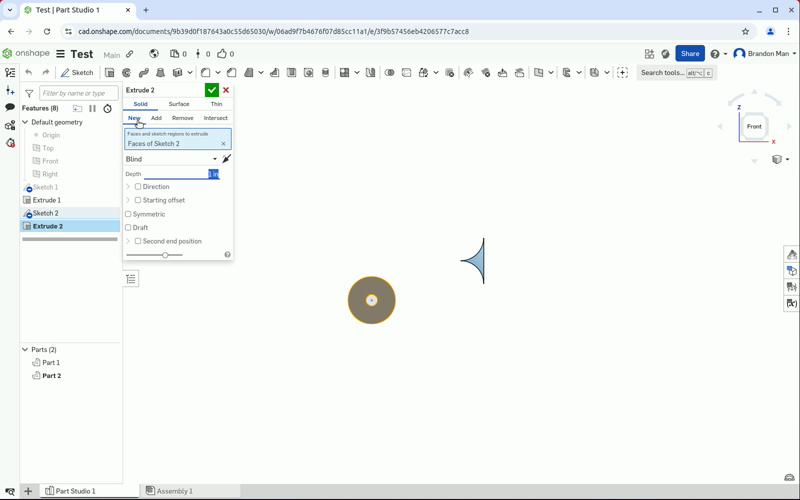
text(0.481)
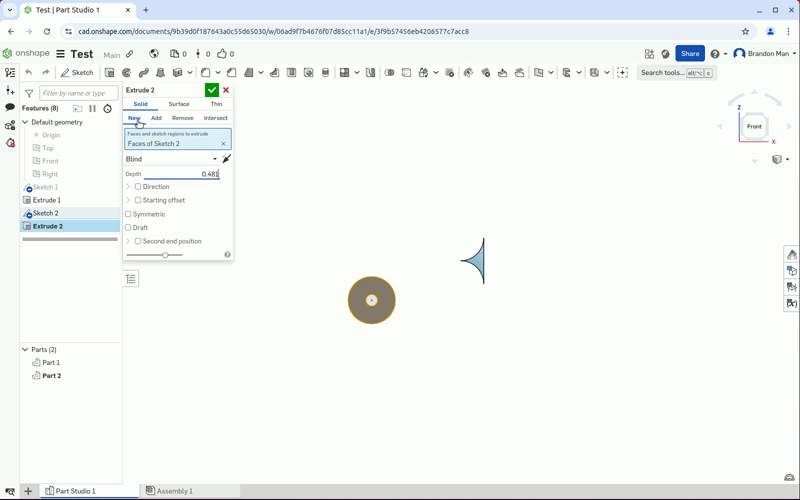
key(enter)
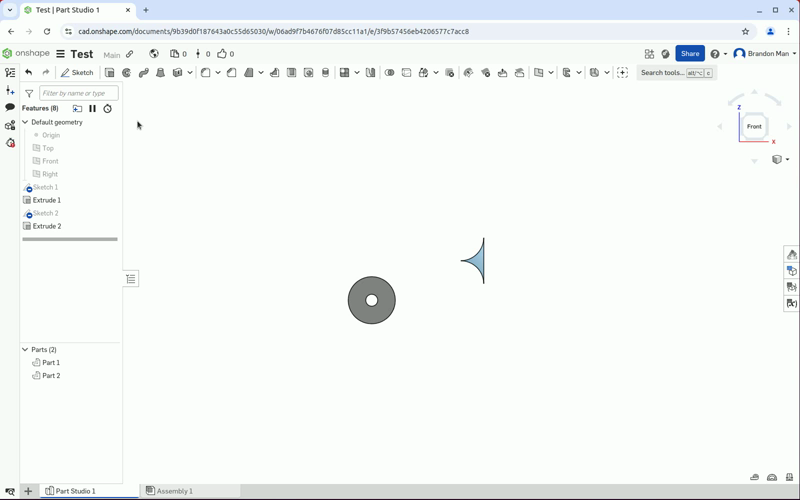
key(shift+h)
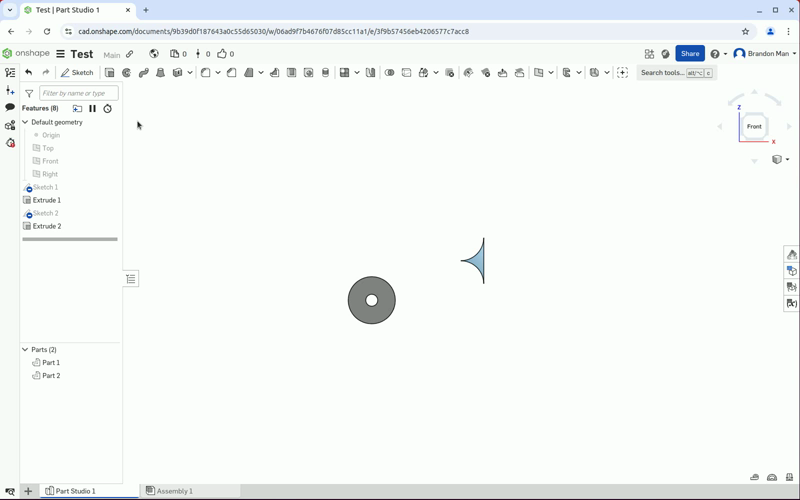
key(shift+h)
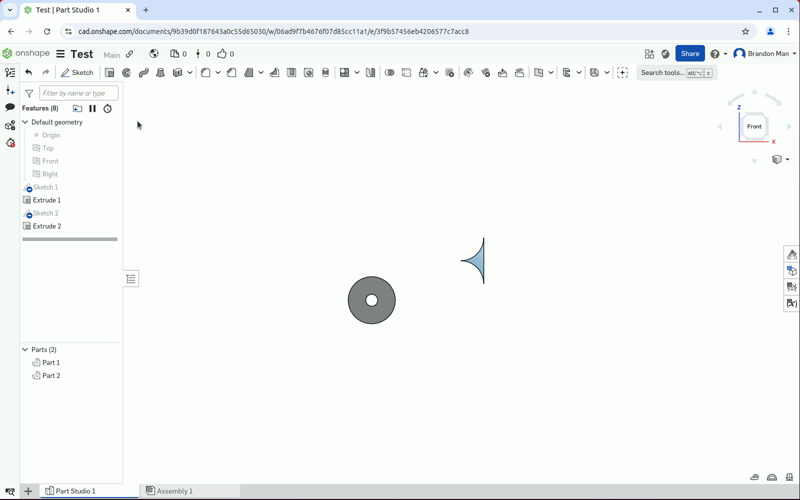
mouse_move(73, 189)
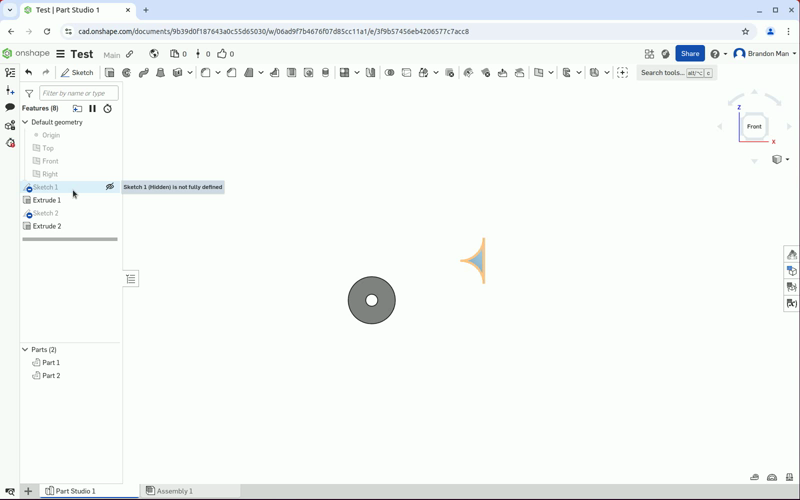
click(73, 189)
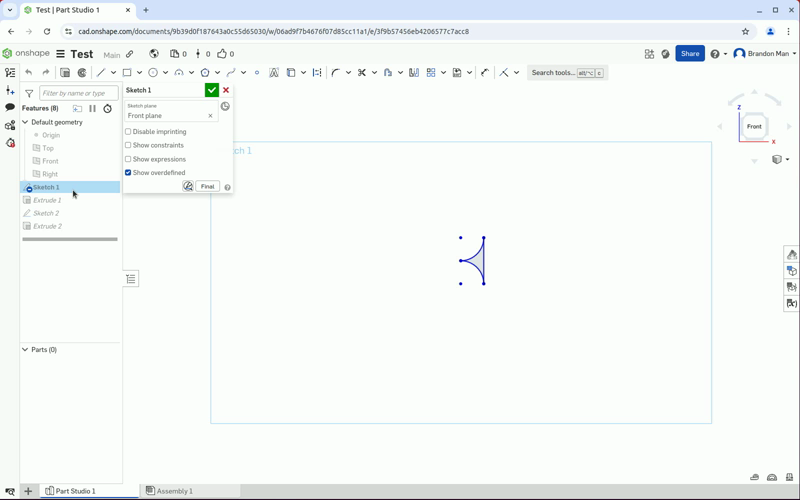
mouse_move(229, 92)
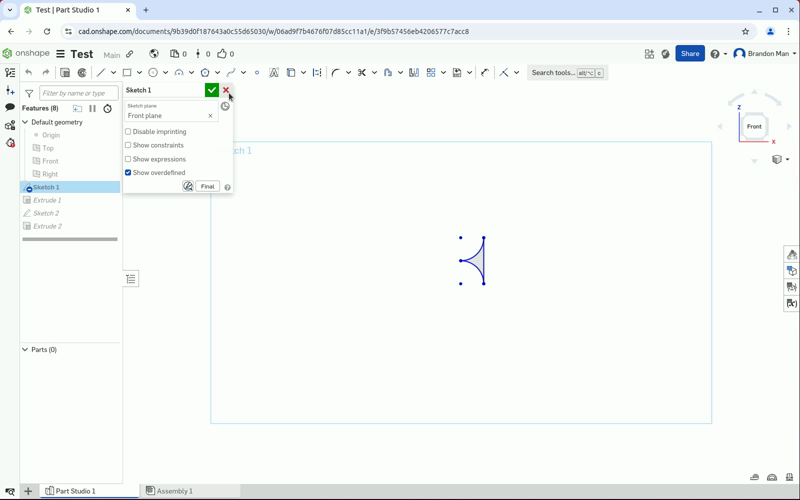
click(229, 92)
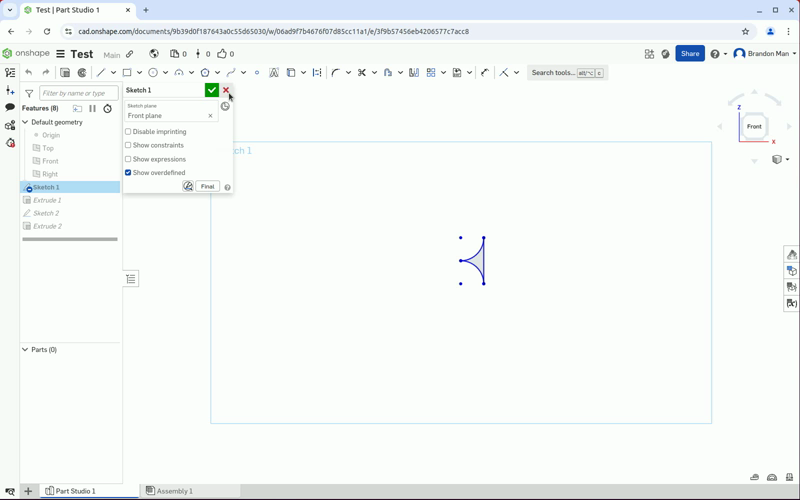
key(shift+s)
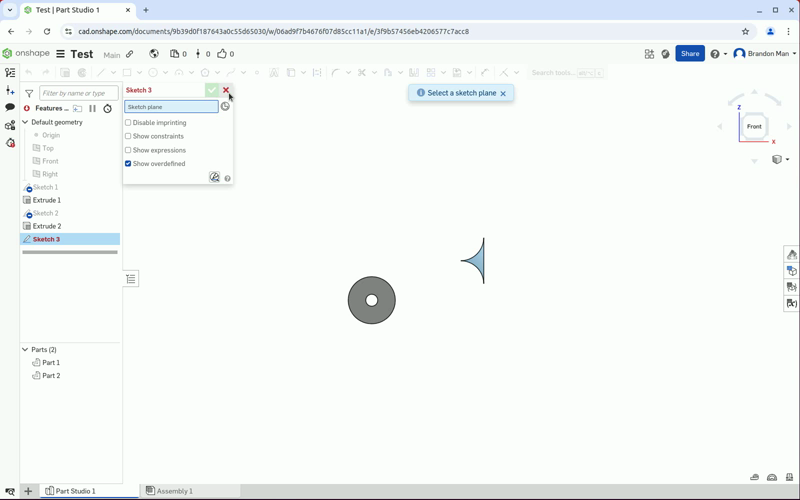
mouse_move(73, 163)
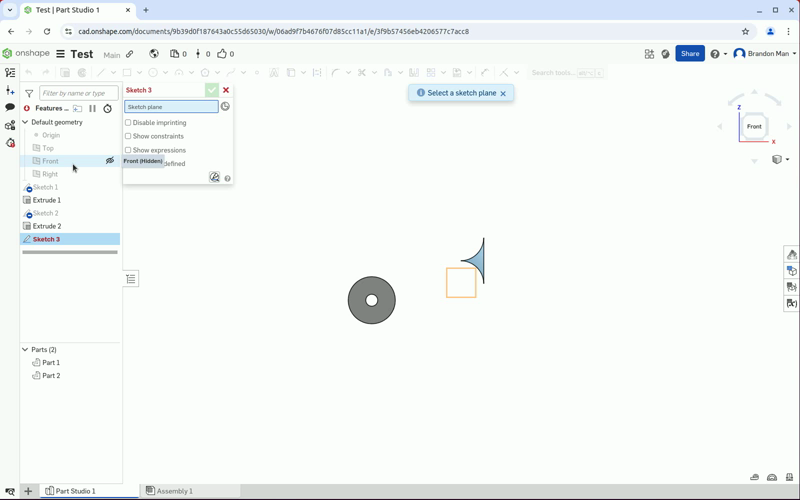
click(73, 163)
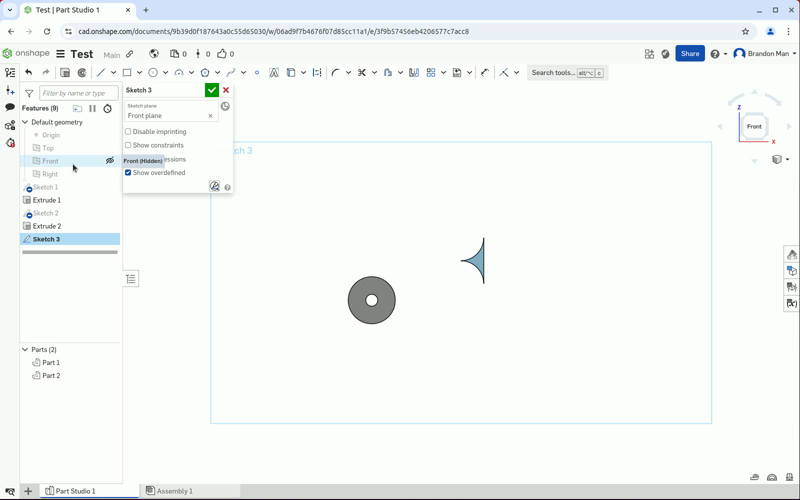
mouse_move(73, 352)
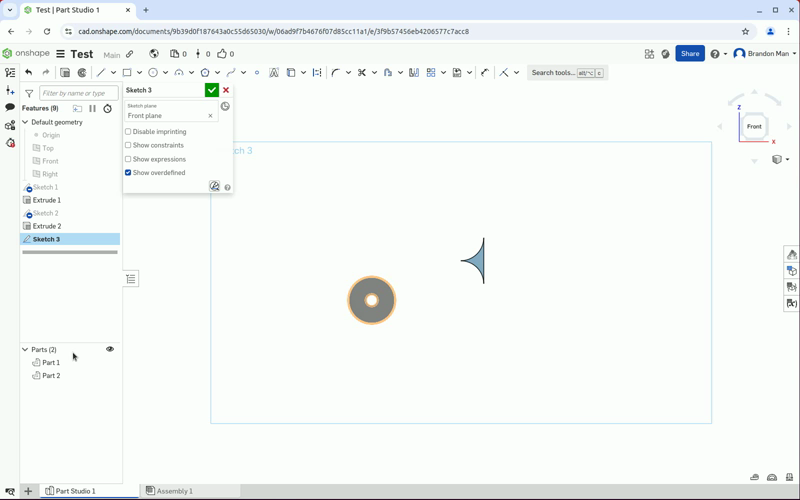
key(y)
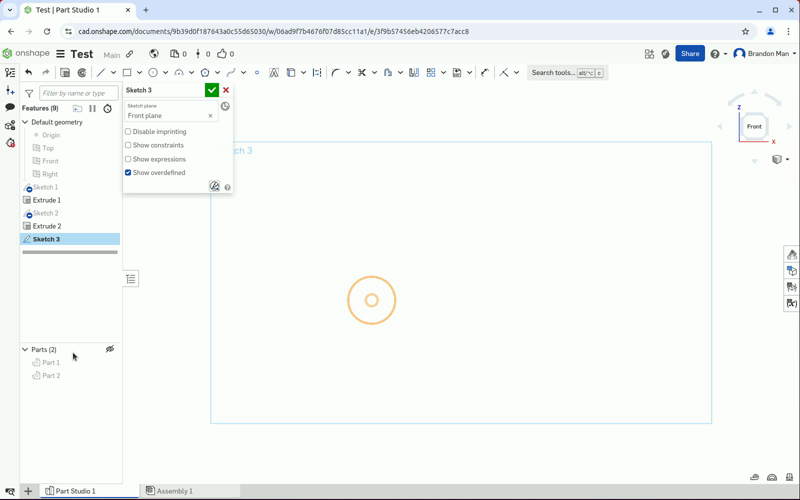
key(c)
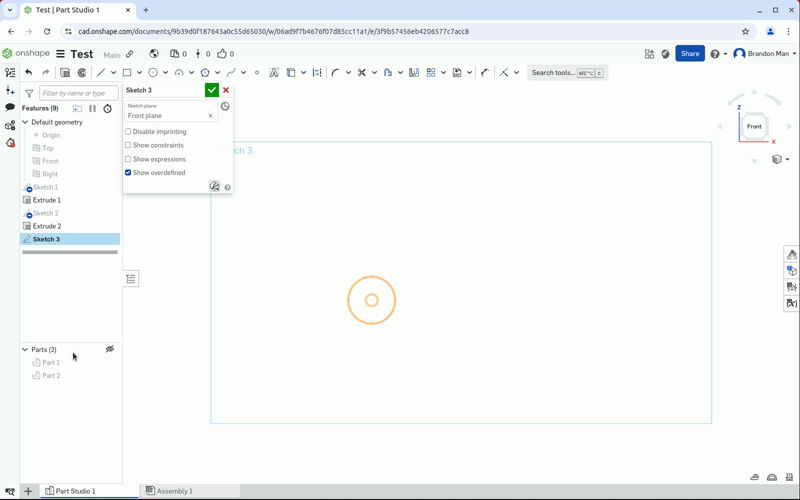
key_down(shift)
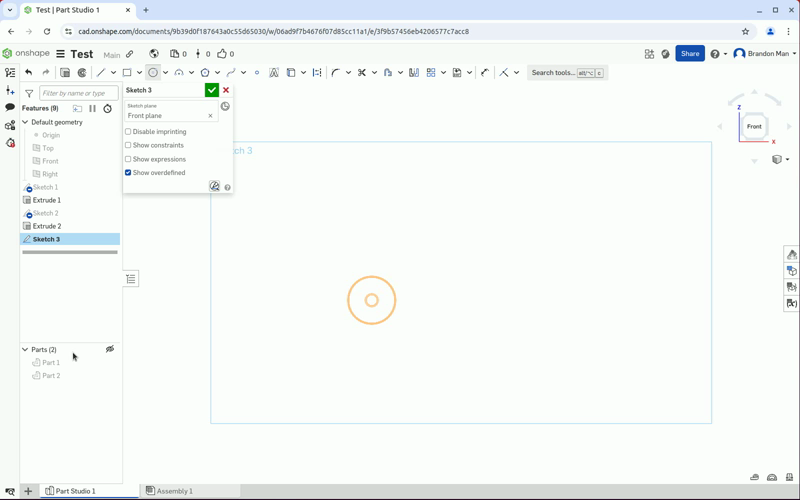
mouse_move(461, 282)
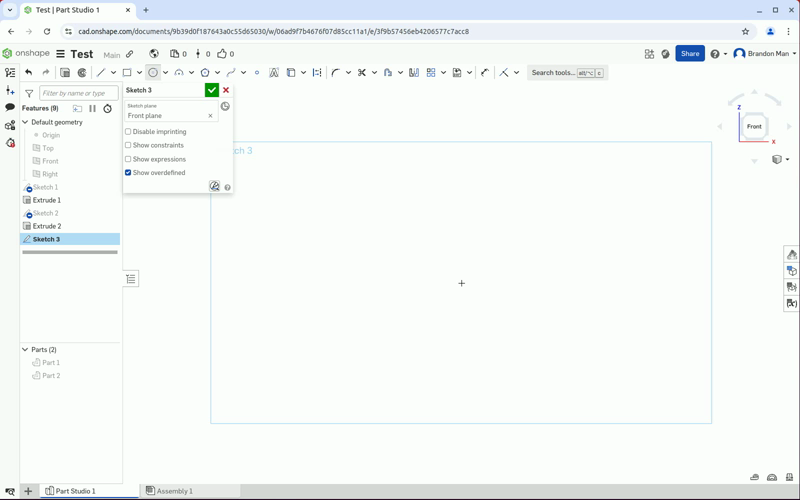
click(461, 282)
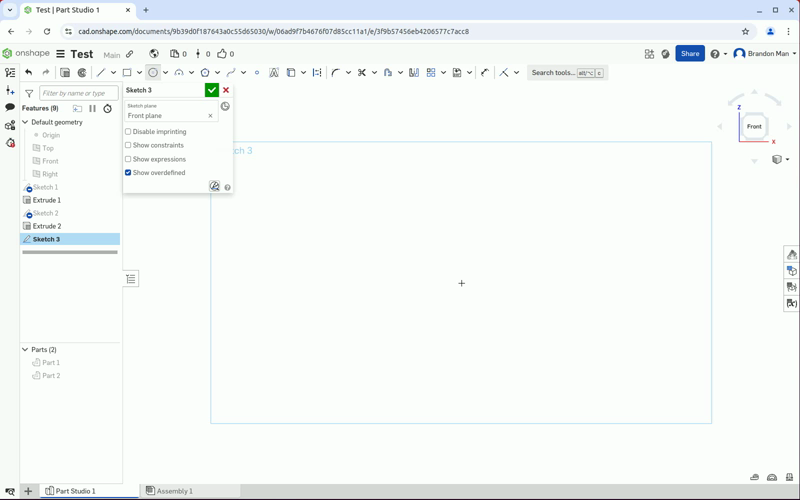
key_up(shift)
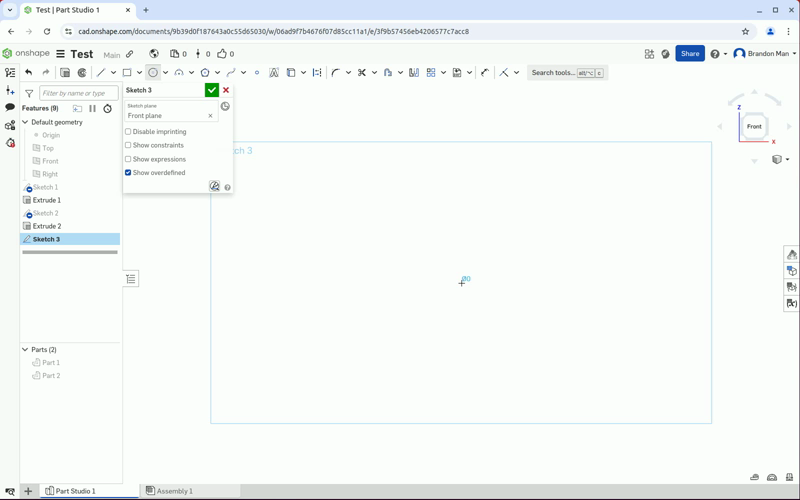
mouse_move(485, 282)
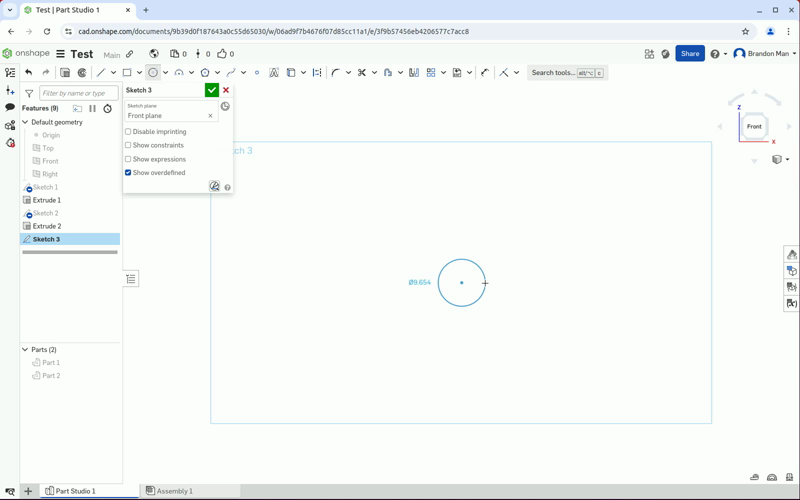
click(485, 282)
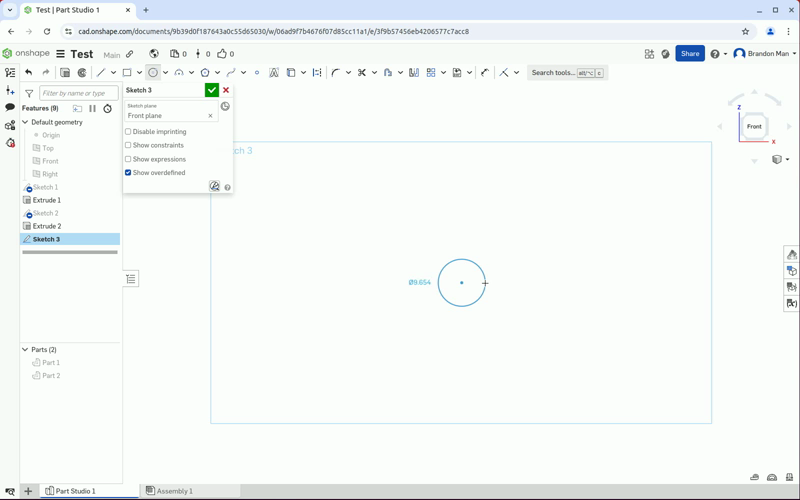
key(esc)
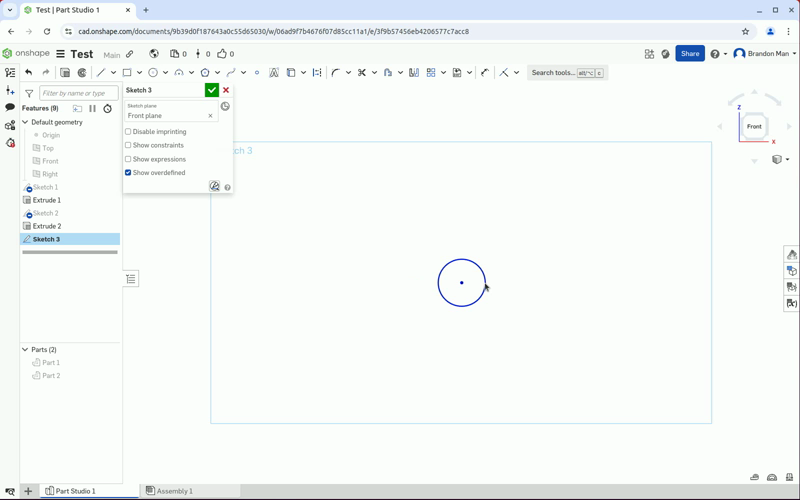
key(c)
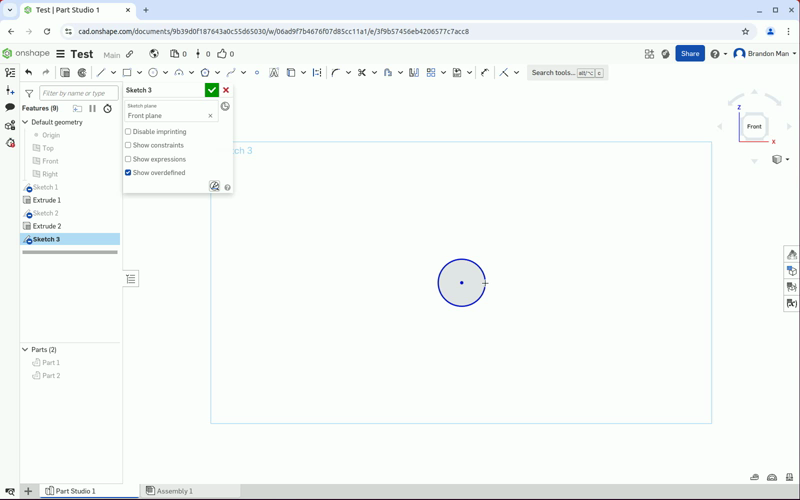
key_down(shift)
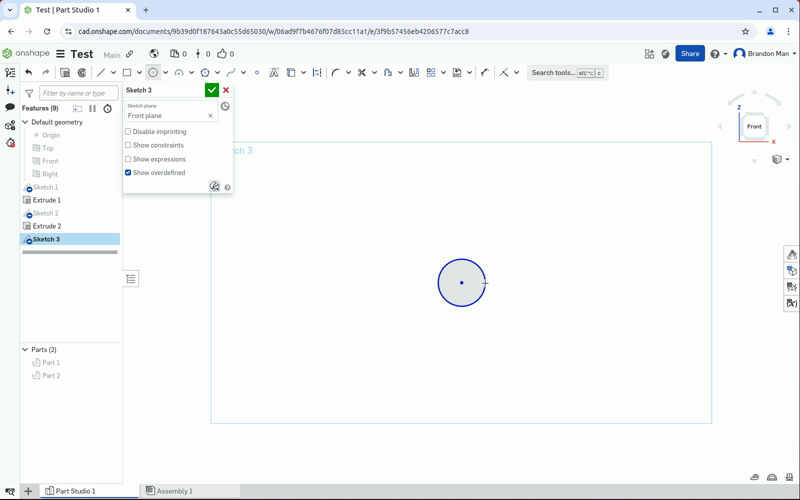
mouse_move(461, 282)
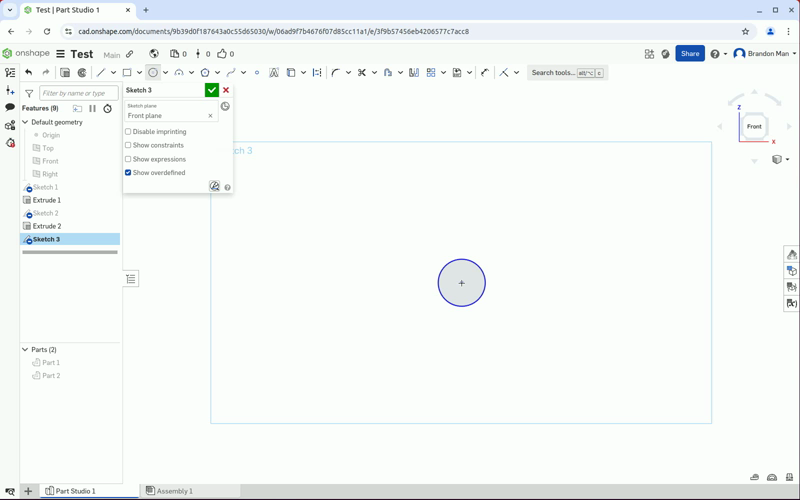
click(461, 282)
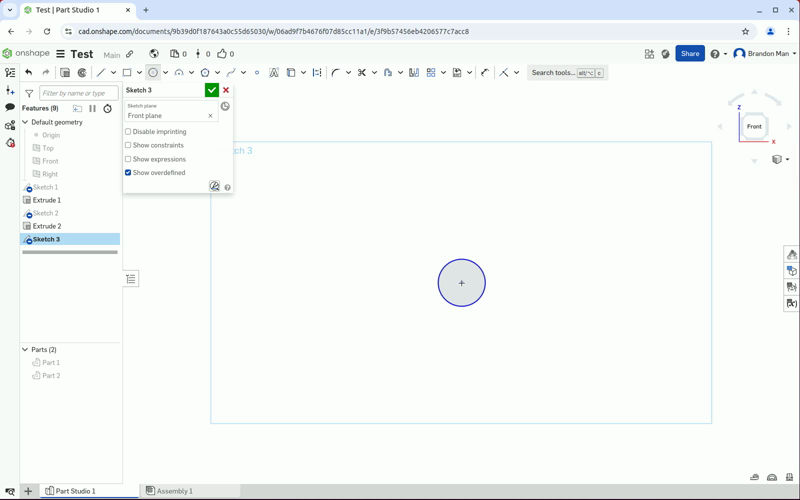
key_up(shift)
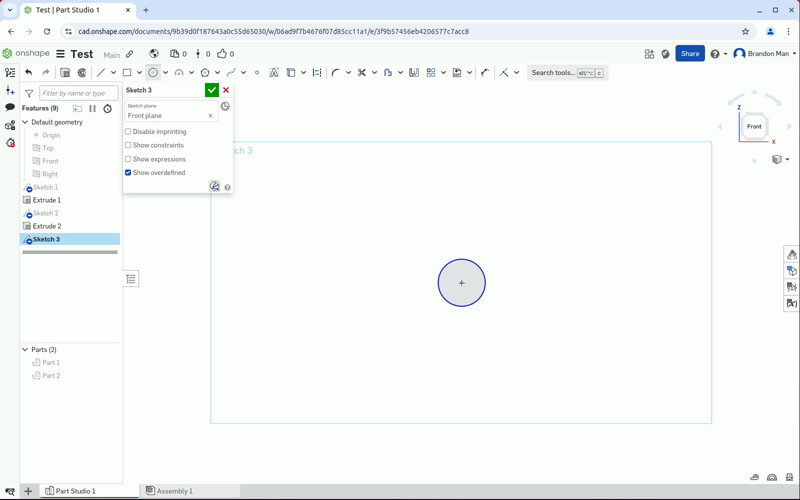
mouse_move(467, 282)
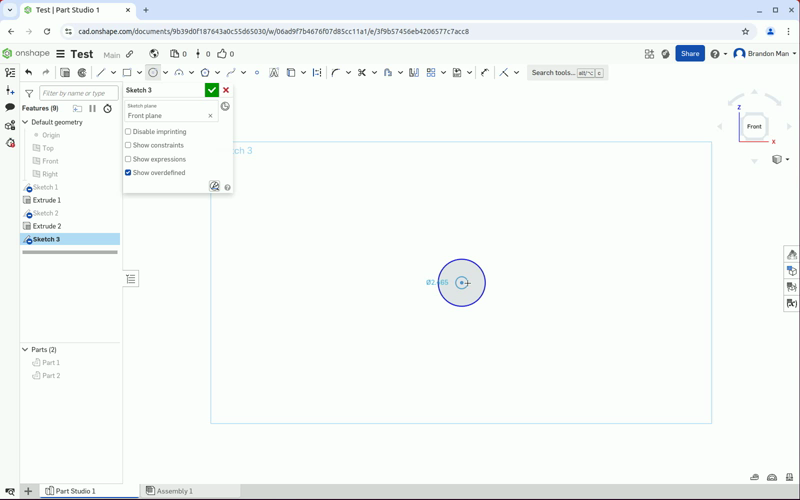
click(467, 282)
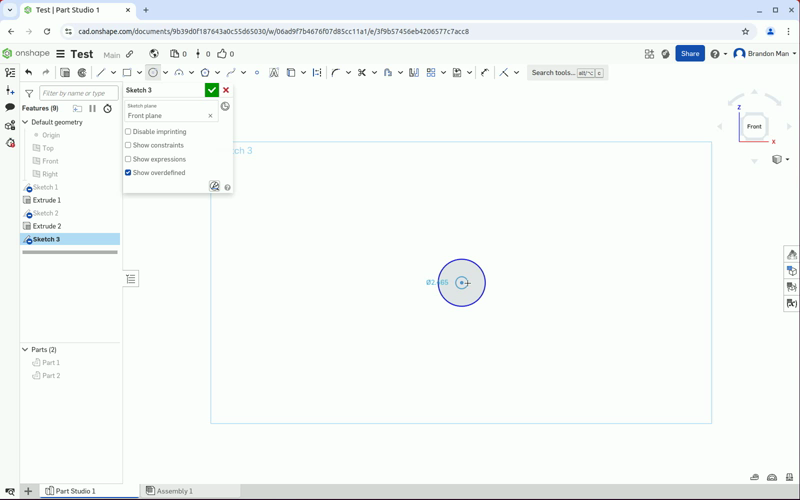
key(esc)
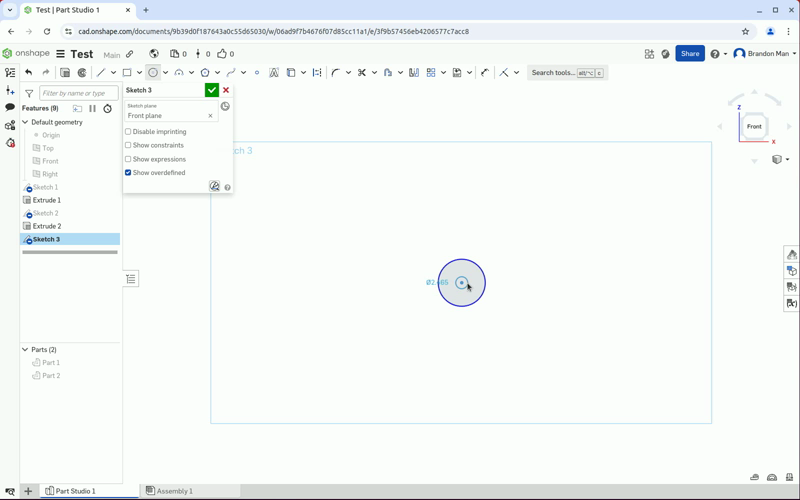
mouse_move(466, 291)
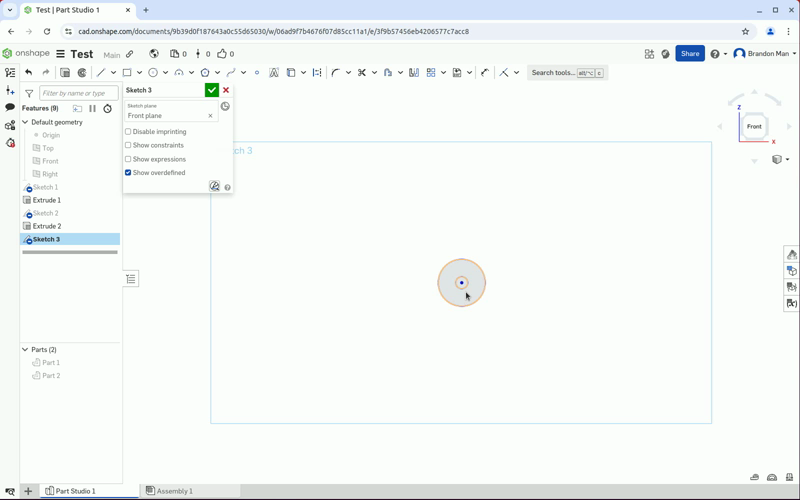
scroll(6)
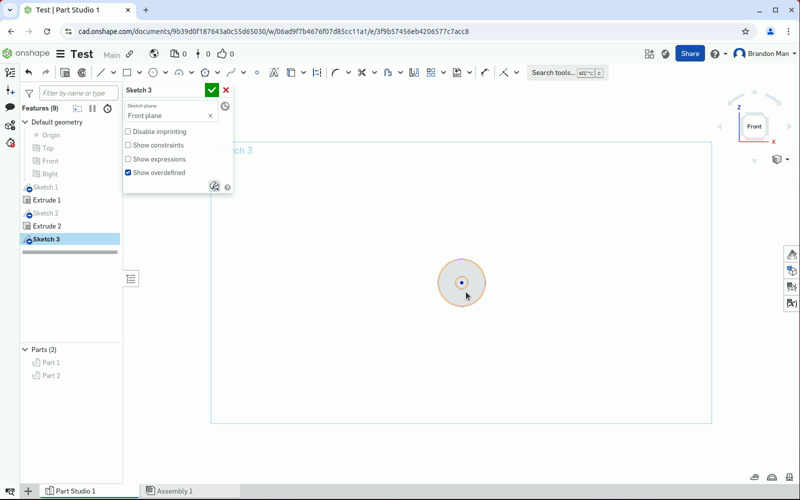
scroll(6)
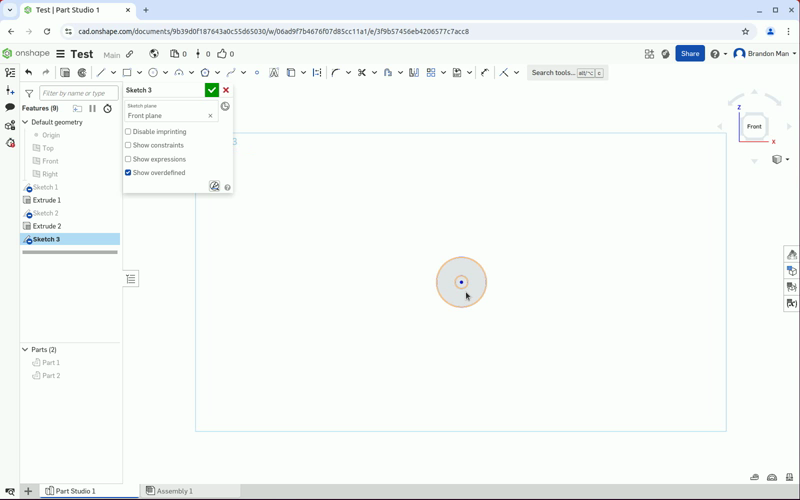
scroll(6)
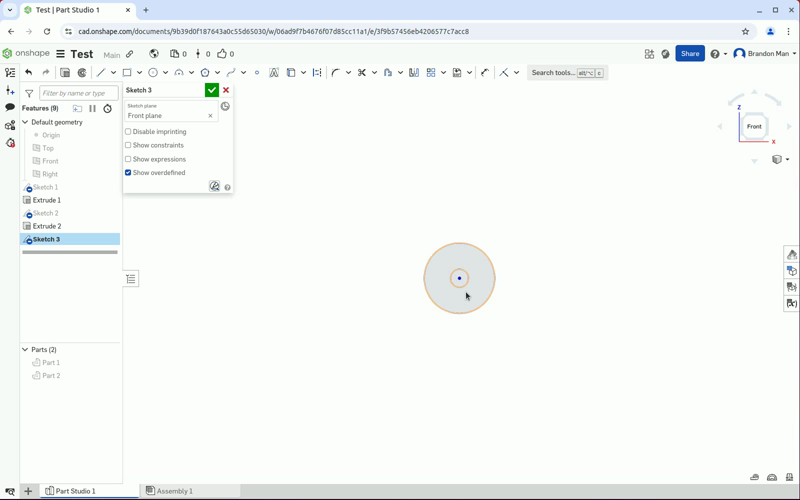
scroll(6)
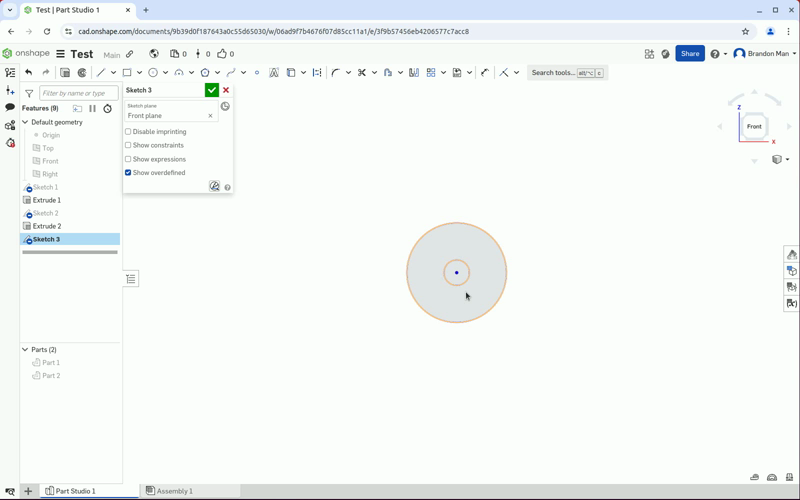
scroll(6)
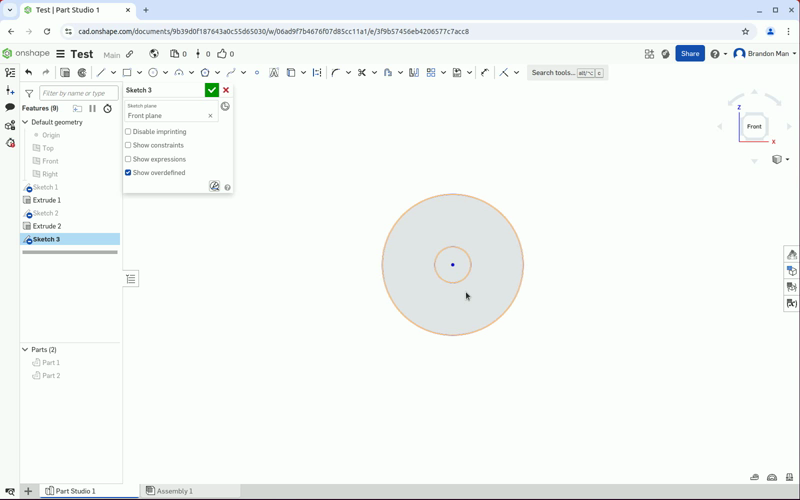
scroll(6)
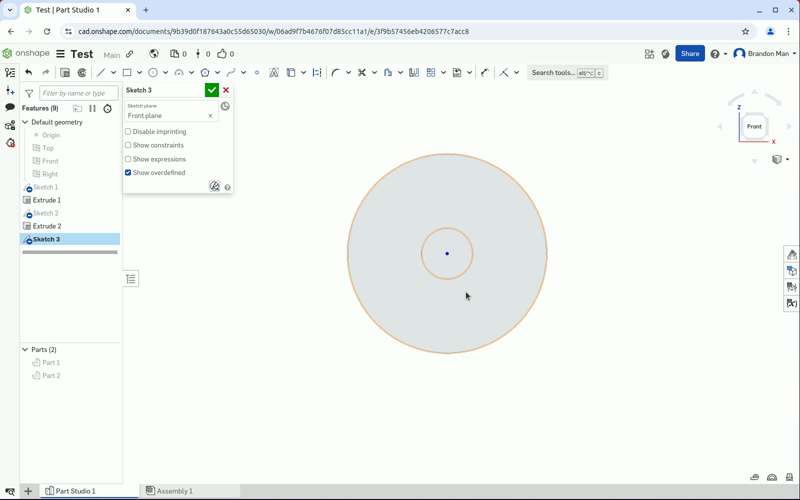
scroll(6)
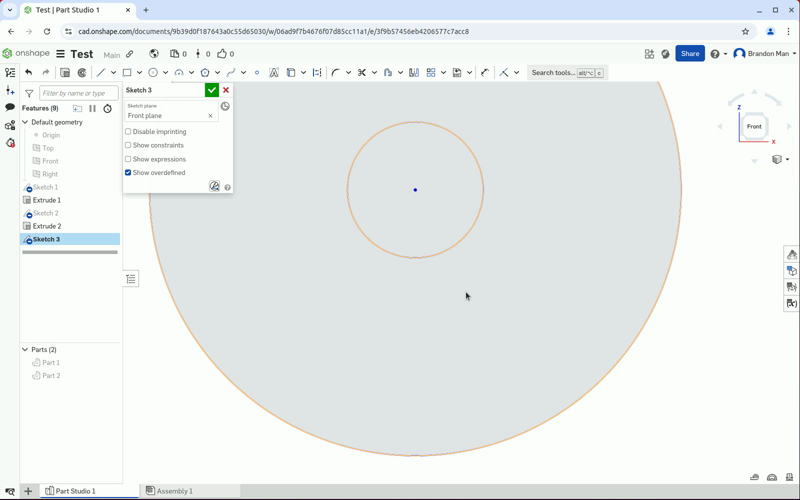
click(466, 291)
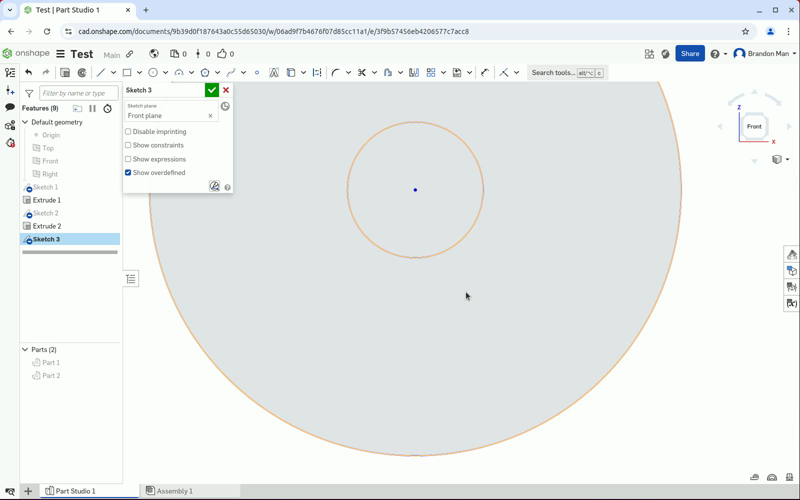
scroll(-6)
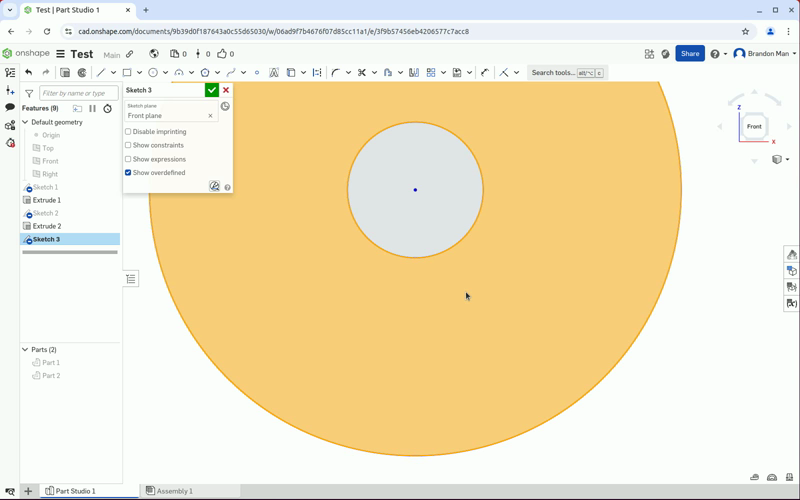
scroll(-6)
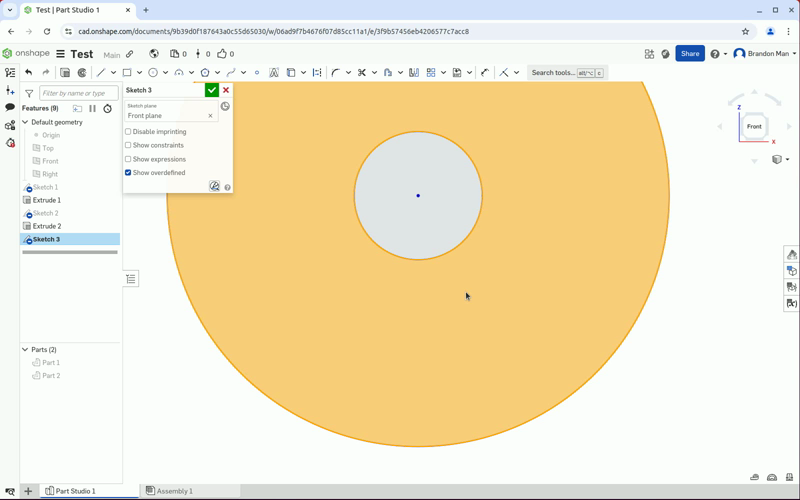
scroll(-6)
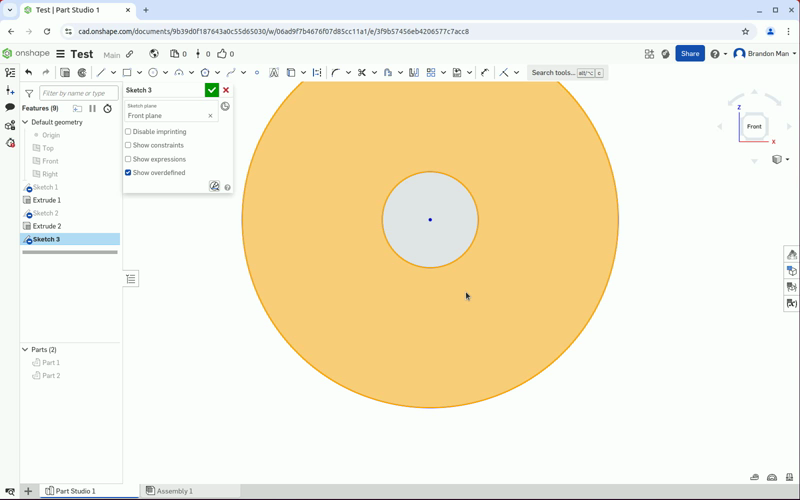
scroll(-6)
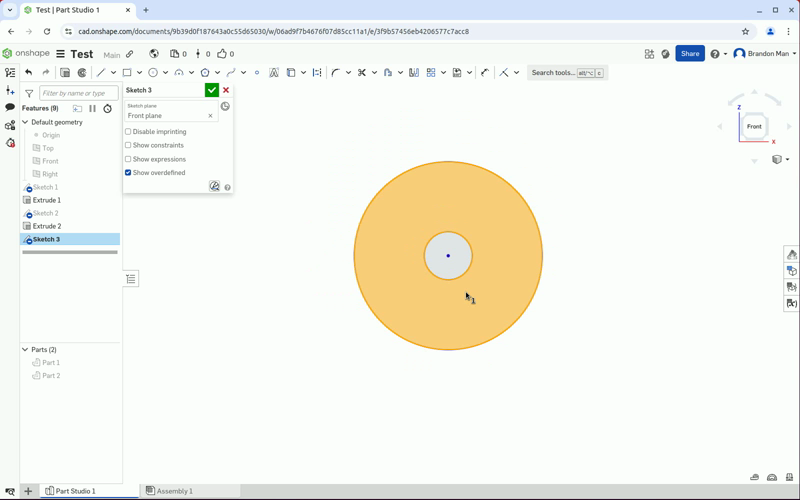
scroll(-6)
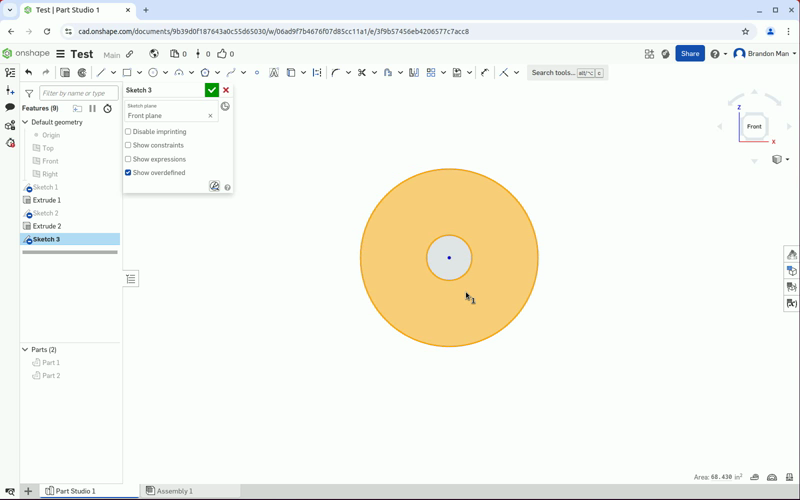
scroll(-6)
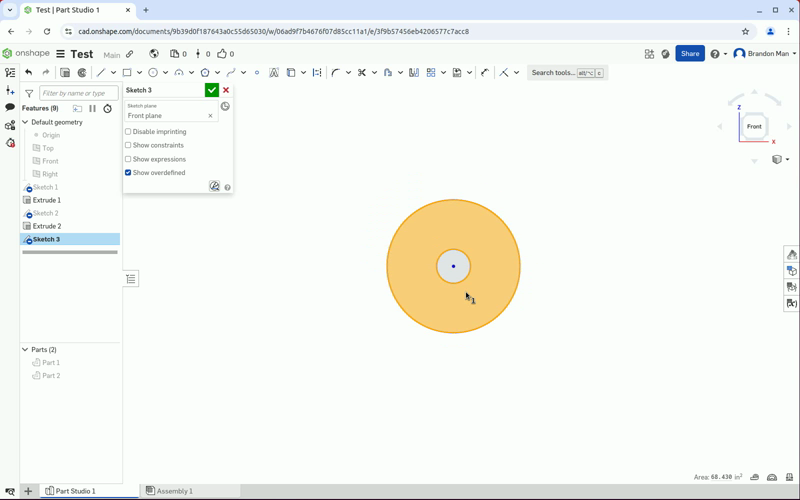
scroll(-6)
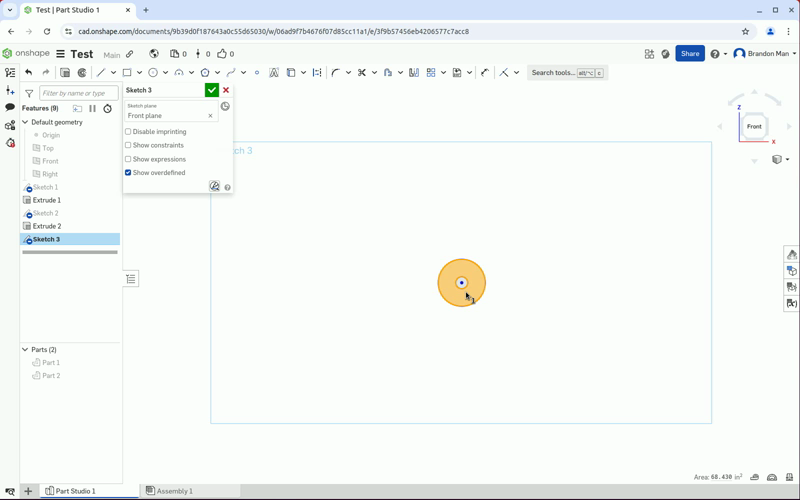
mouse_move(73, 352)
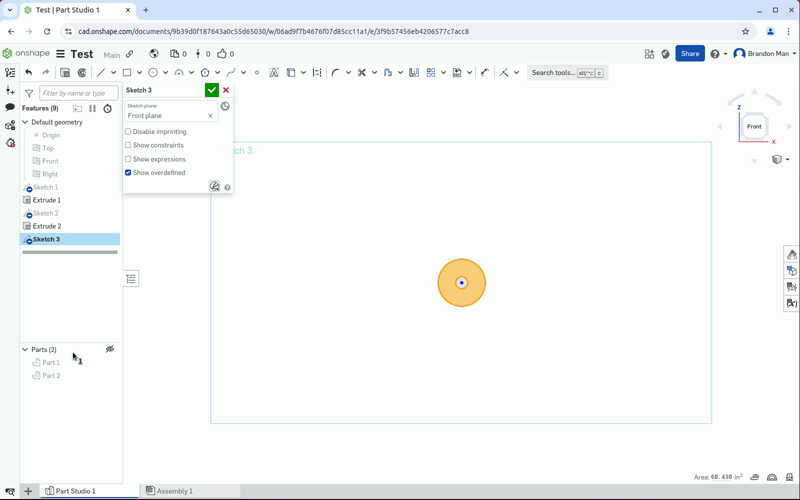
key(shift+y)
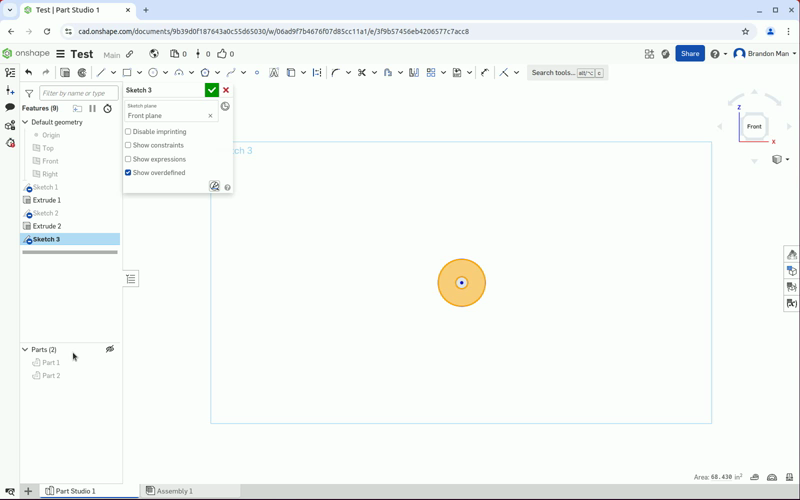
key(shift+e)
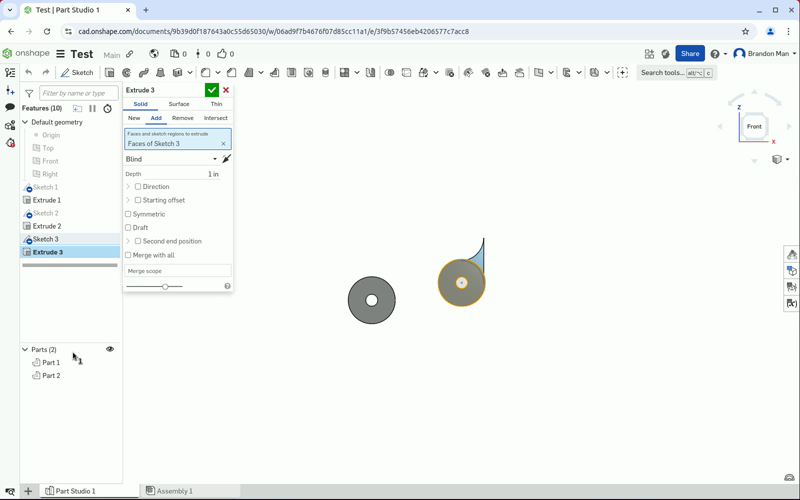
mouse_move(143, 106)
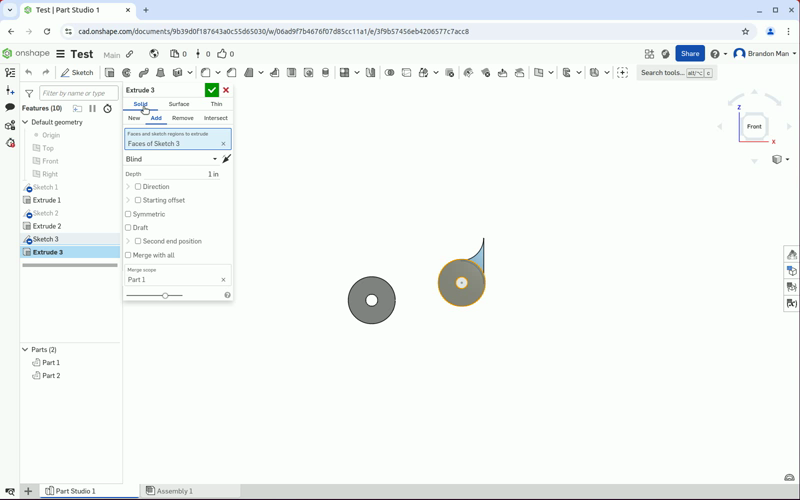
click(143, 106)
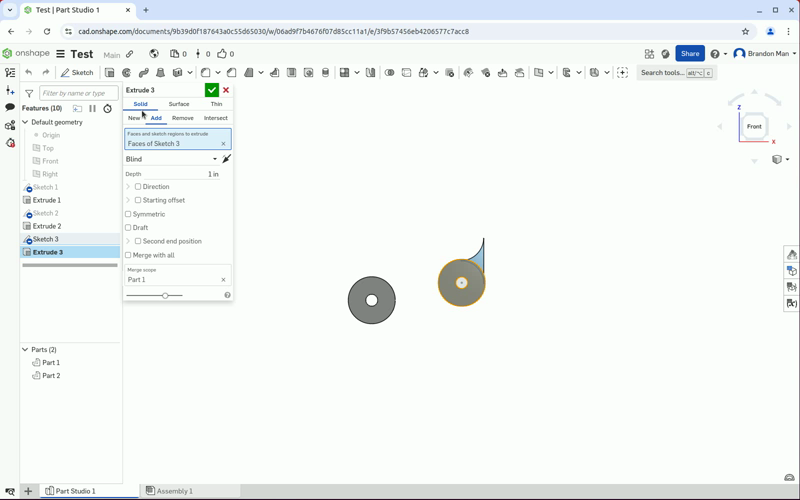
mouse_move(137, 120)
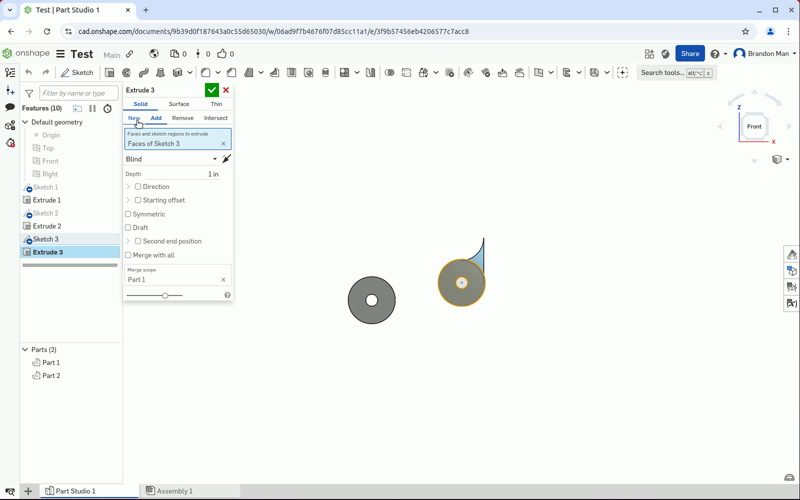
click(137, 120)
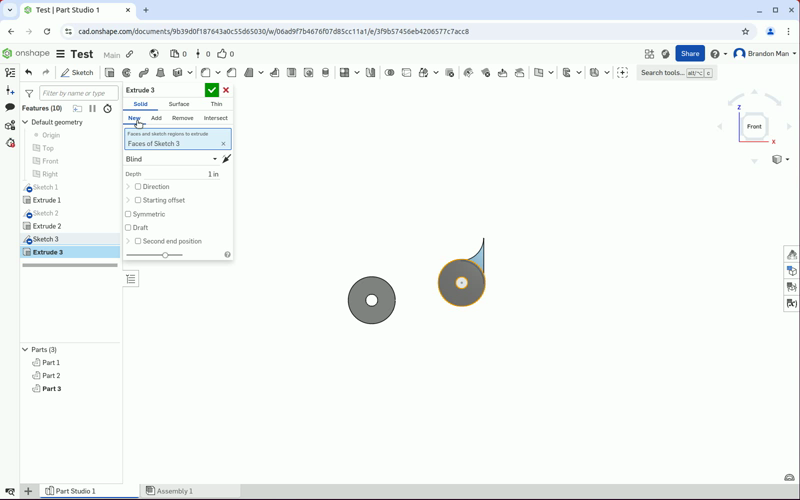
key(tab, 4)
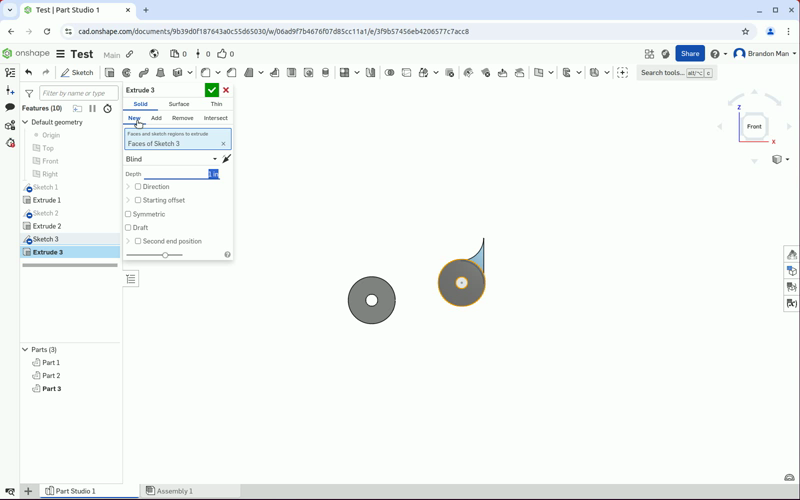
text(0.481)
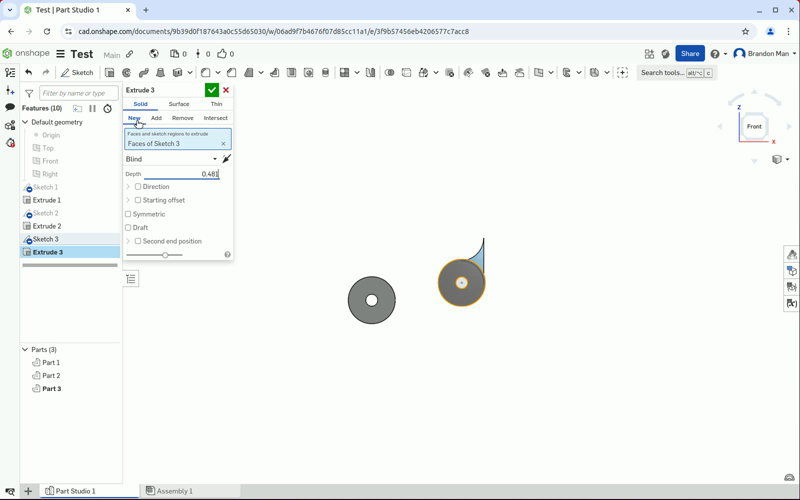
key(enter)
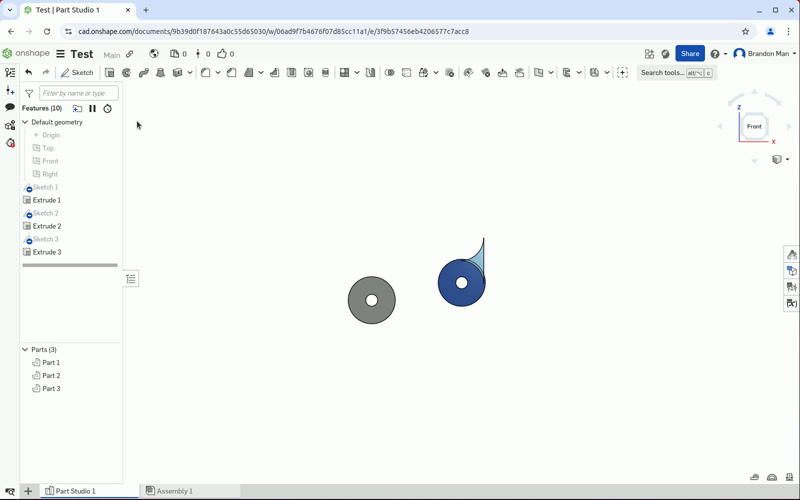
key(shift+h)
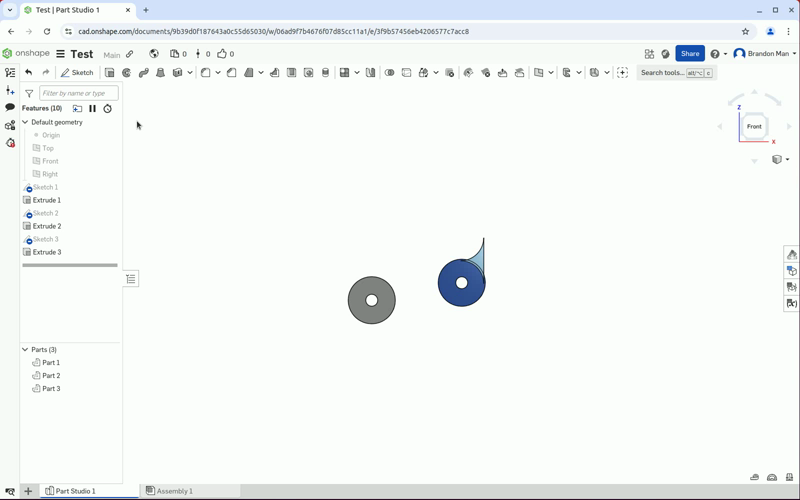
key(shift+h)
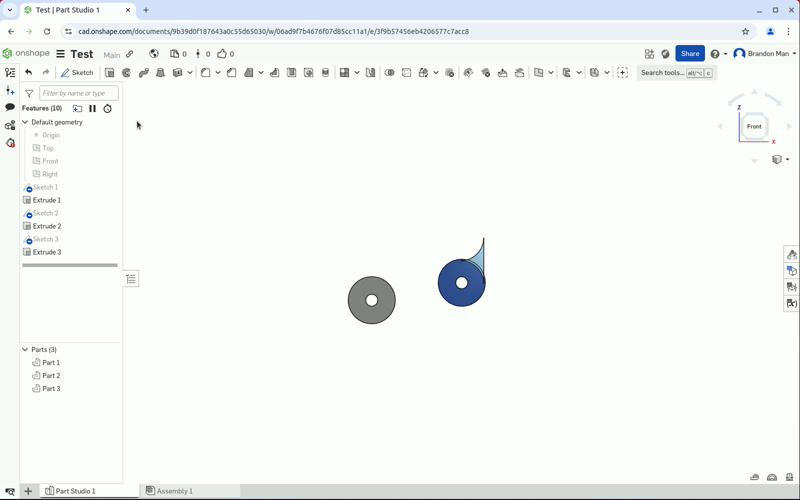
mouse_move(73, 189)
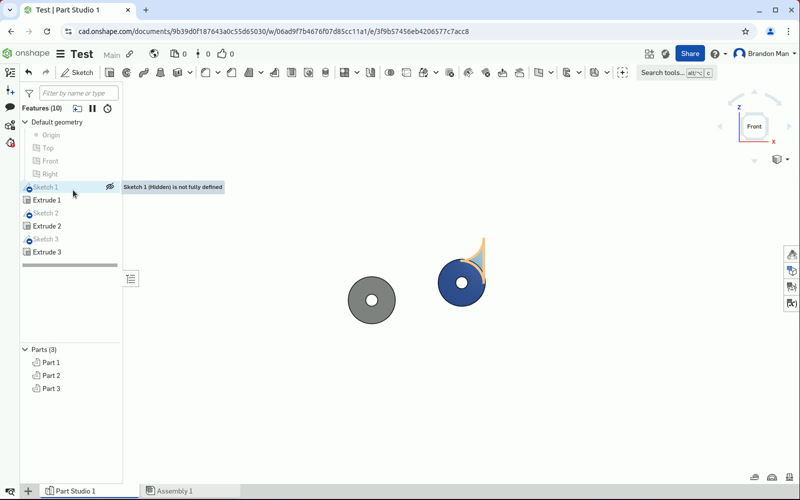
click(73, 189)
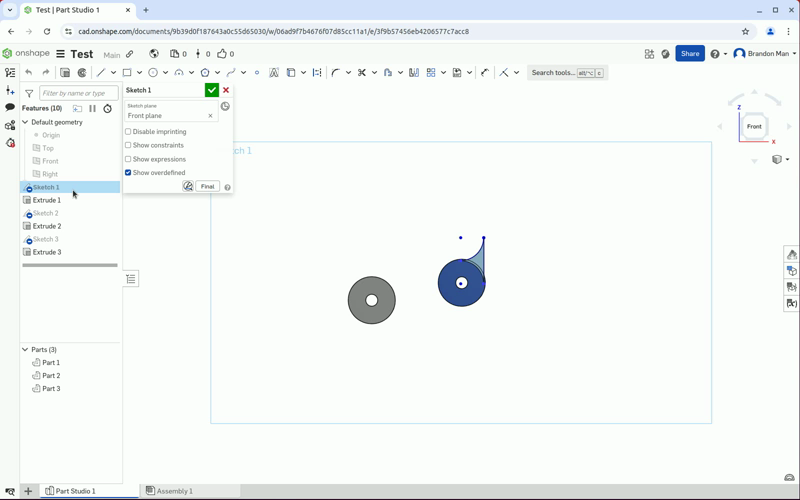
mouse_move(229, 92)
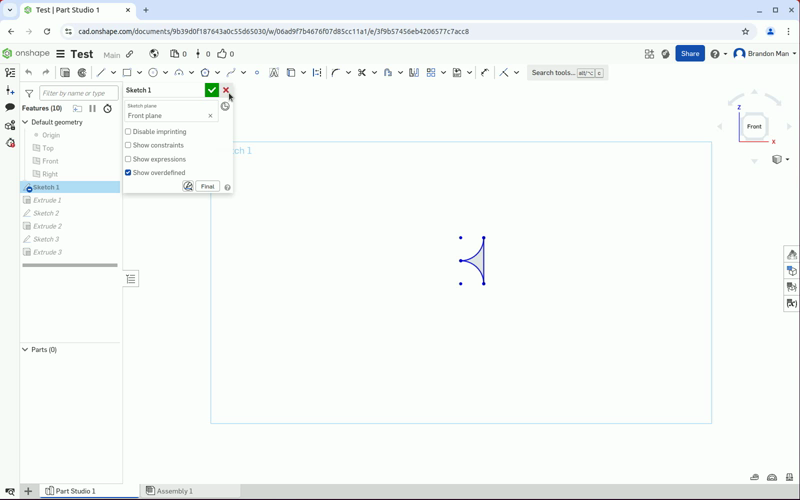
click(229, 92)
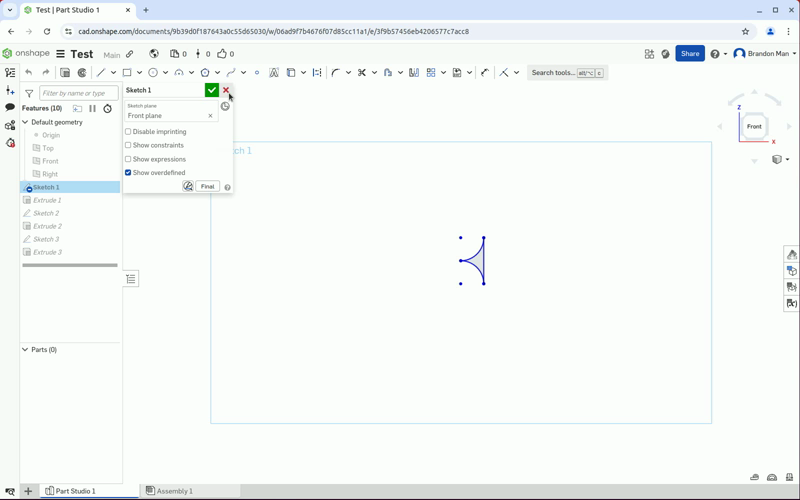
key(shift+s)
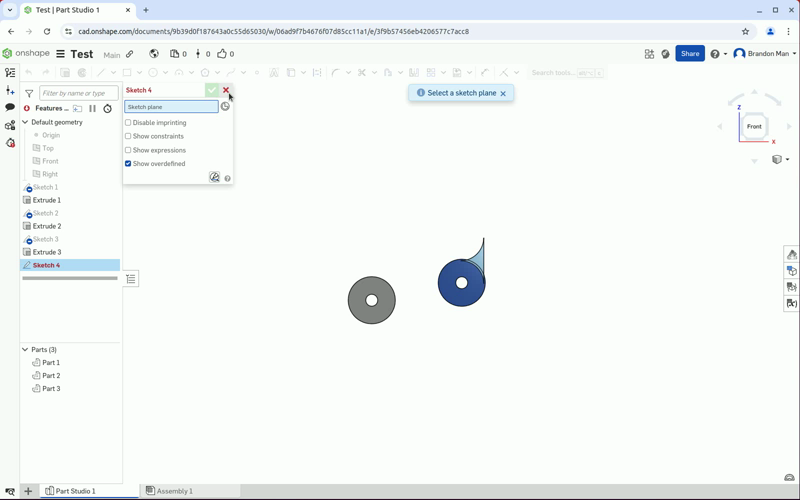
mouse_move(73, 163)
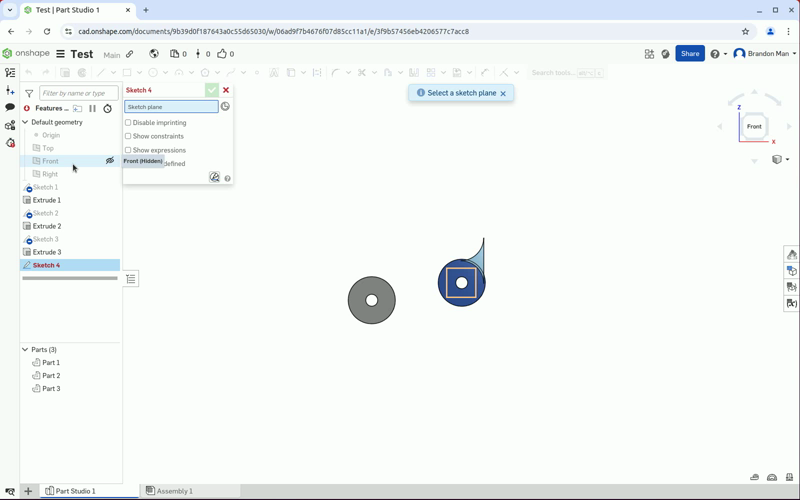
click(73, 163)
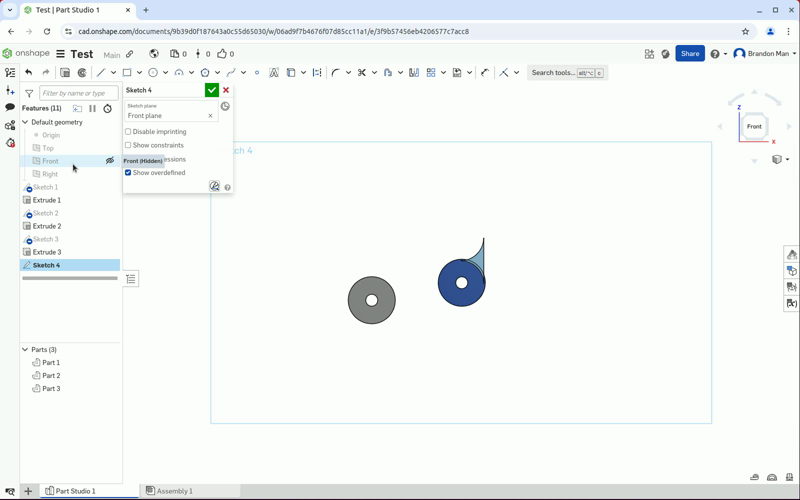
mouse_move(73, 352)
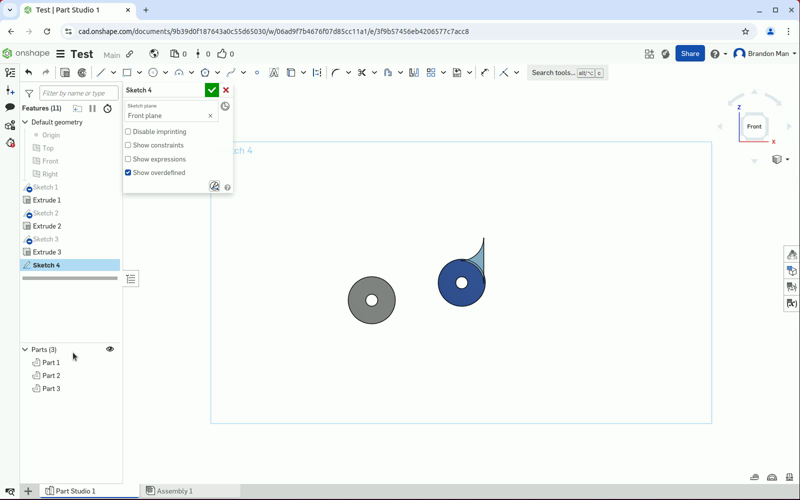
key(y)
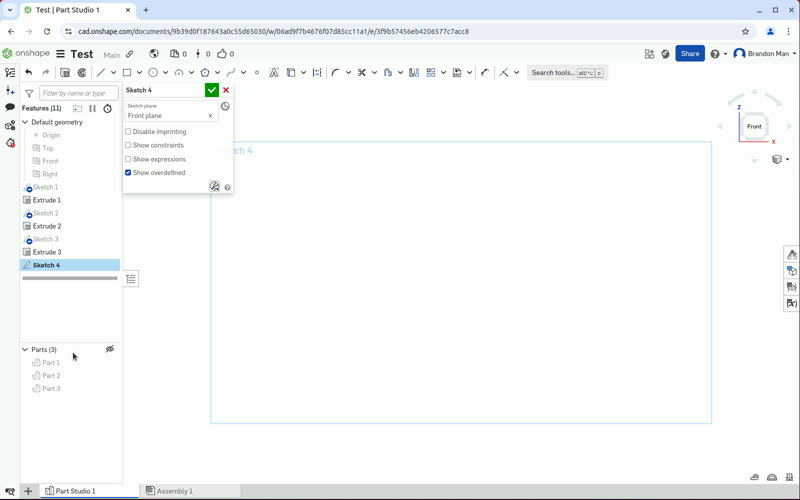
key(a)
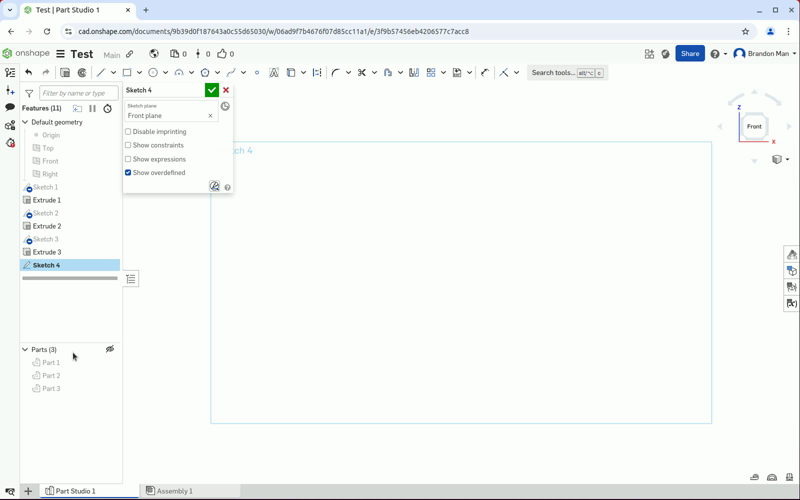
key_down(shift)
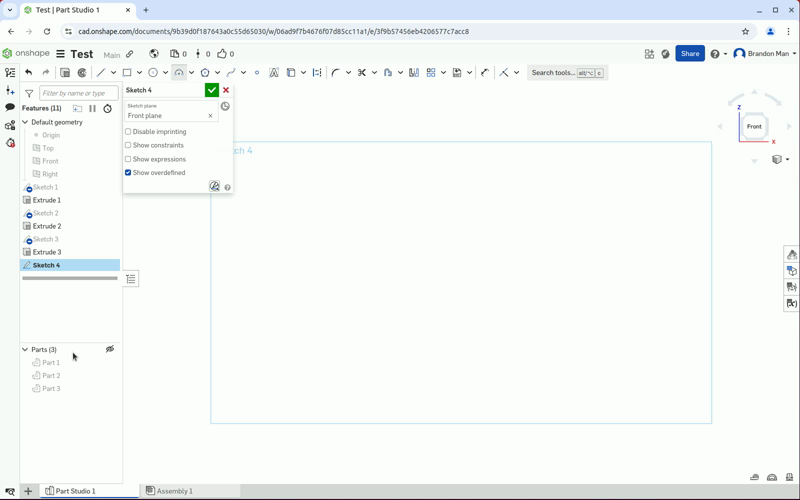
mouse_move(357, 281)
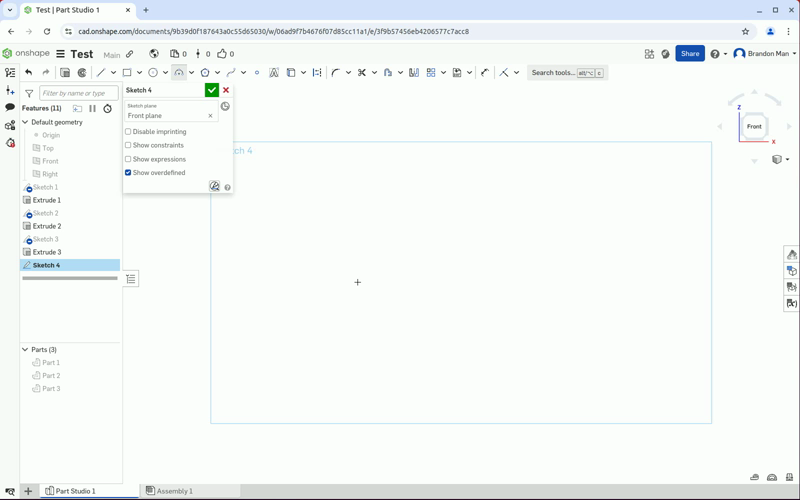
click(357, 281)
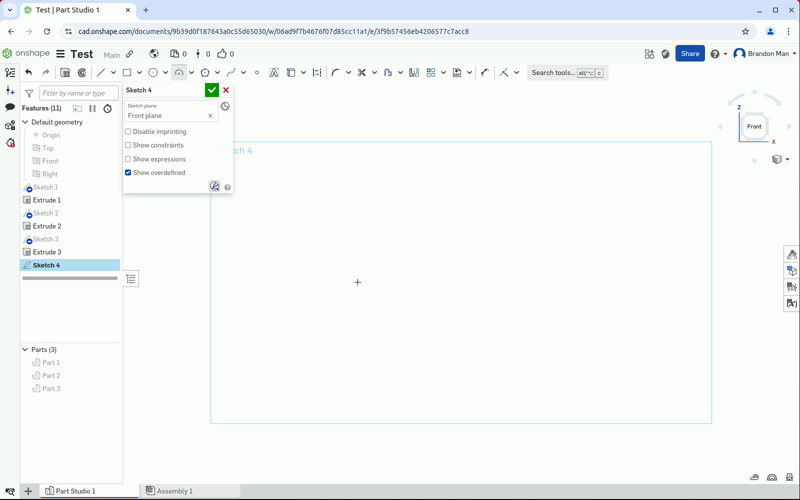
key_up(shift)
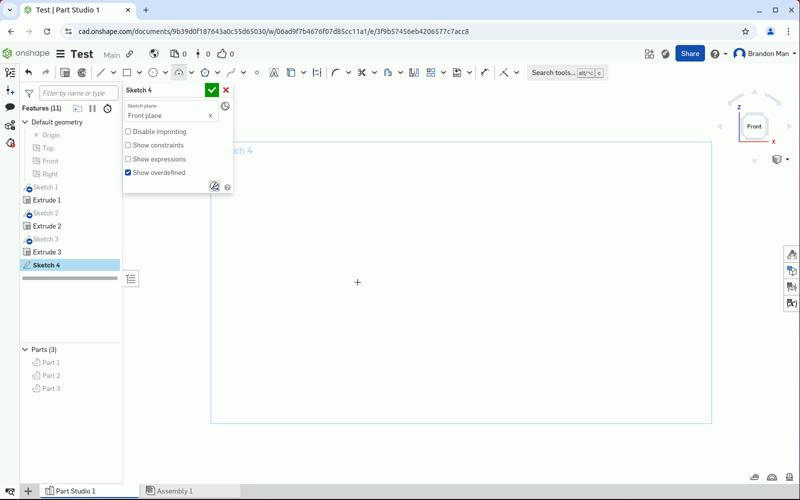
key_down(shift)
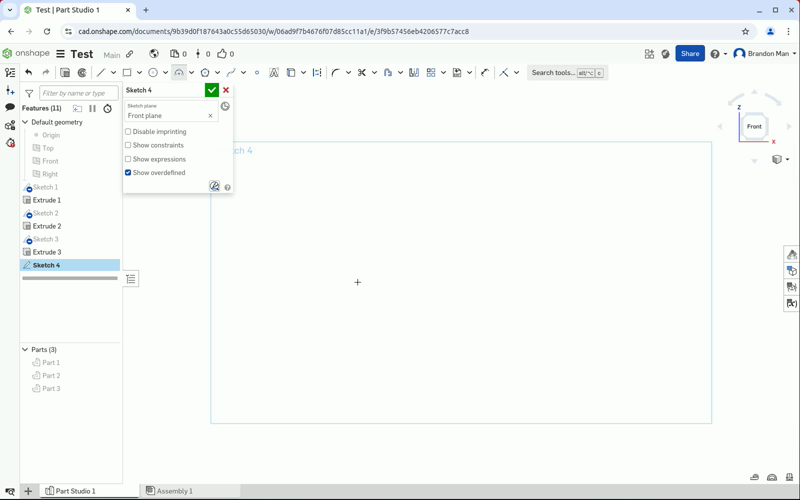
mouse_move(374, 322)
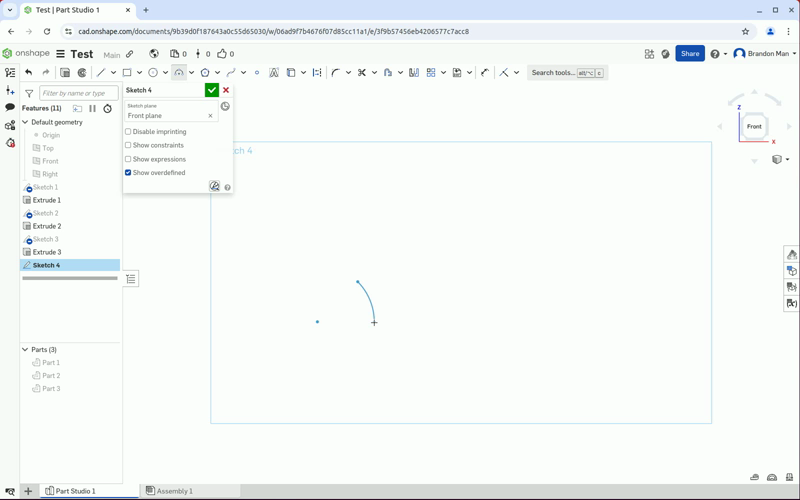
click(374, 322)
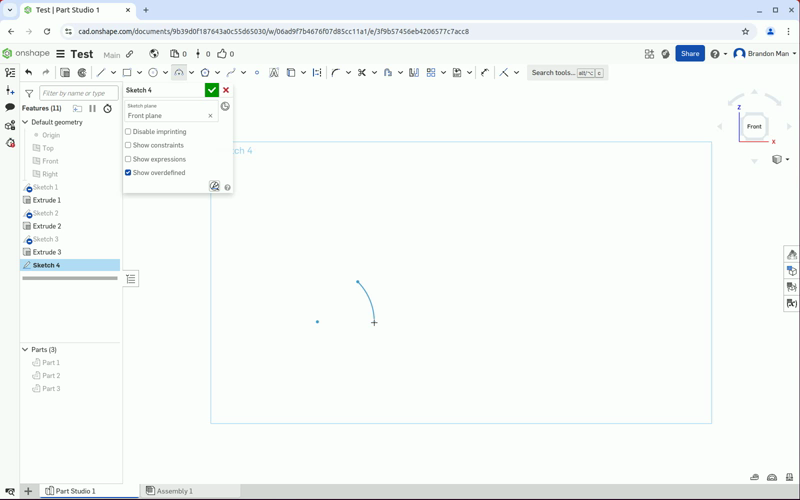
mouse_move(390, 291)
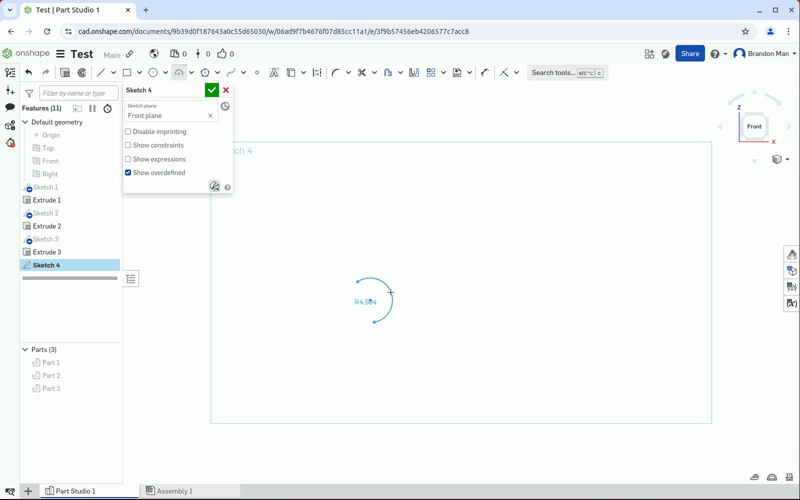
click(390, 291)
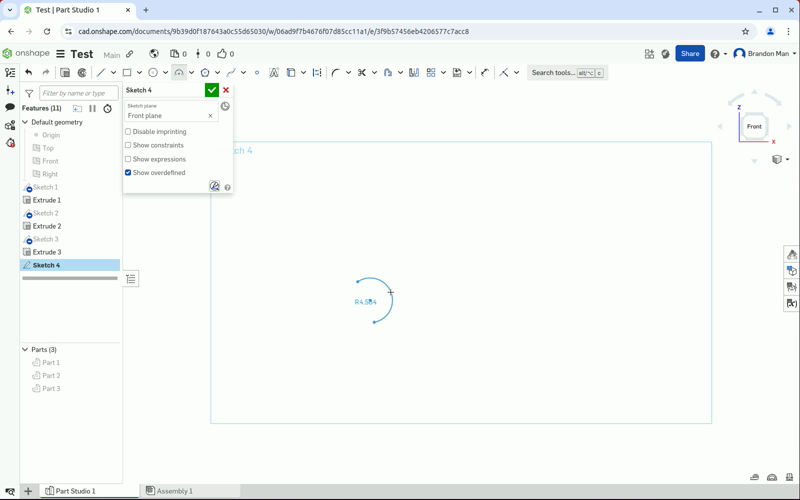
key_up(shift)
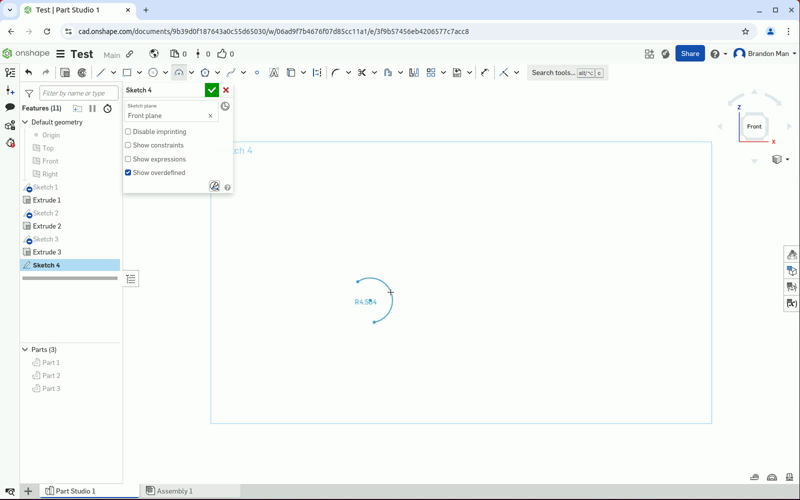
key(esc)
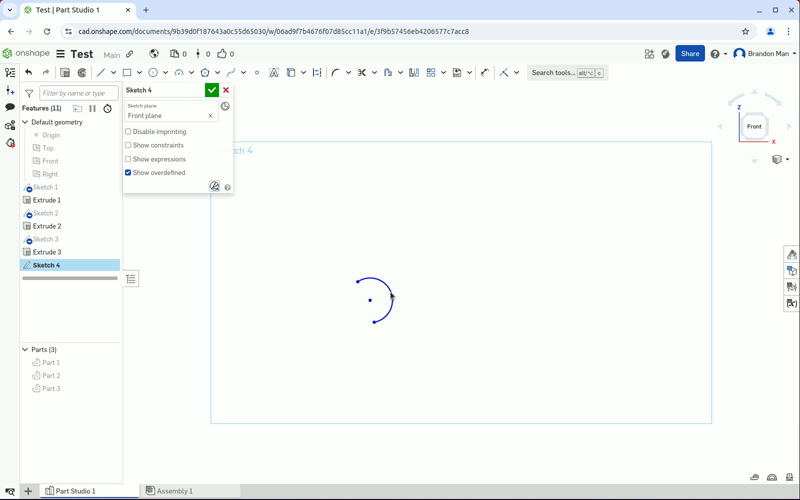
key(l)
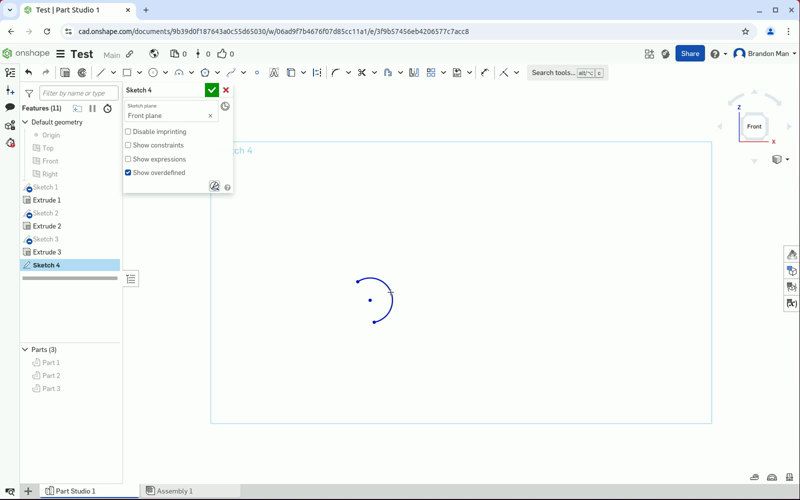
mouse_move(374, 322)
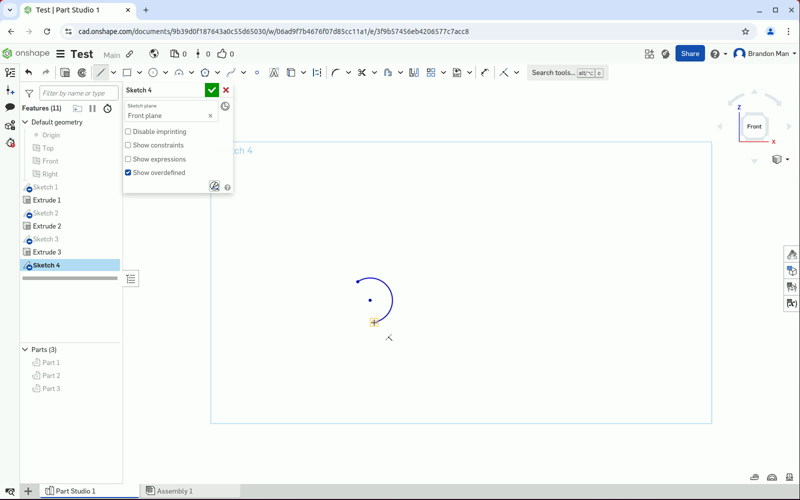
click(374, 322)
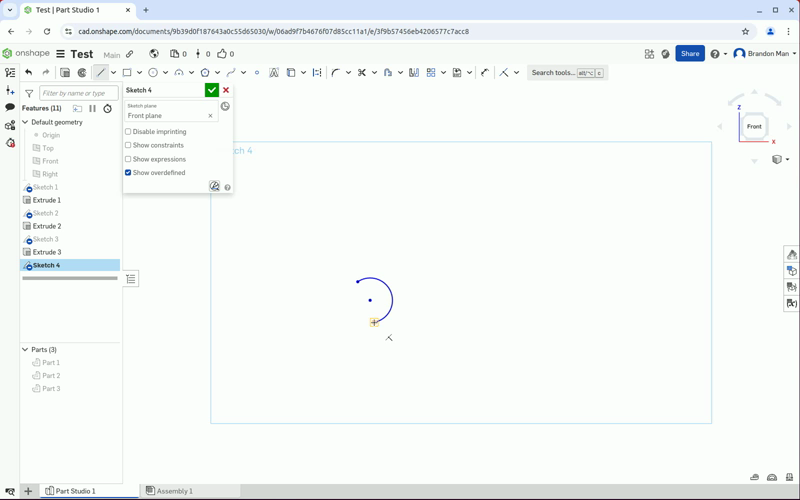
key_down(shift)
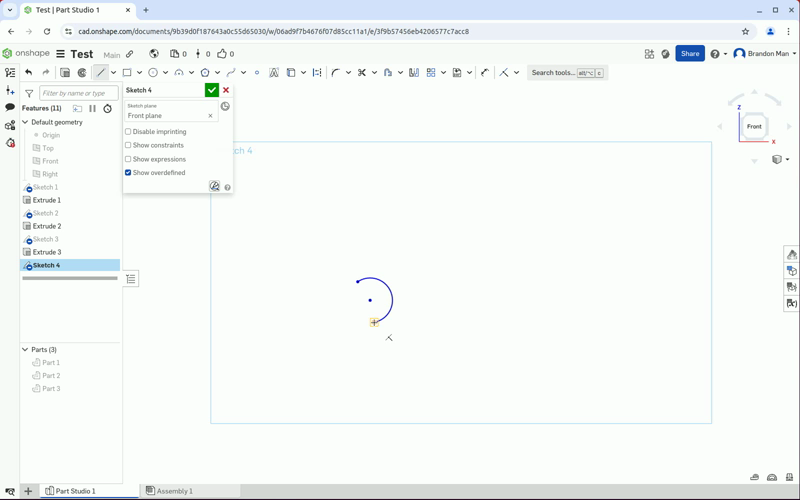
mouse_move(464, 305)
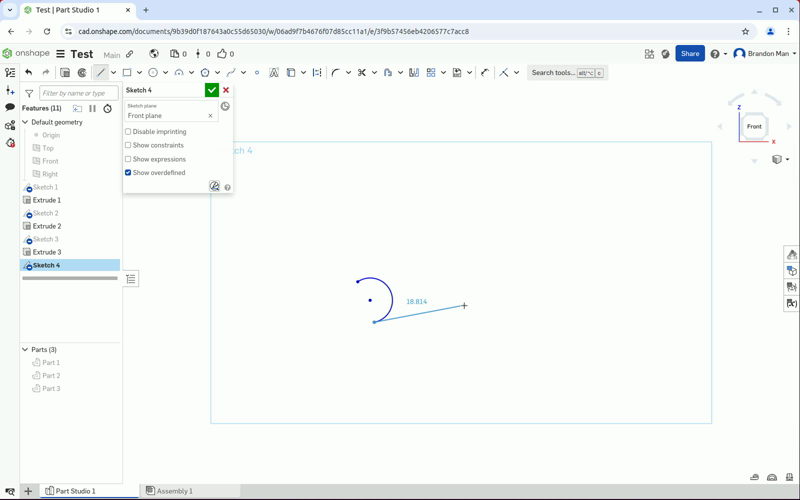
click(464, 305)
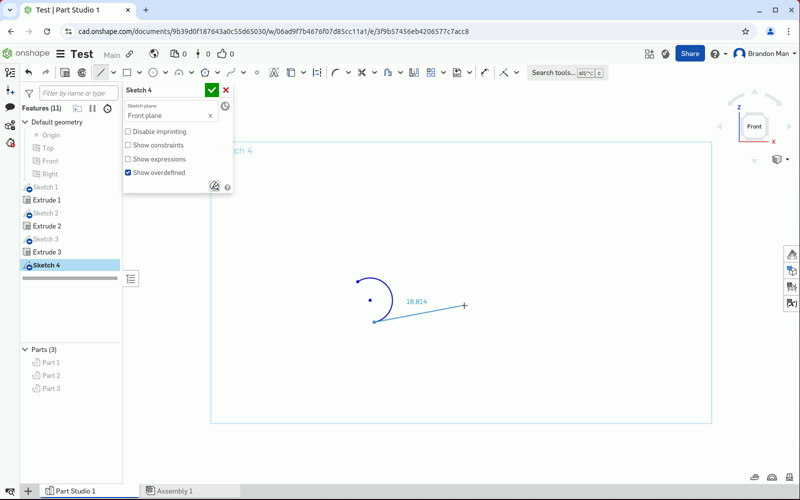
key_up(shift)
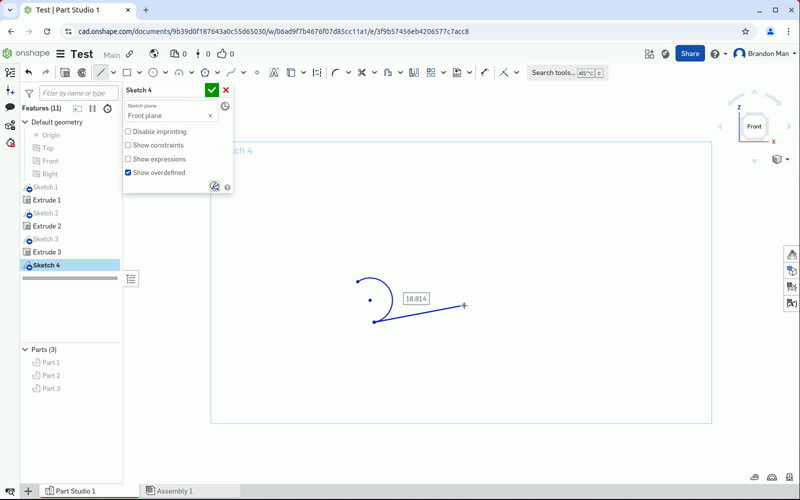
key(esc)
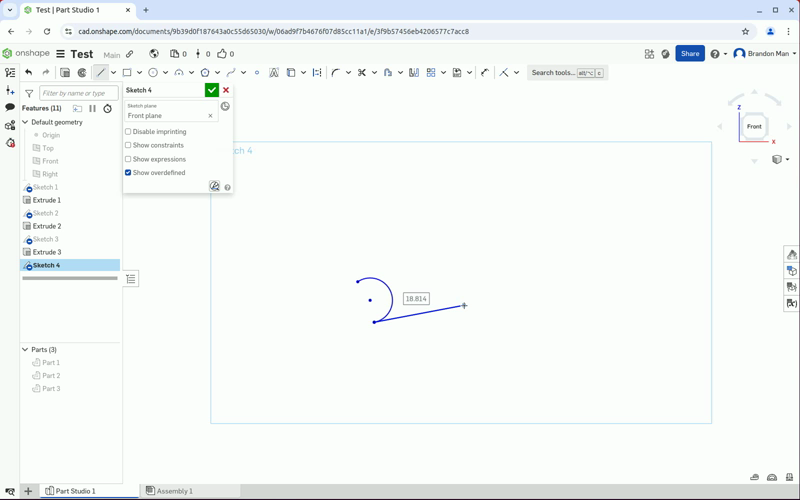
key(a)
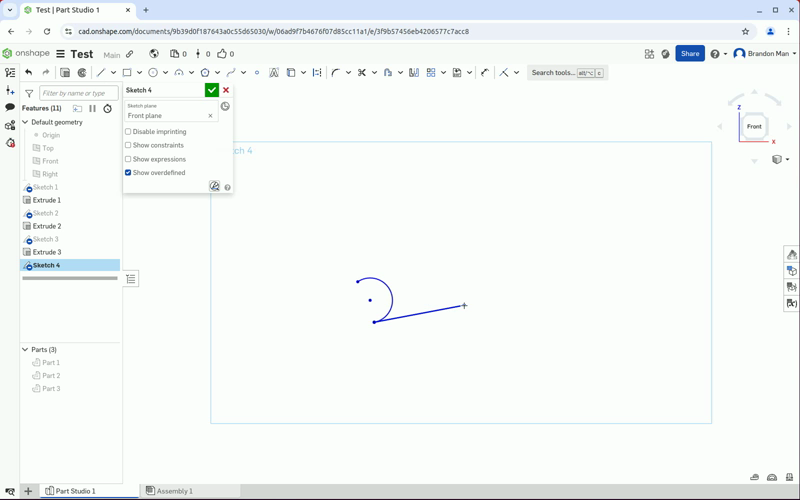
mouse_move(464, 305)
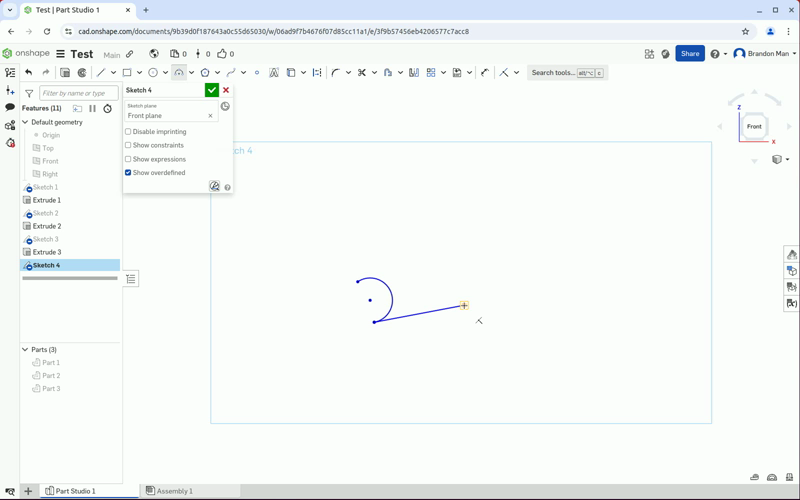
click(464, 305)
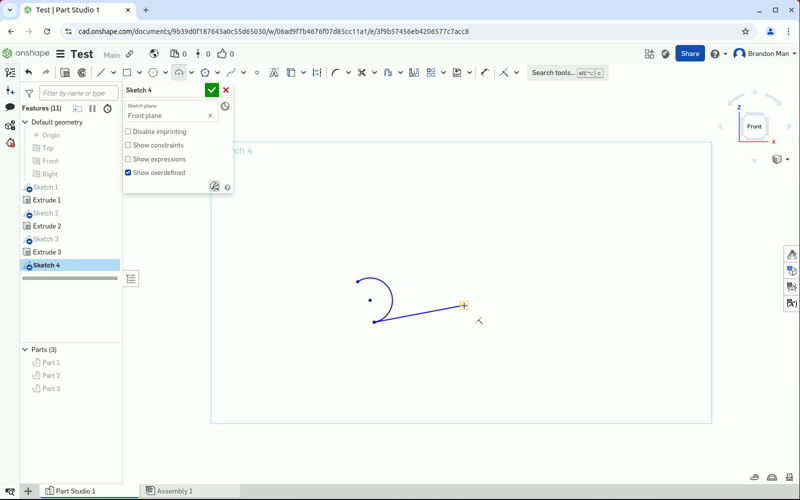
key_down(shift)
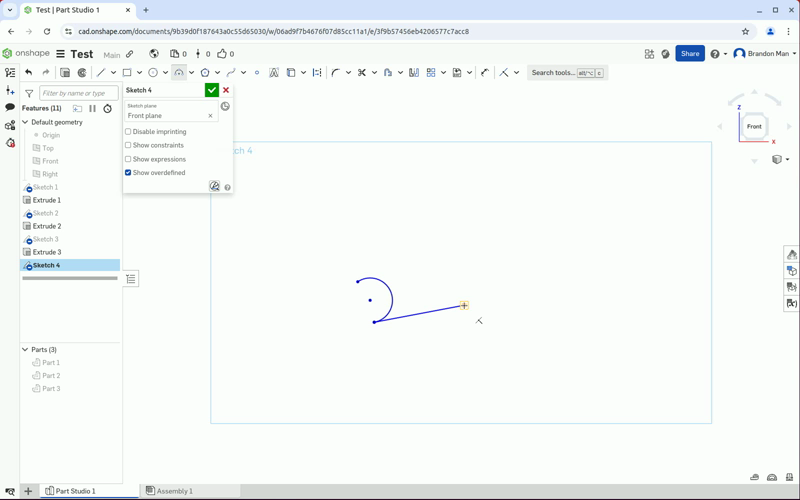
mouse_move(459, 260)
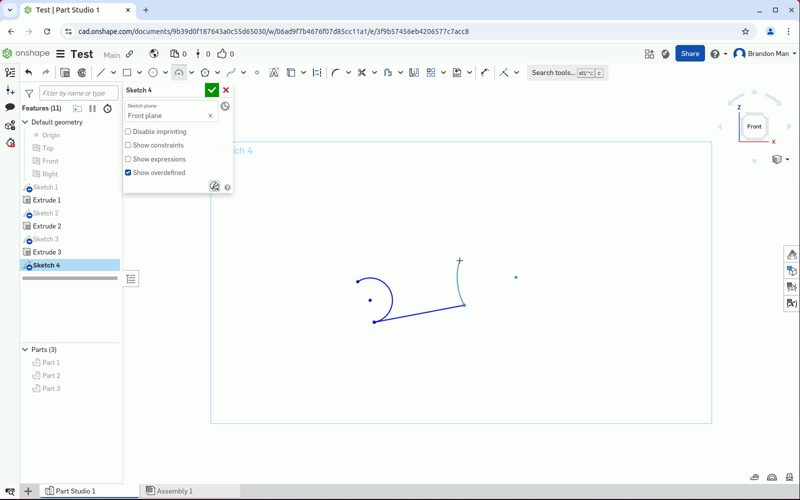
click(459, 260)
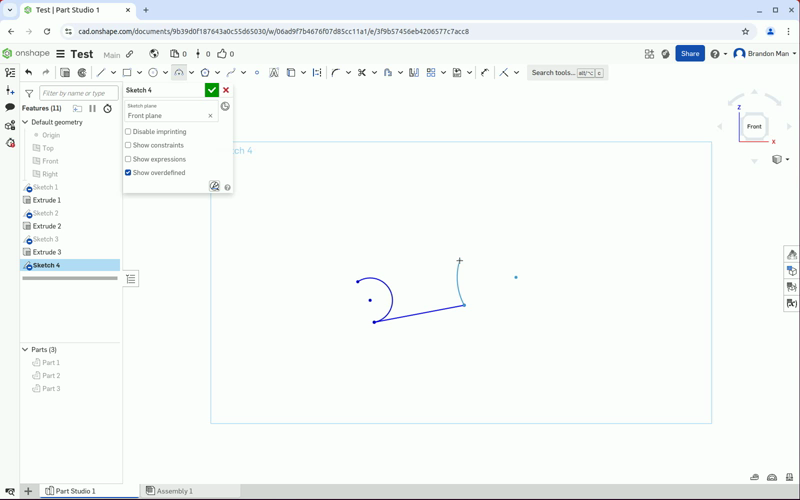
mouse_move(437, 285)
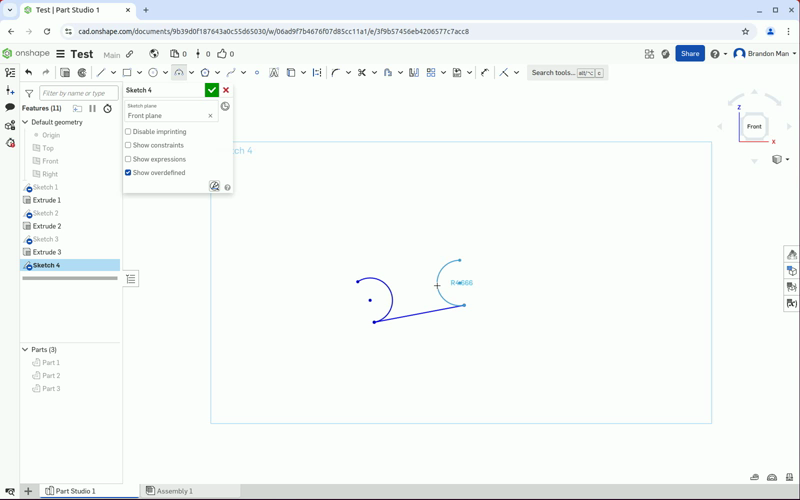
click(437, 285)
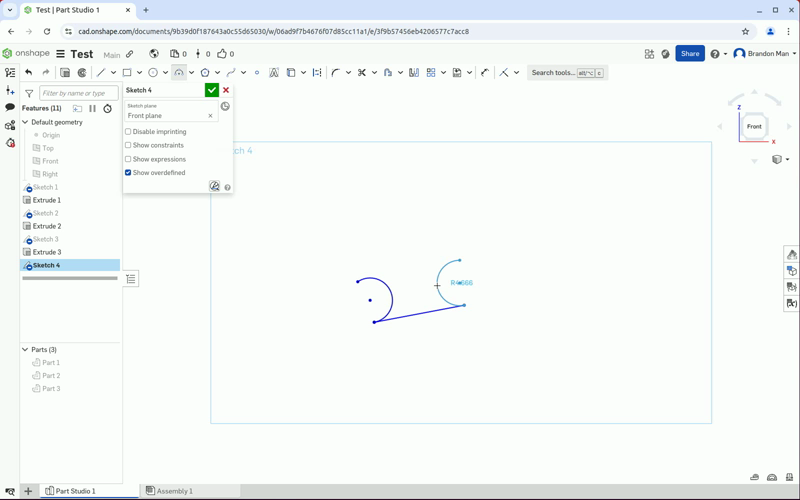
key_up(shift)
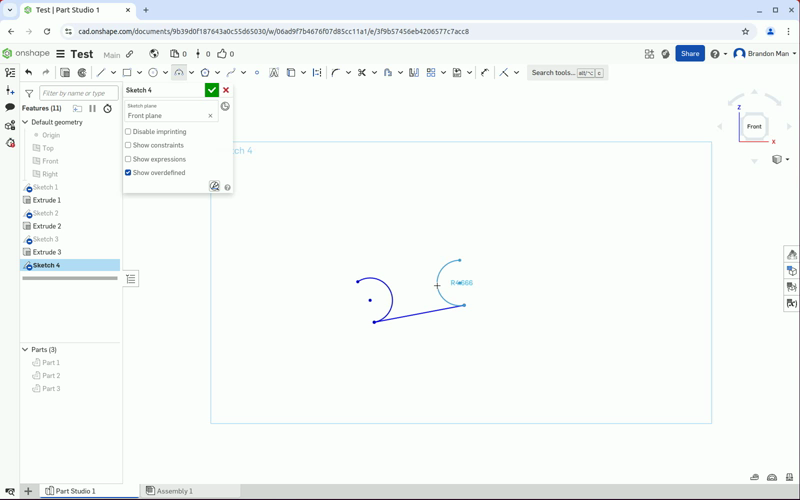
mouse_move(459, 260)
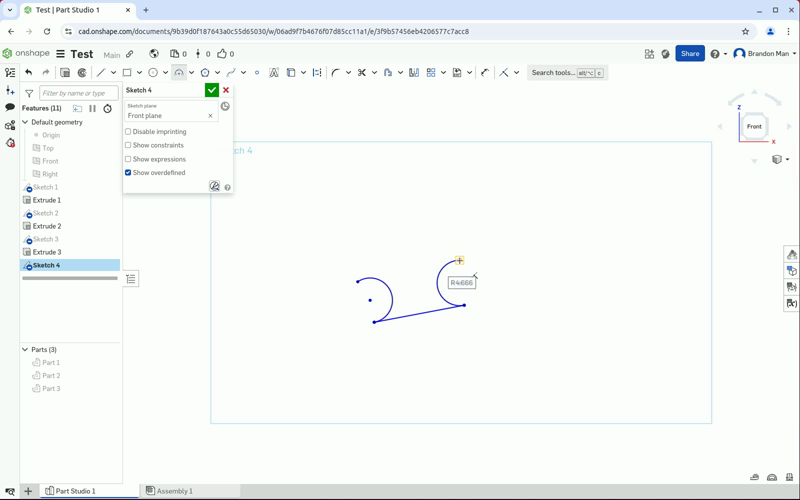
click(459, 260)
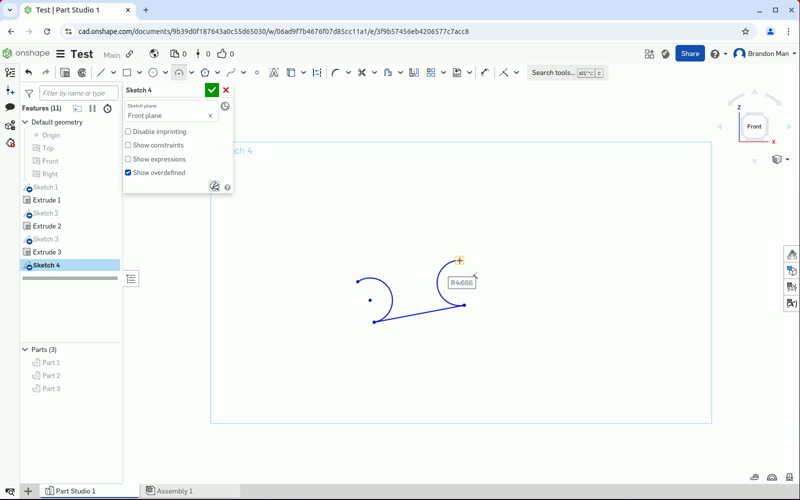
key_down(shift)
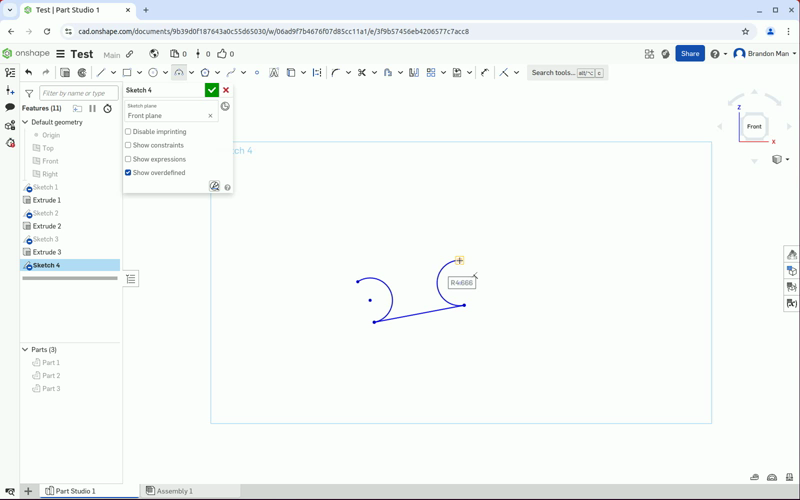
mouse_move(447, 218)
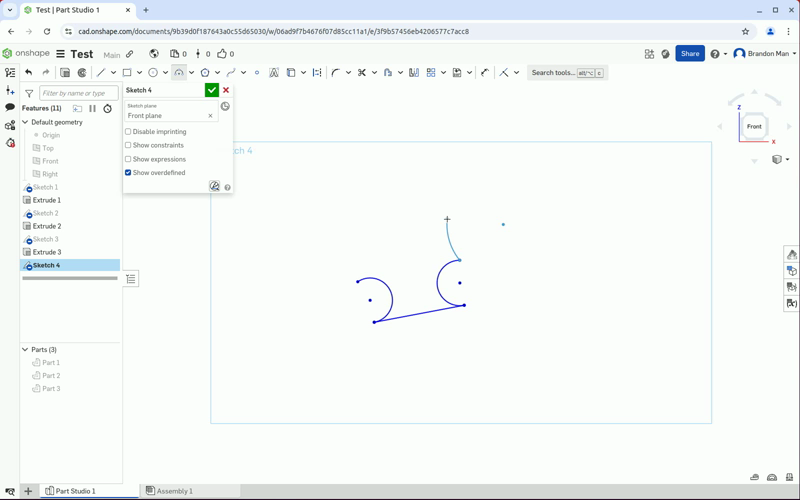
click(447, 218)
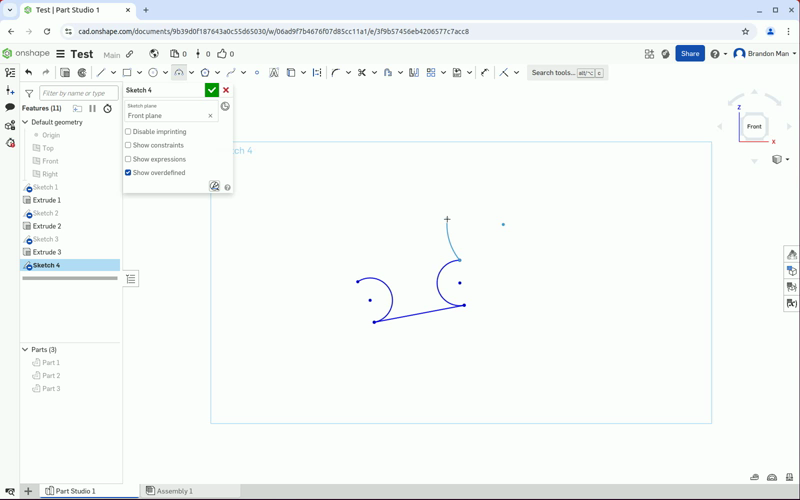
mouse_move(438, 244)
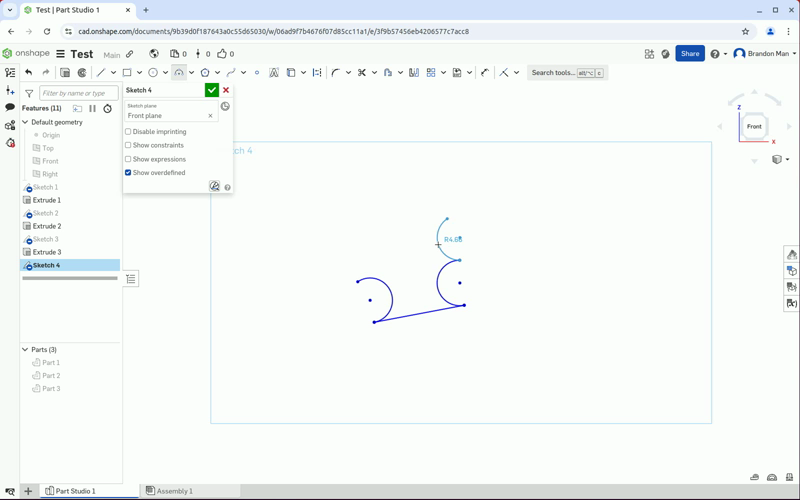
click(438, 244)
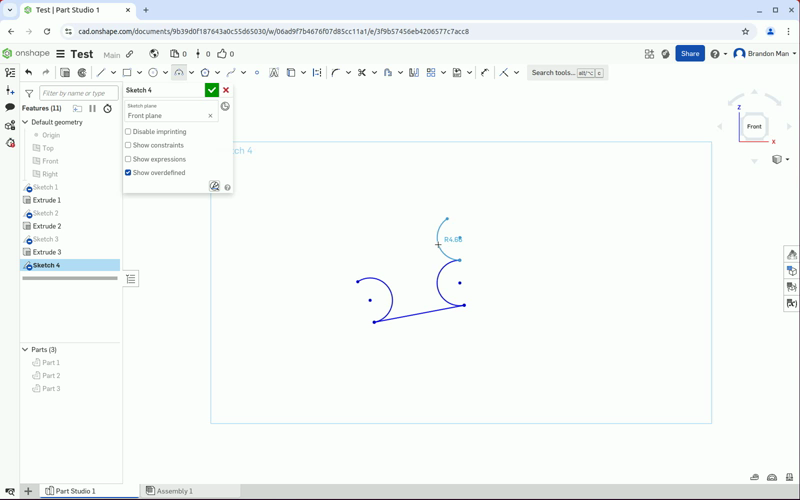
key_up(shift)
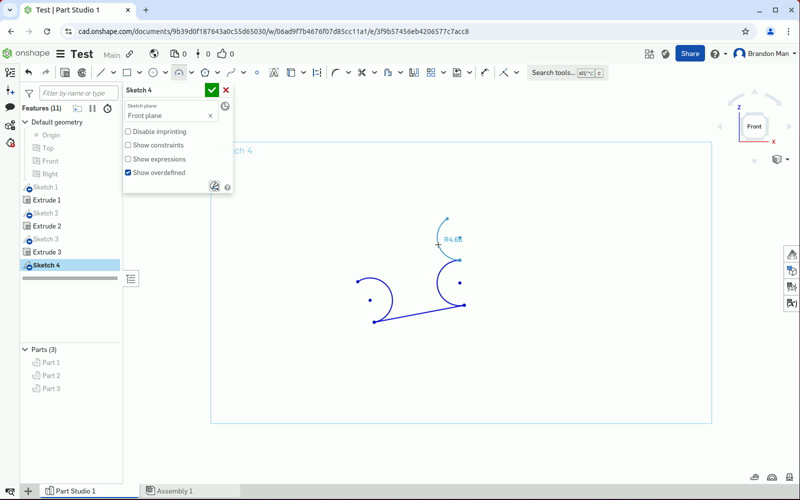
key(esc)
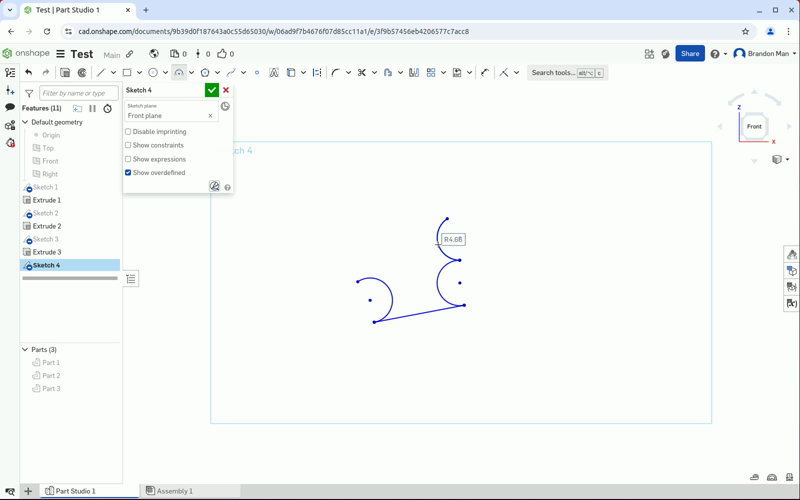
key(l)
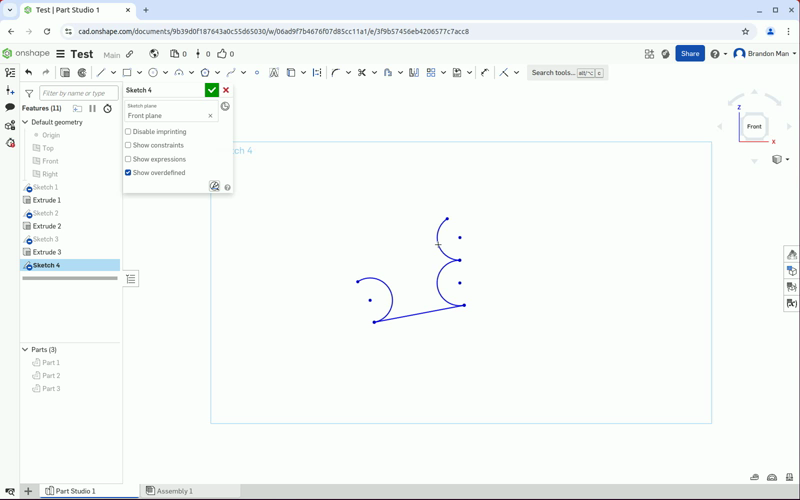
mouse_move(447, 218)
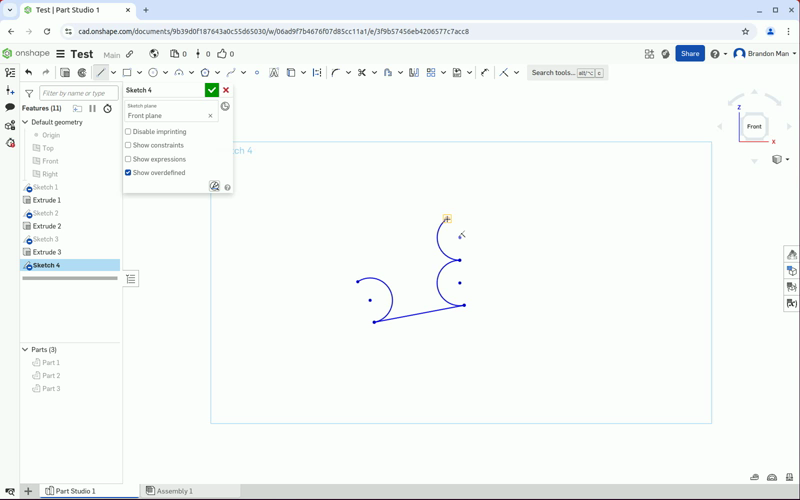
click(447, 218)
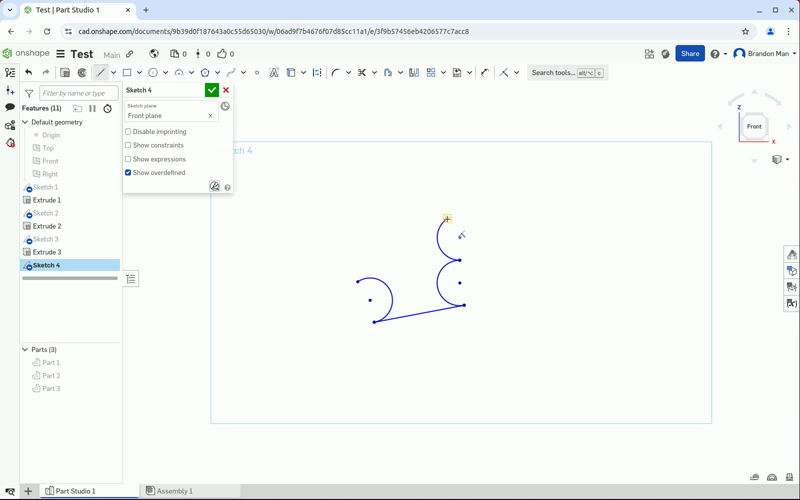
key_down(shift)
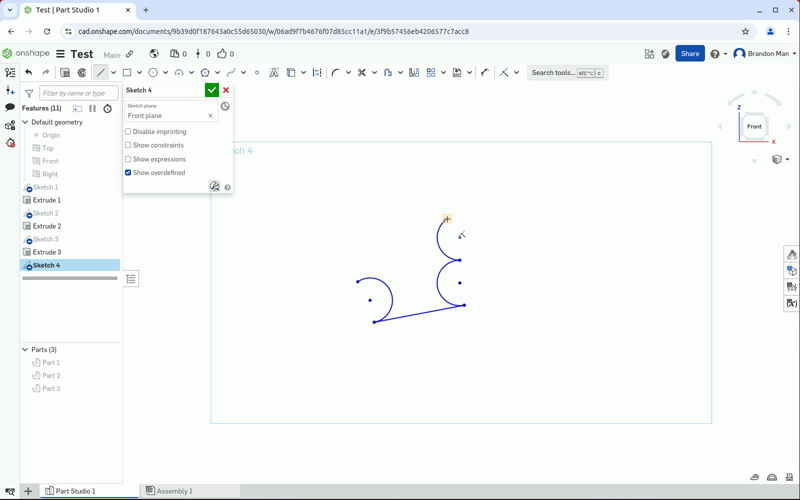
mouse_move(357, 281)
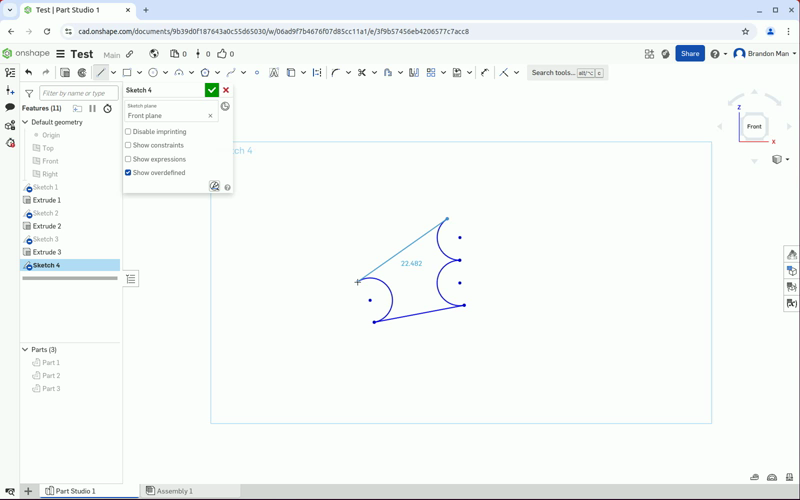
key_up(shift)
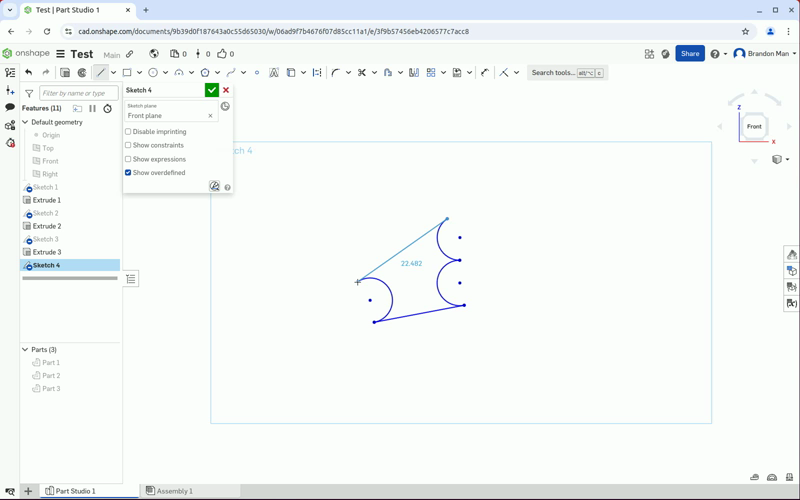
click(357, 281)
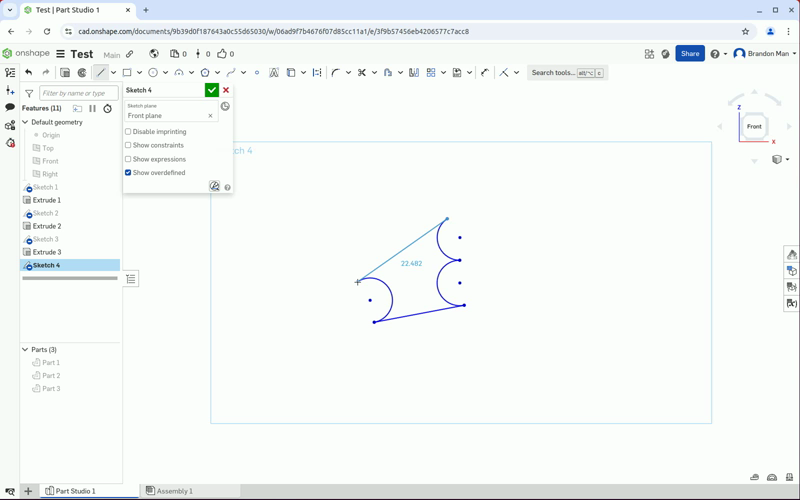
key(esc)
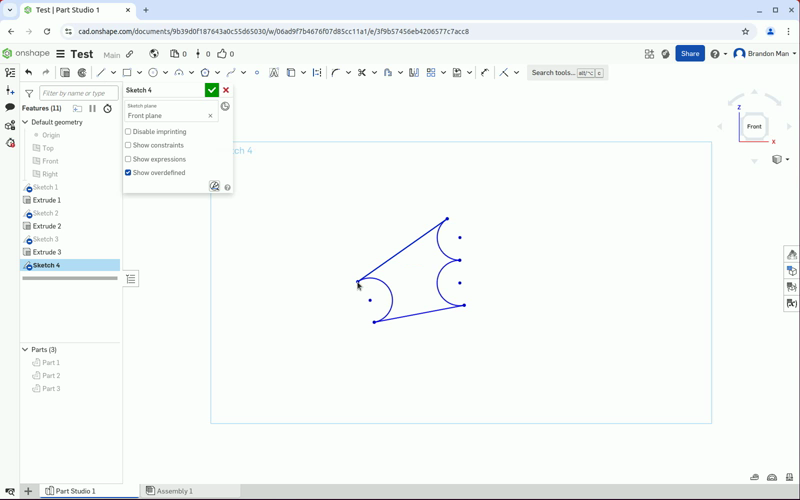
mouse_move(430, 273)
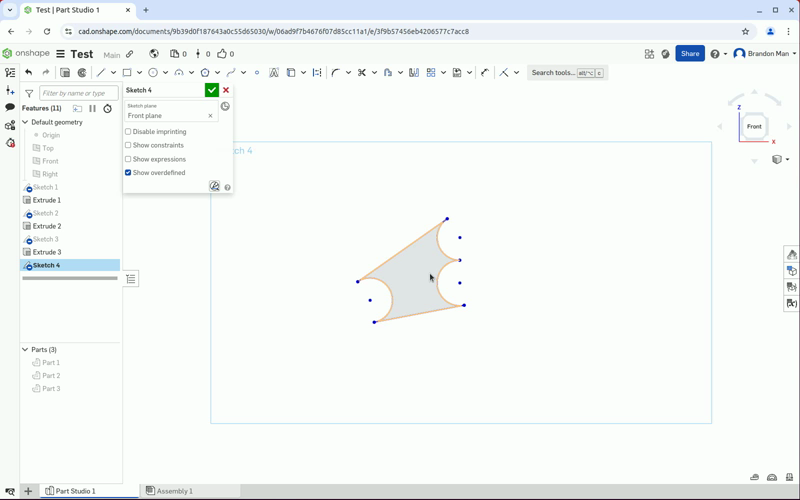
click(430, 273)
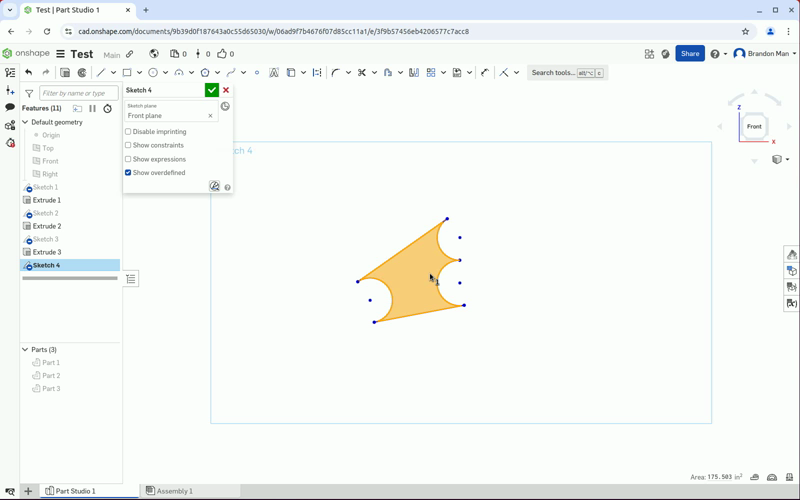
mouse_move(73, 352)
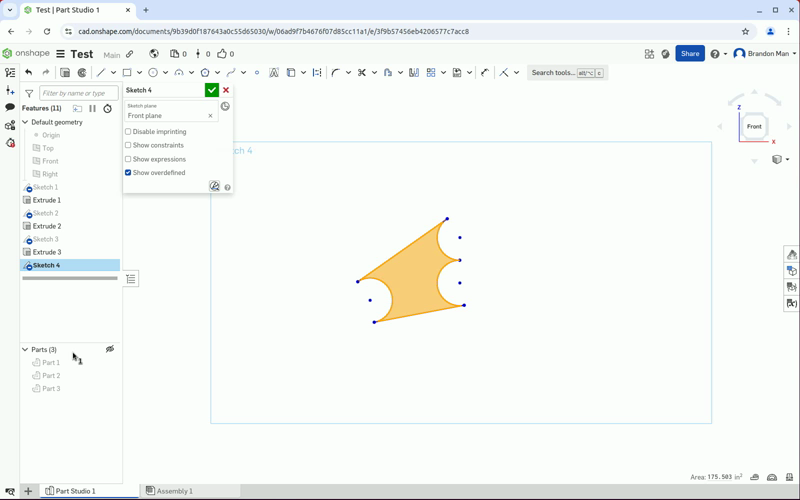
key(shift+y)
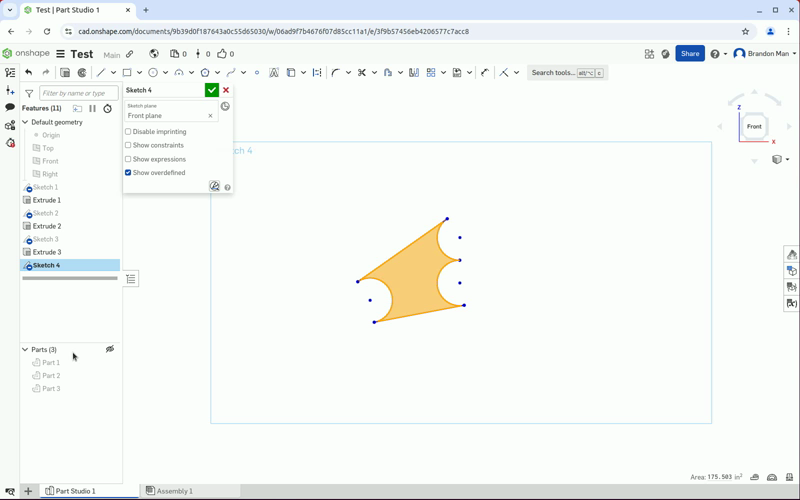
key(shift+e)
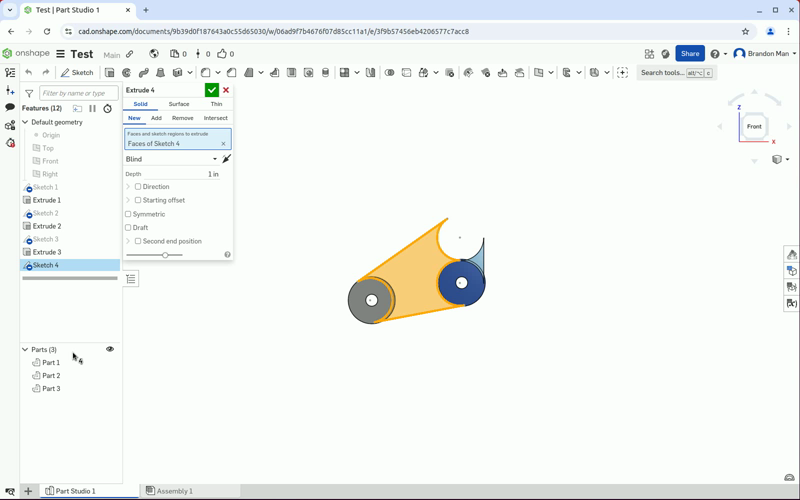
mouse_move(143, 106)
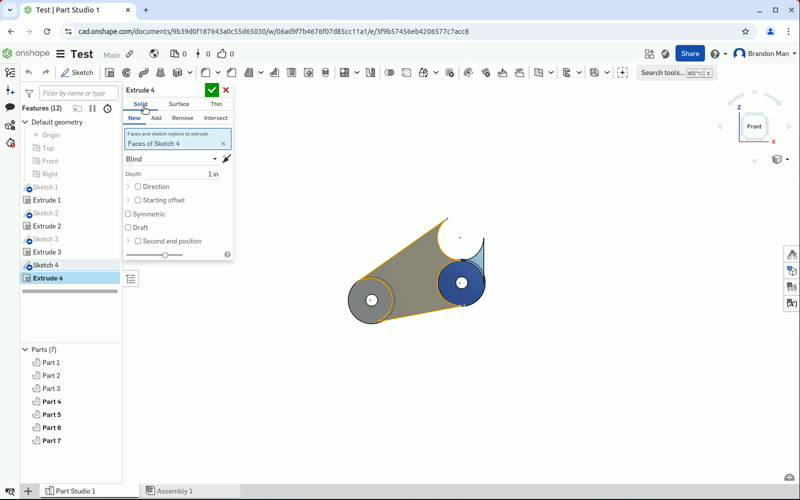
click(143, 106)
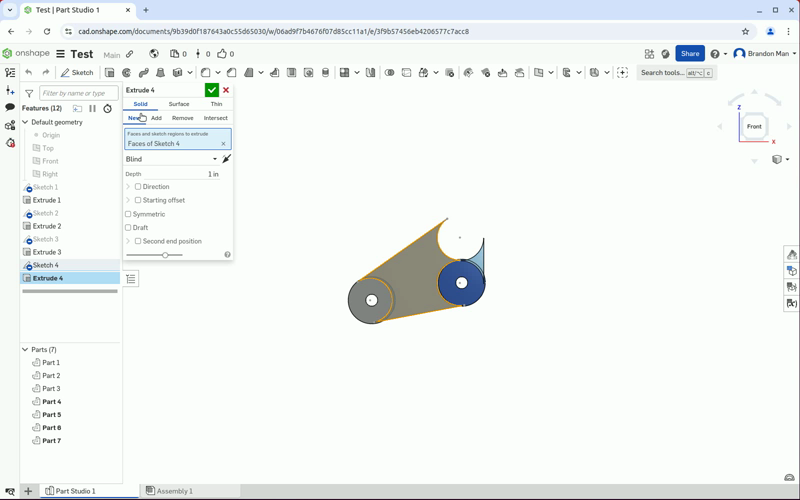
mouse_move(137, 120)
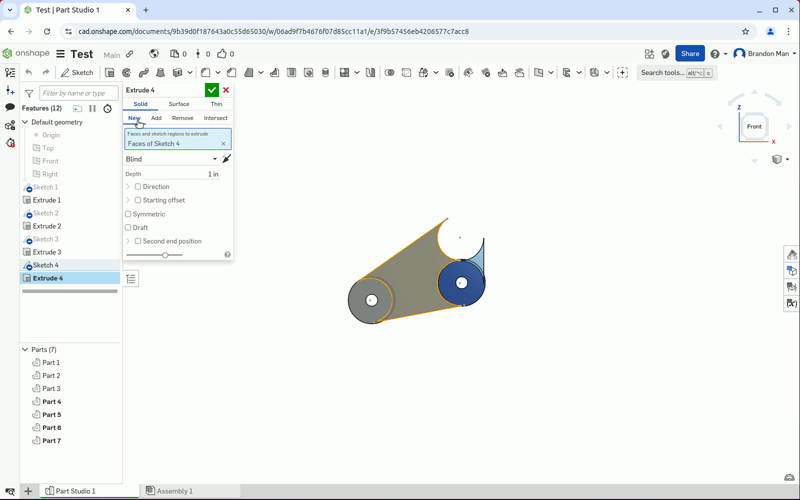
click(137, 120)
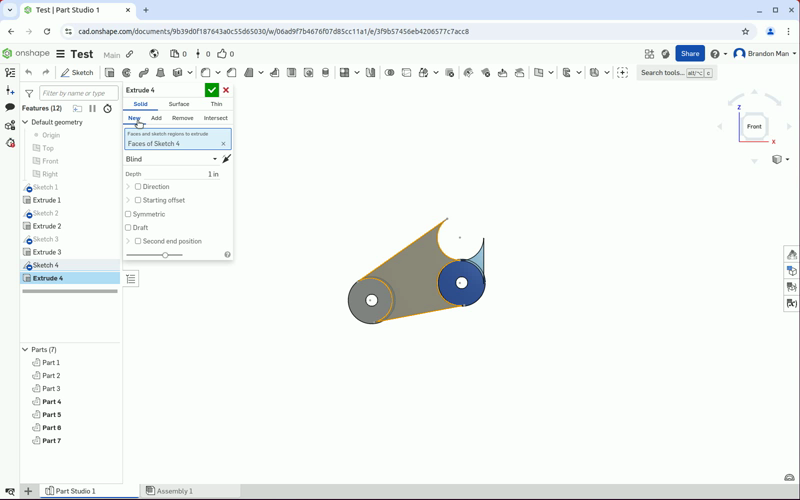
key(tab, 4)
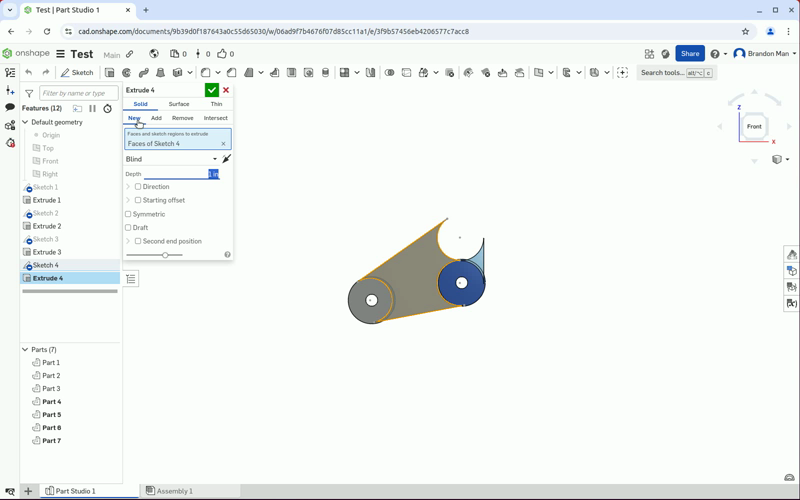
text(0.481)
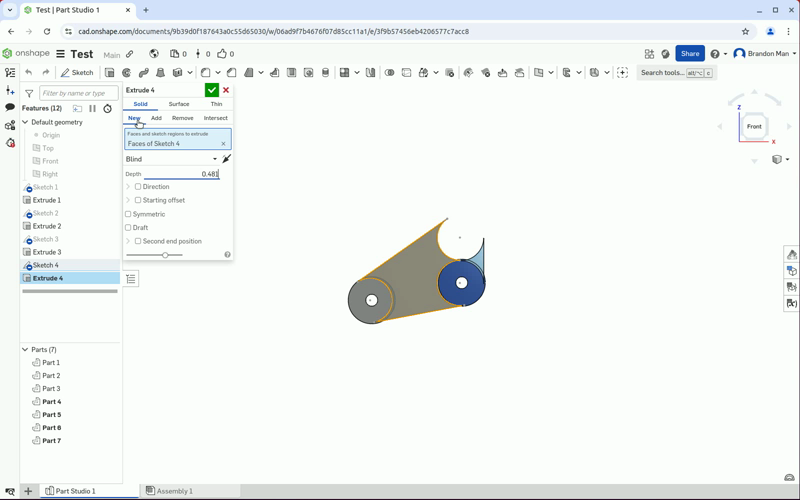
key(enter)
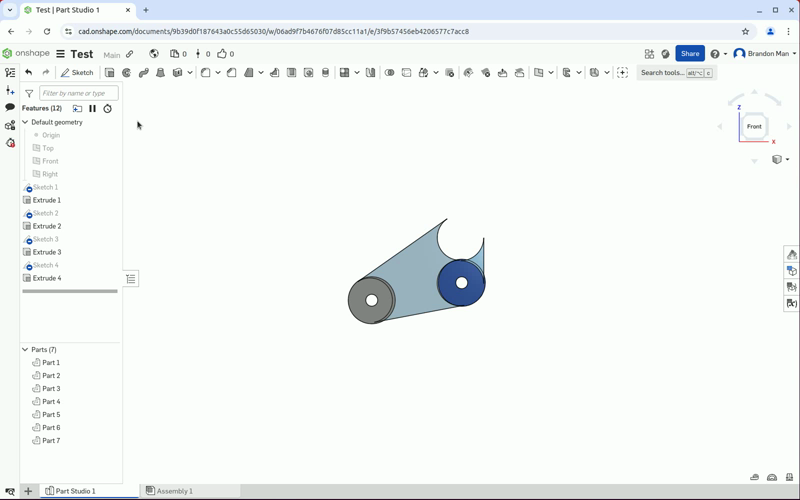
key(shift+h)
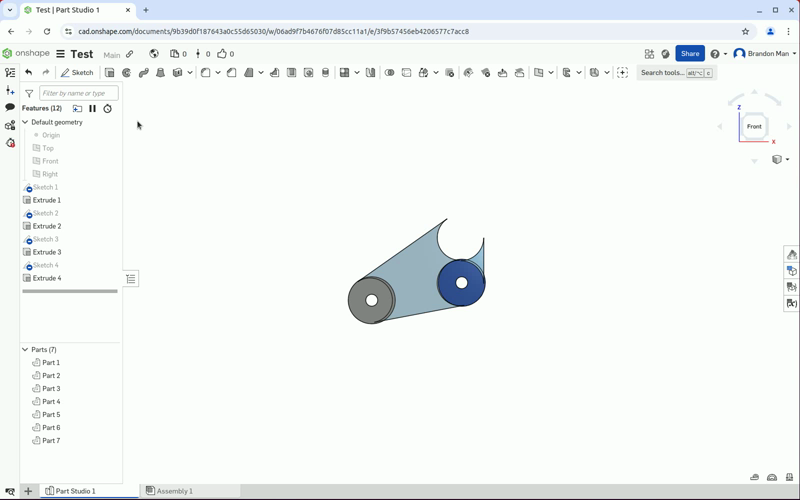
key(shift+h)
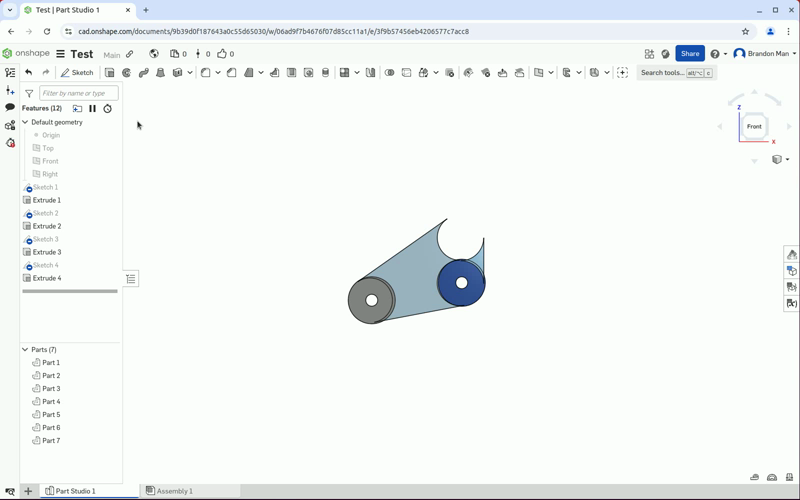
mouse_move(73, 189)
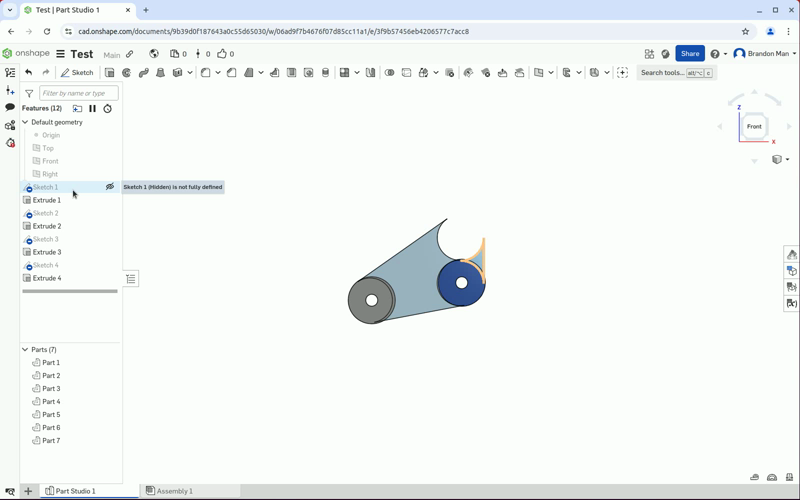
click(73, 189)
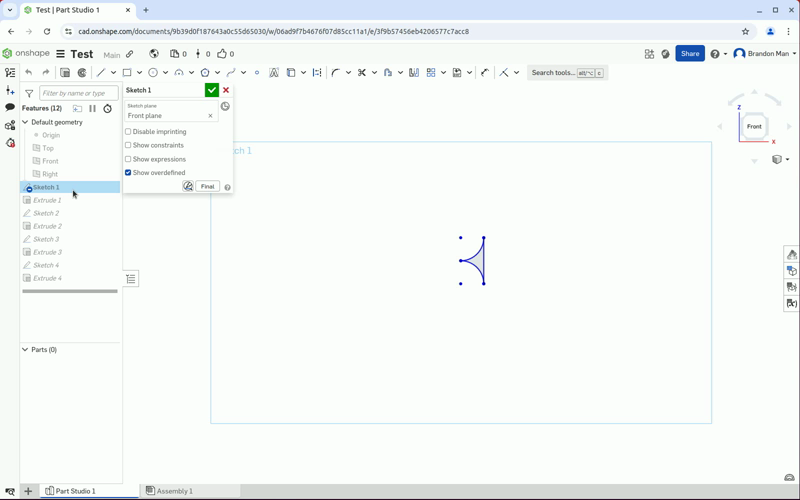
mouse_move(229, 92)
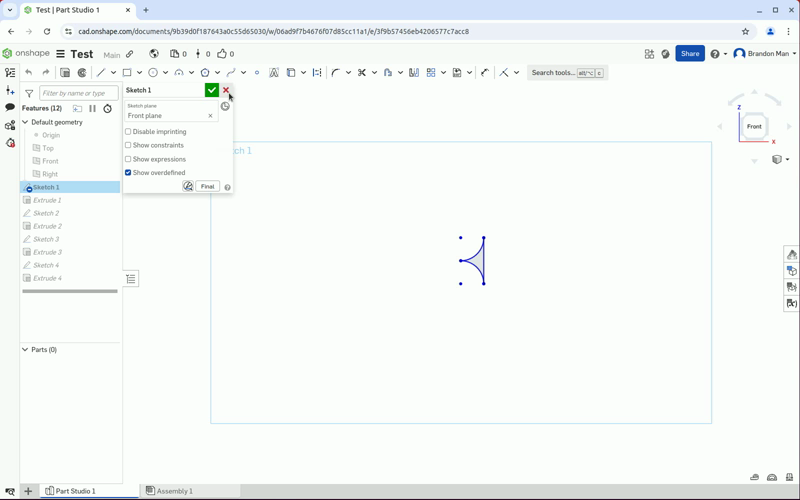
click(229, 92)
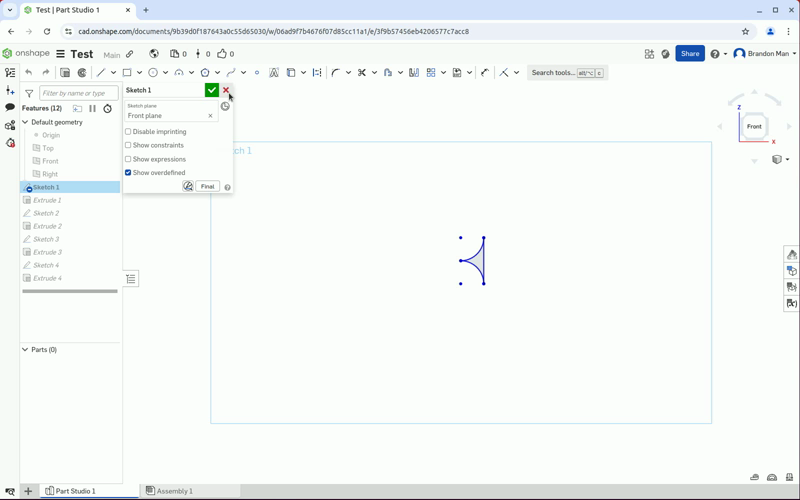
key(shift+s)
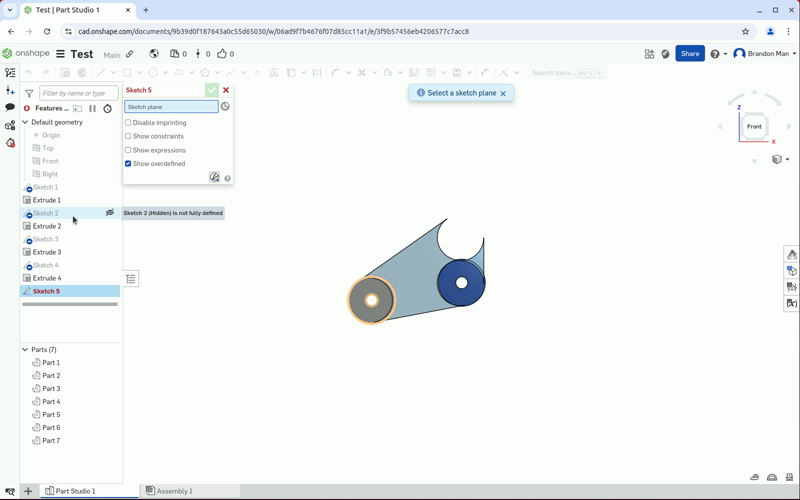
scroll(3)
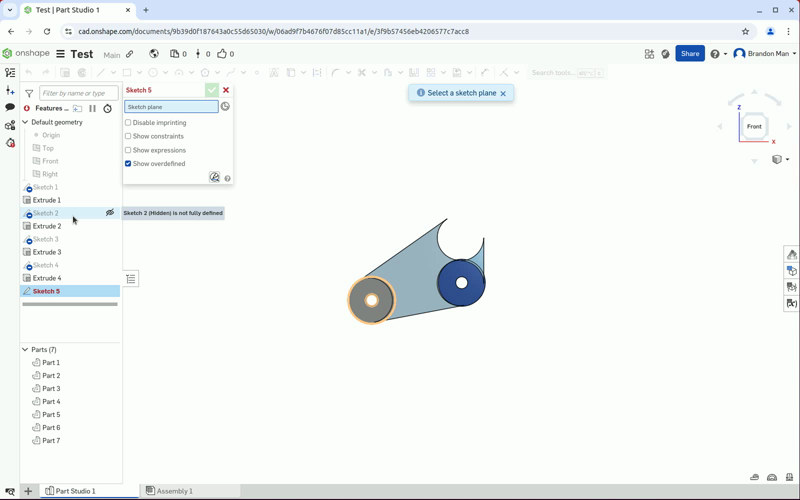
mouse_move(73, 163)
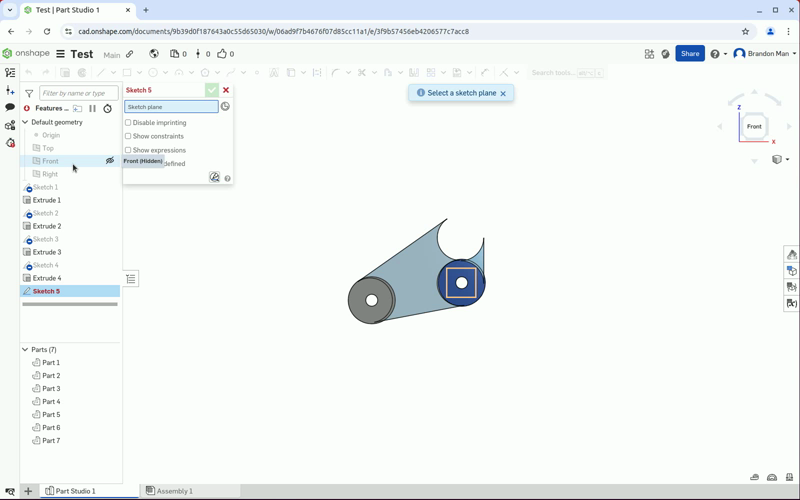
click(73, 163)
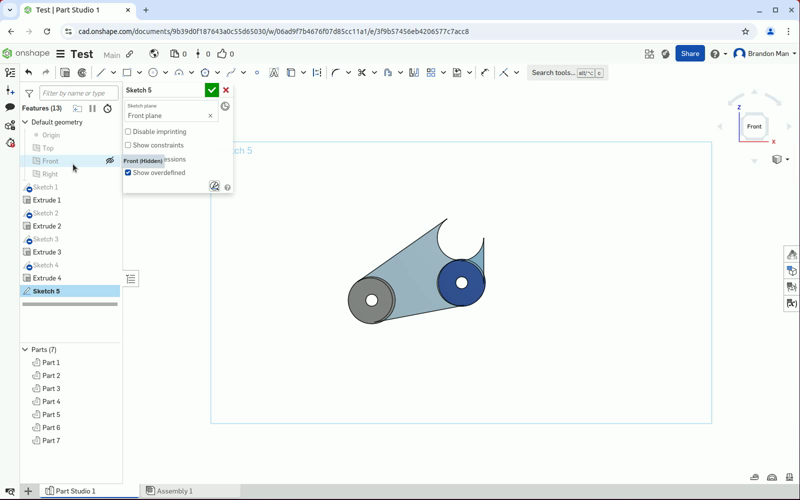
mouse_move(73, 352)
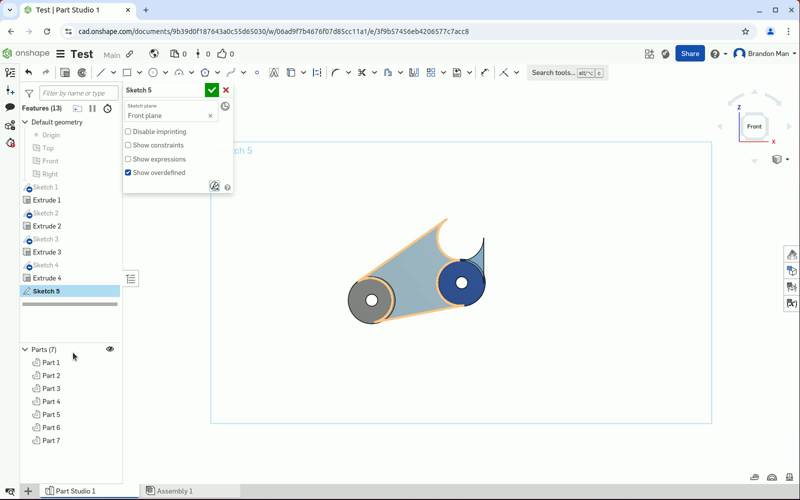
key(y)
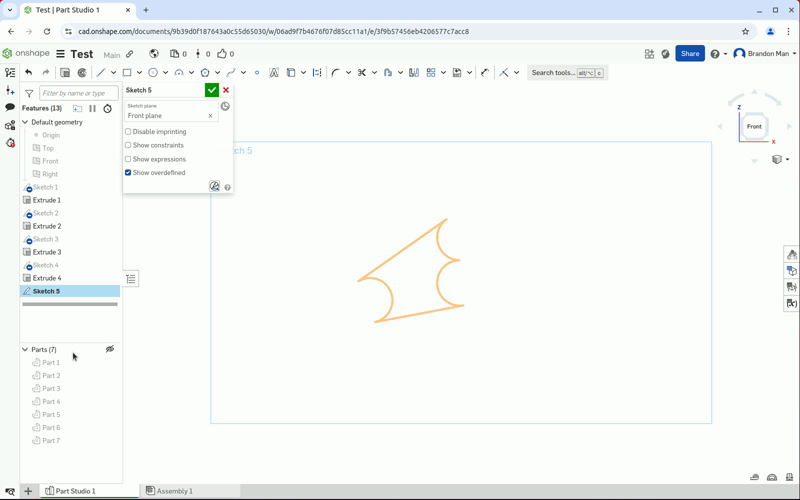
key(c)
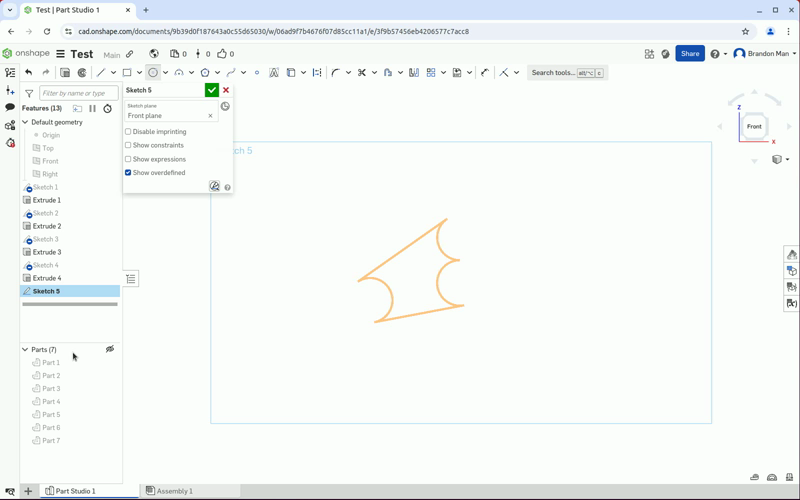
key_down(shift)
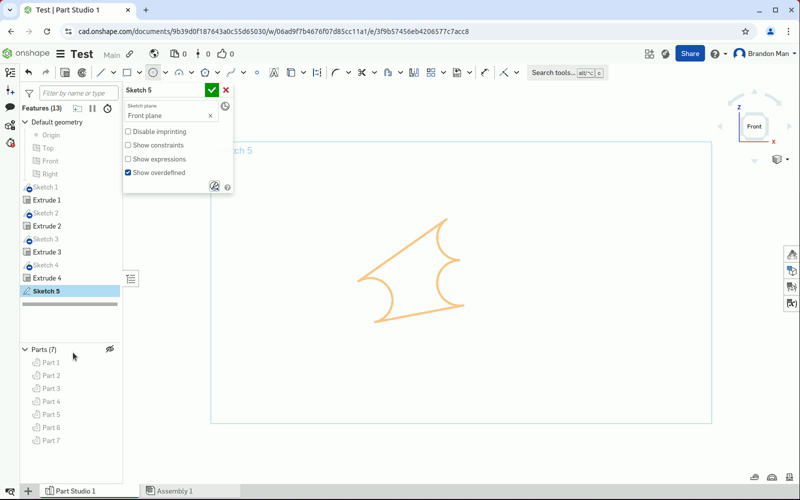
mouse_move(461, 237)
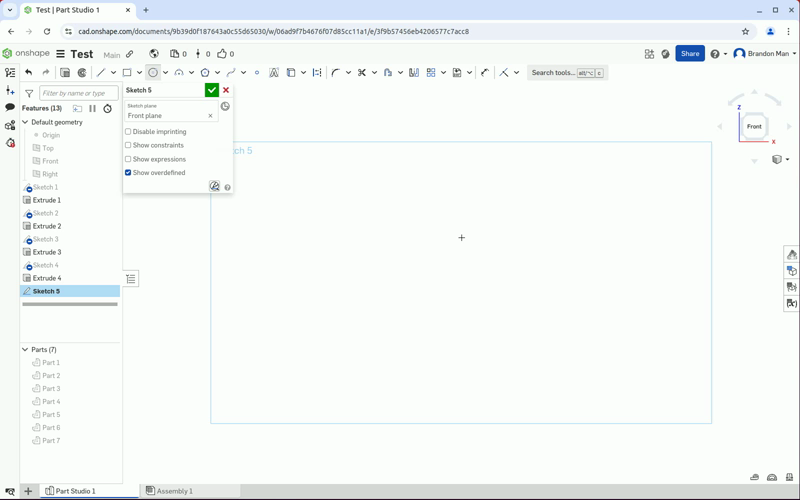
click(461, 237)
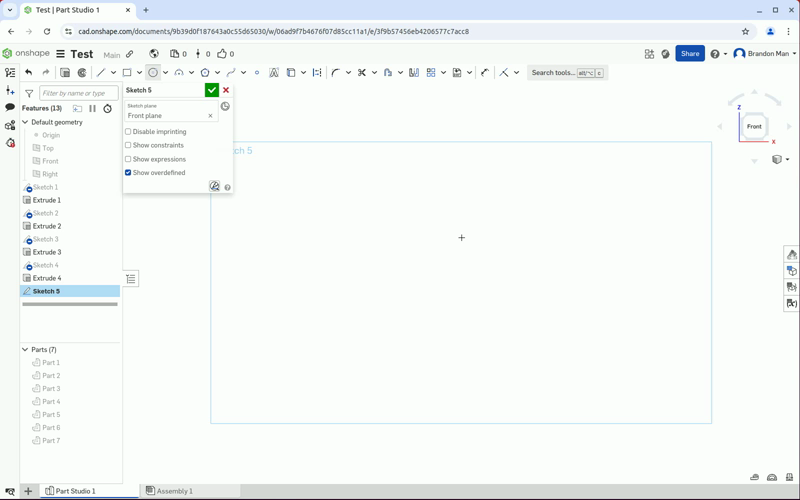
key_up(shift)
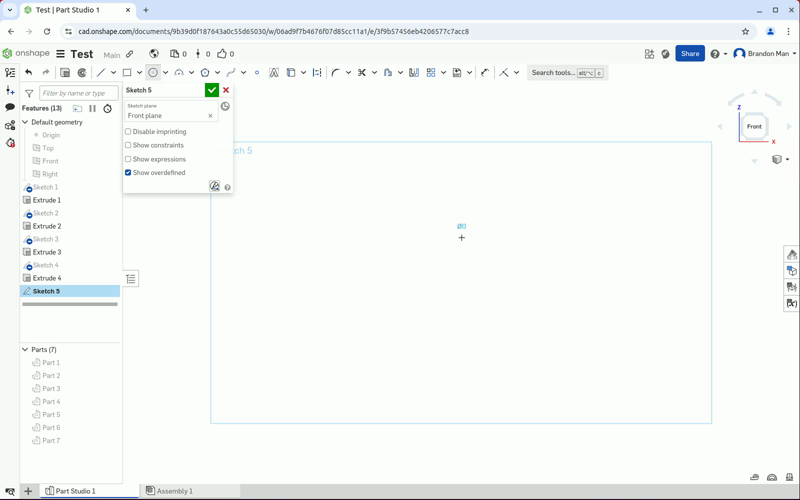
mouse_move(485, 237)
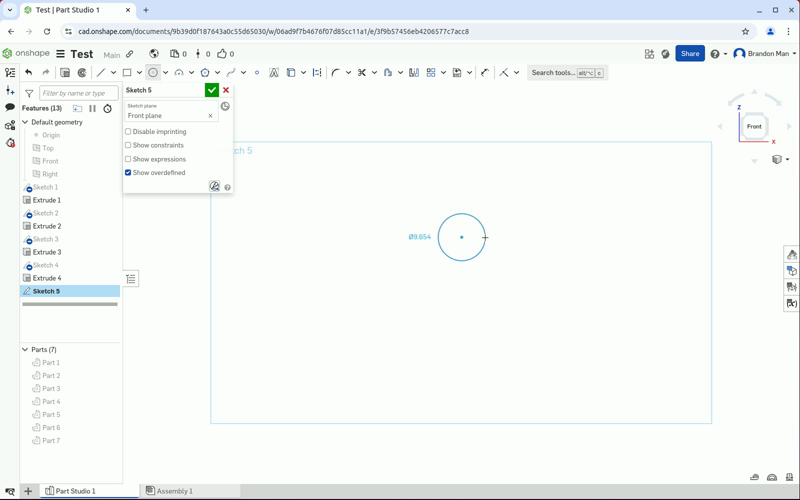
click(485, 237)
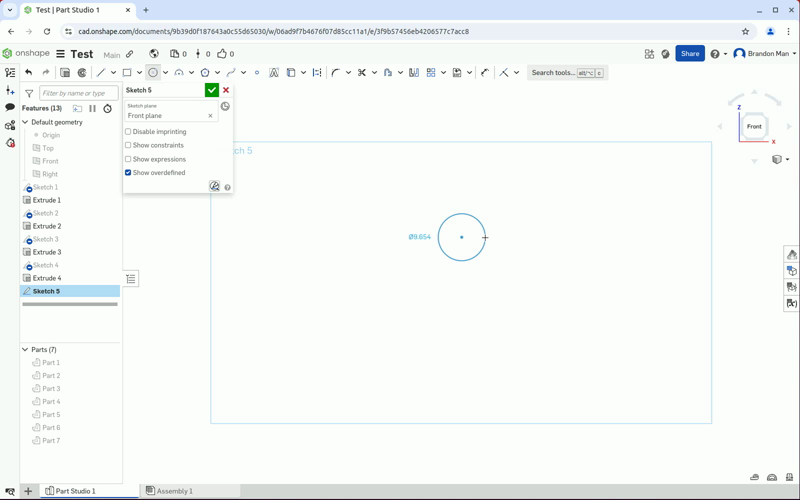
key(esc)
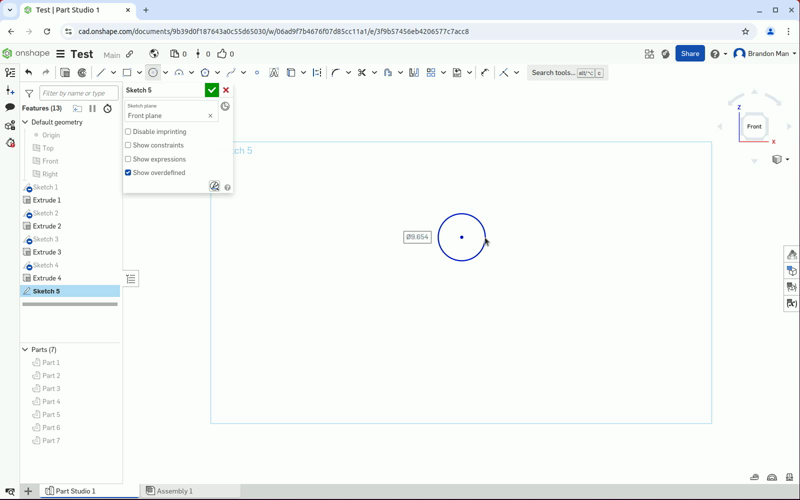
key(a)
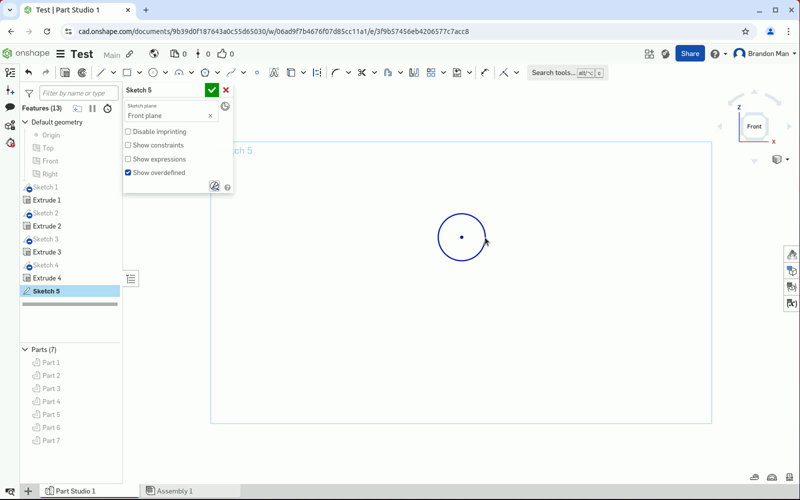
key_down(shift)
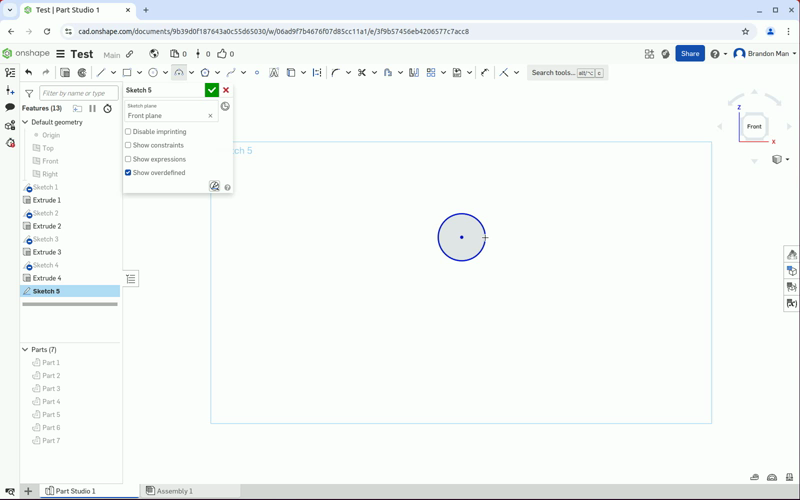
mouse_move(448, 233)
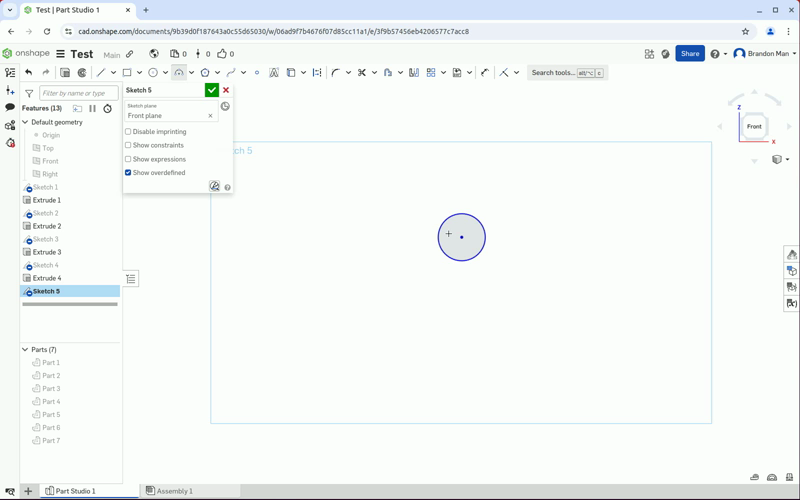
click(448, 233)
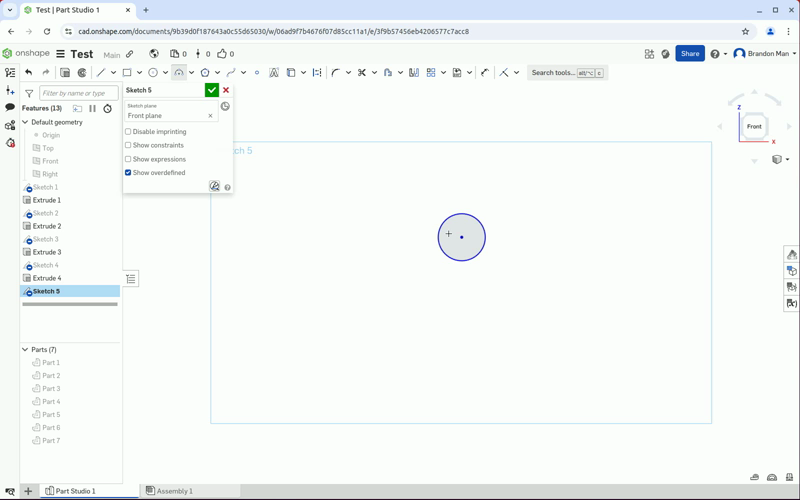
key_up(shift)
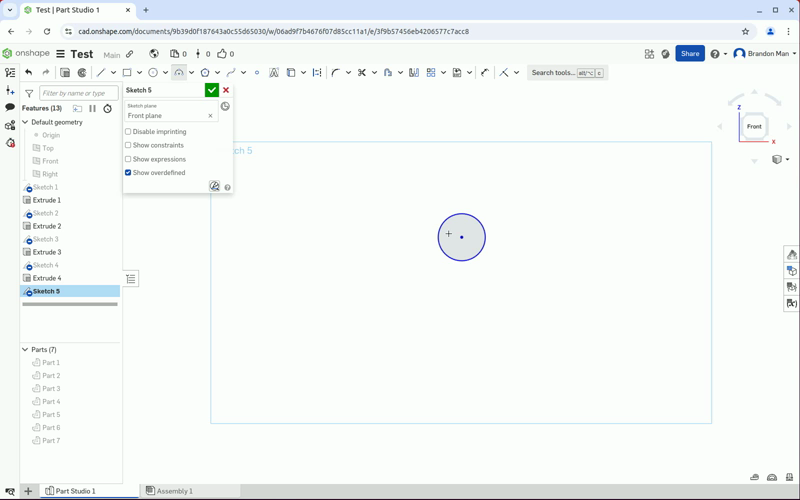
key_down(shift)
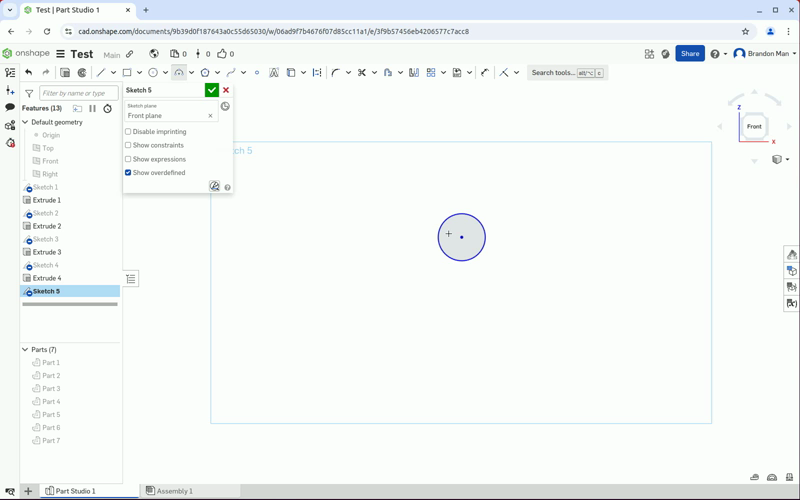
mouse_move(451, 243)
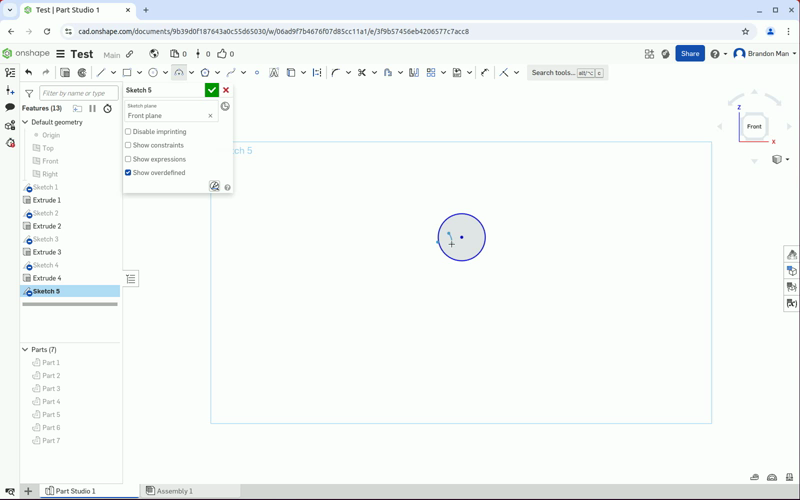
click(451, 243)
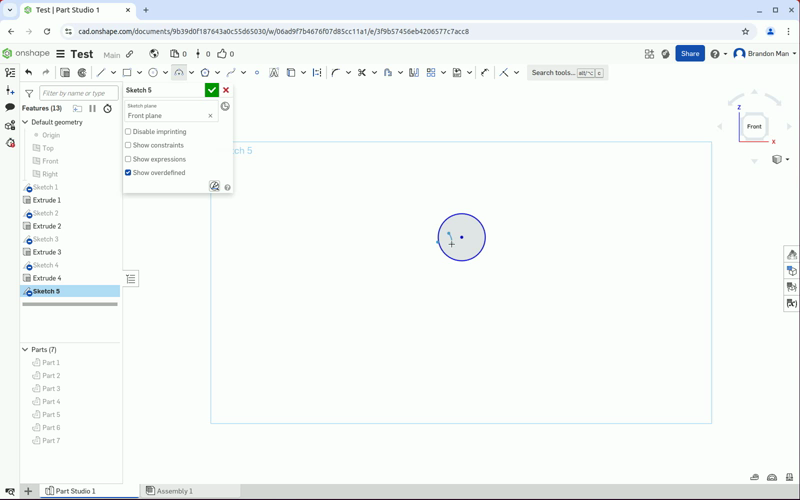
mouse_move(444, 240)
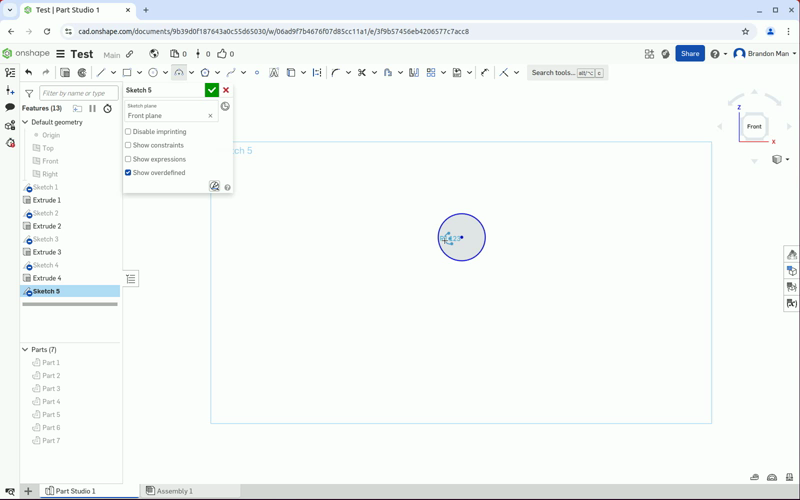
click(444, 240)
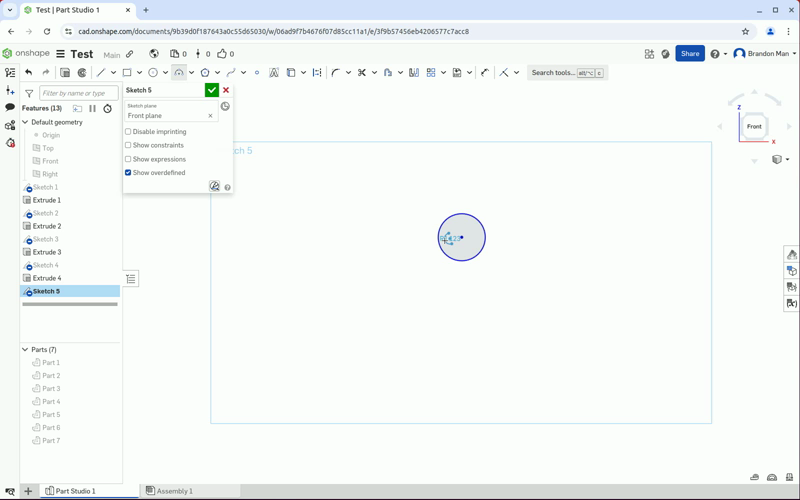
key_up(shift)
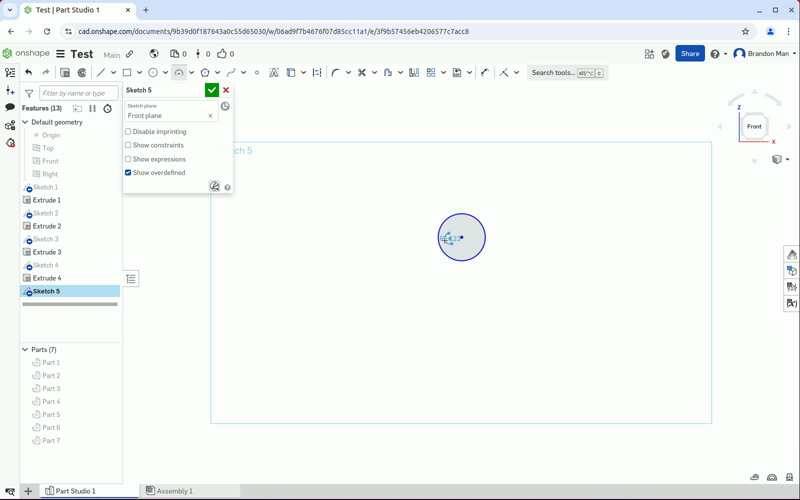
mouse_move(451, 243)
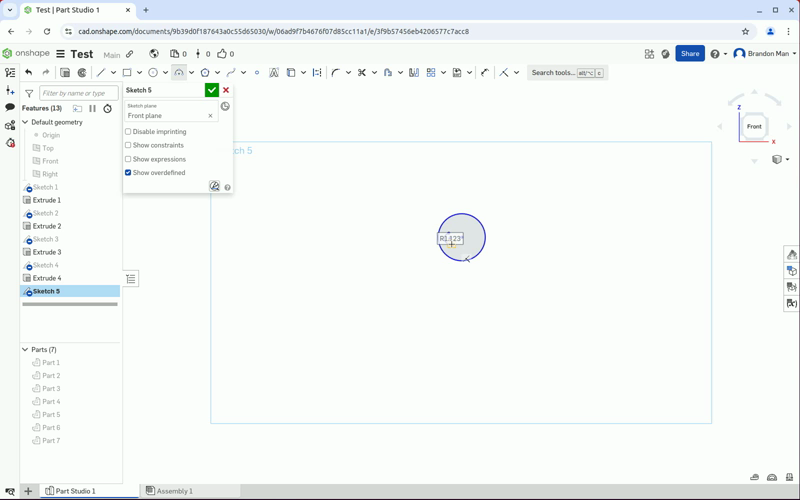
click(451, 243)
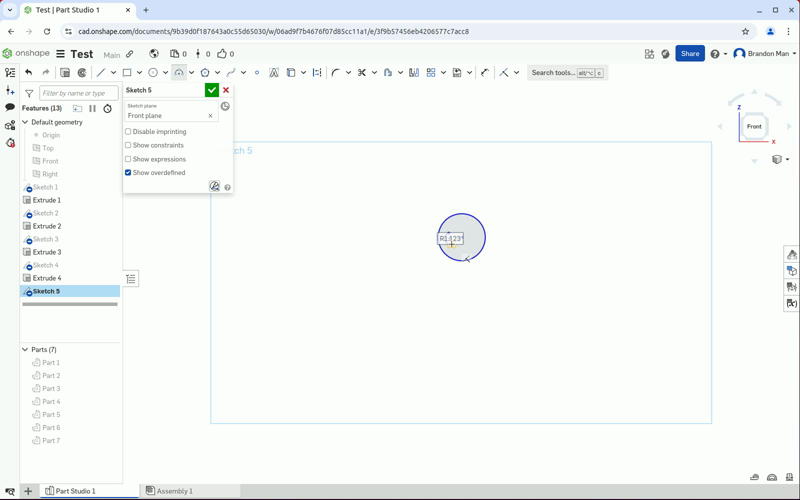
key_down(shift)
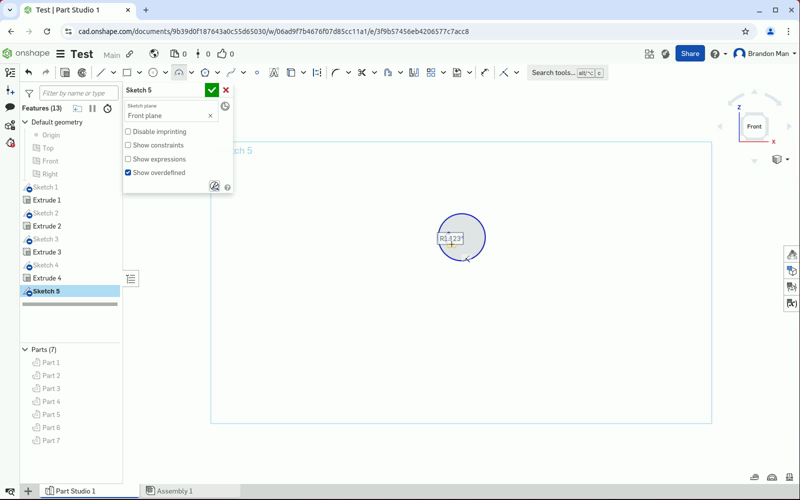
mouse_move(471, 243)
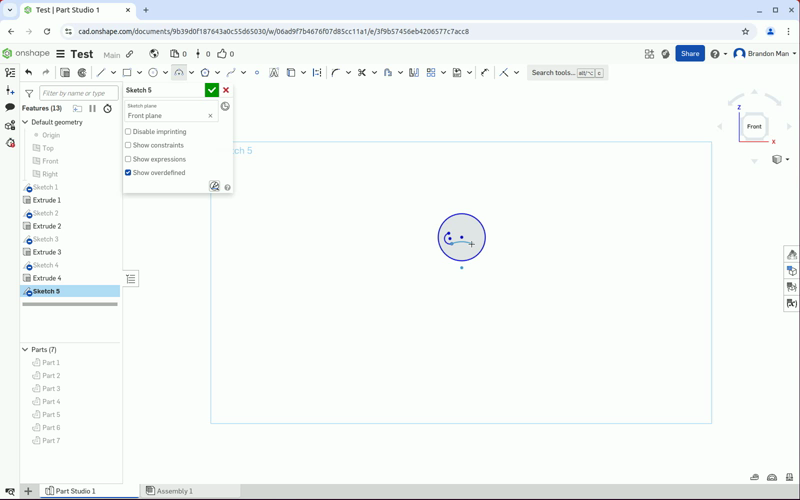
click(471, 243)
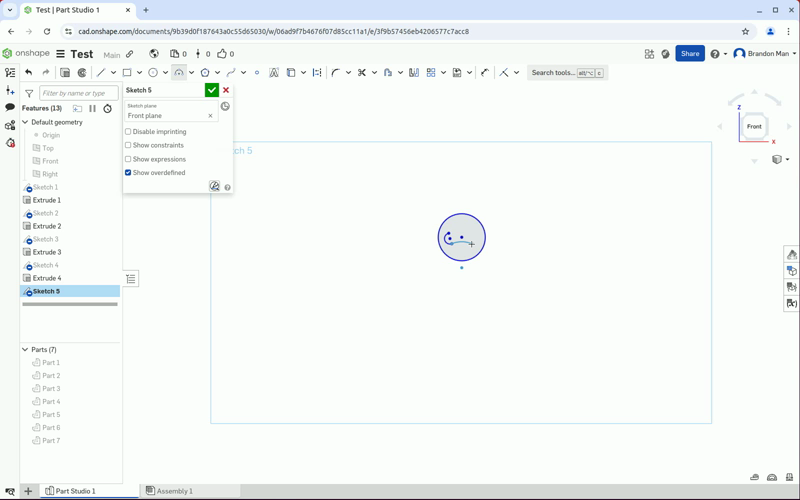
mouse_move(461, 242)
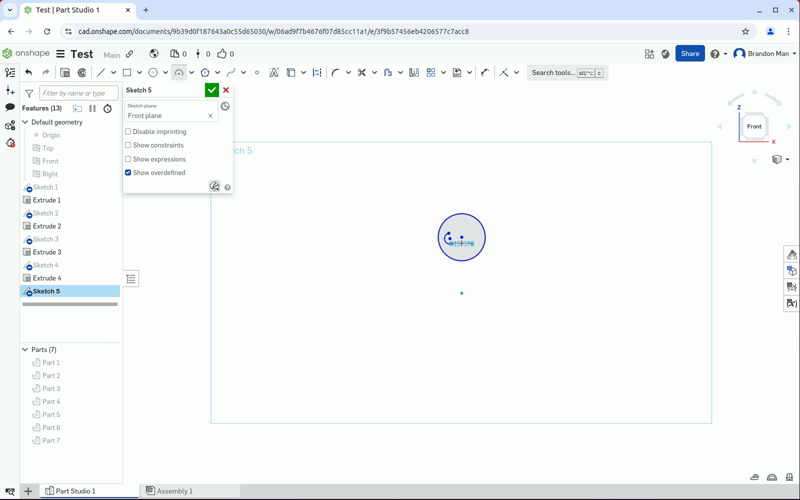
click(461, 242)
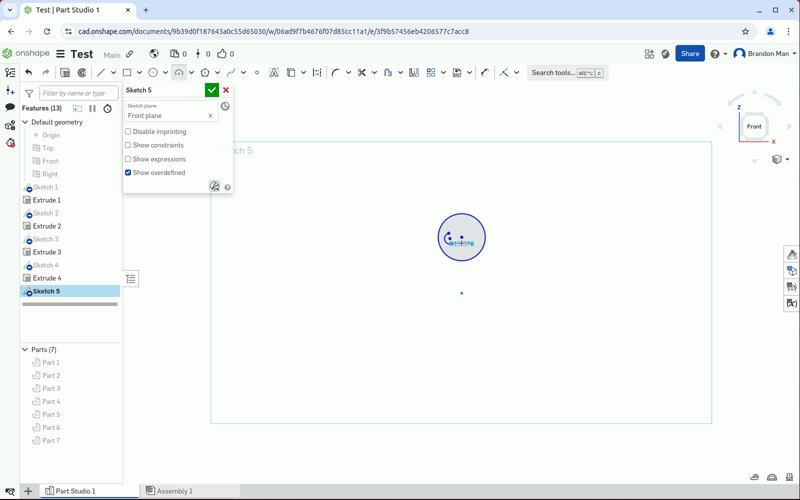
key_up(shift)
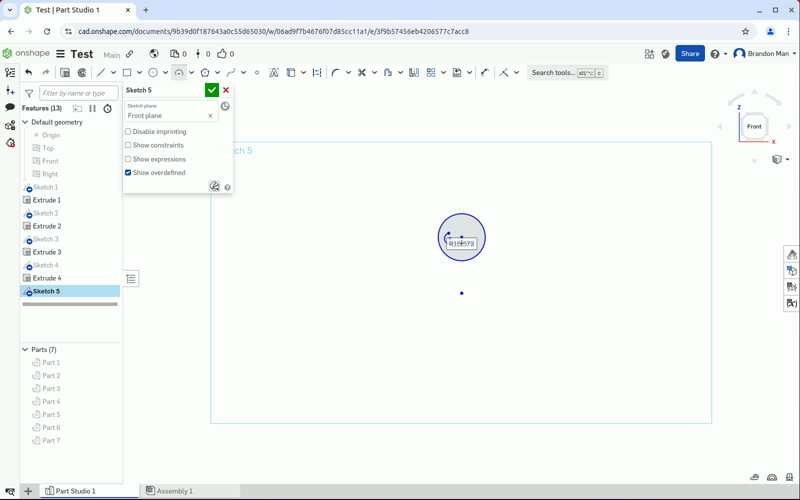
mouse_move(471, 243)
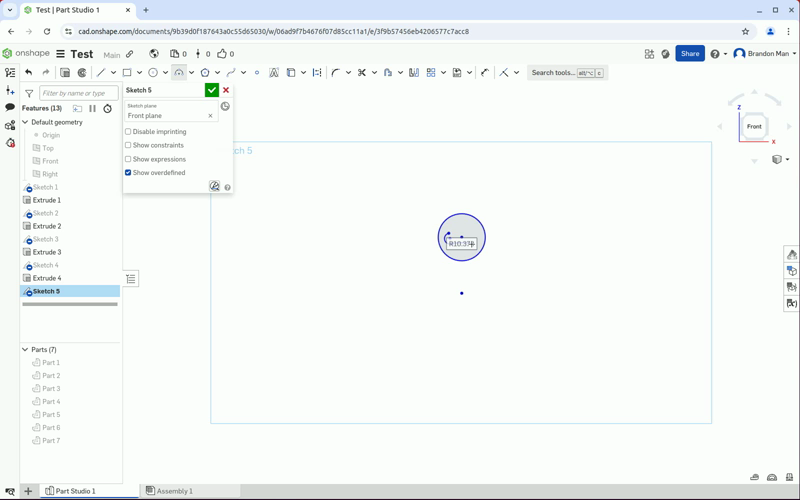
click(471, 243)
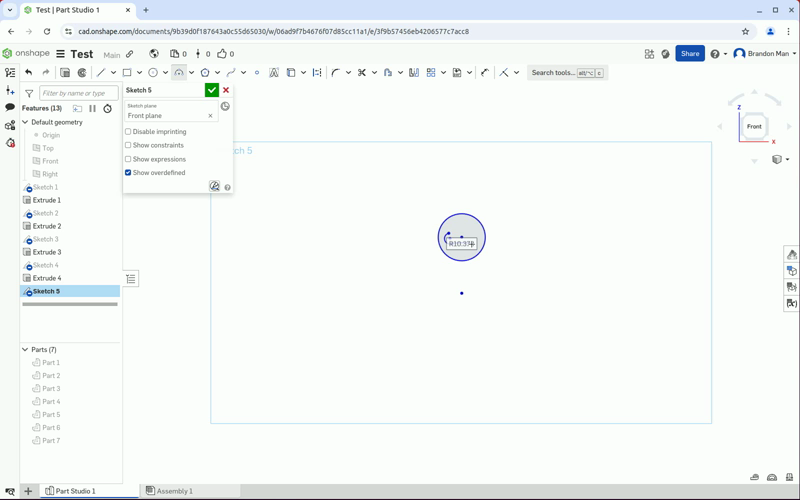
key_down(shift)
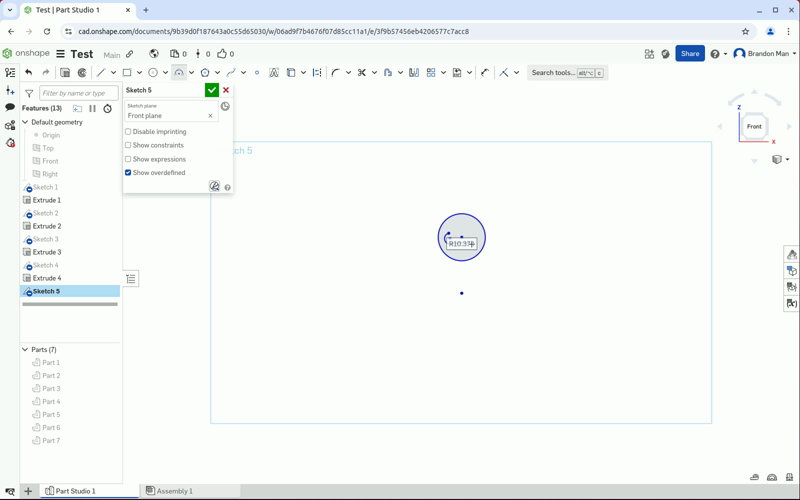
mouse_move(474, 233)
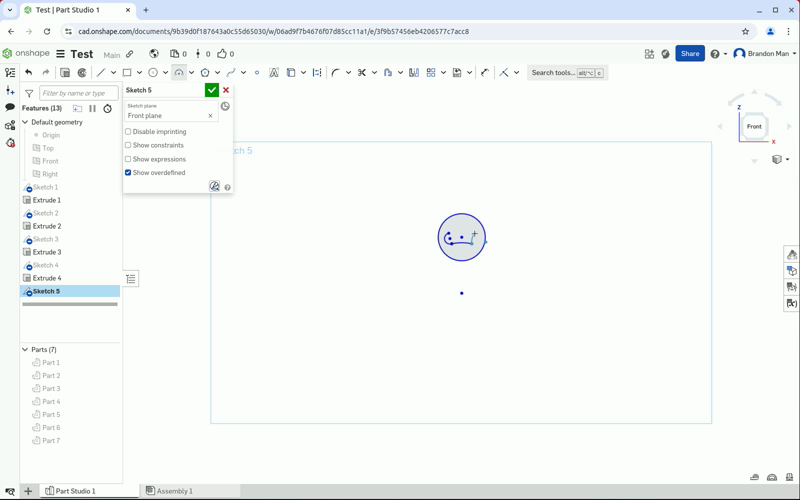
click(474, 233)
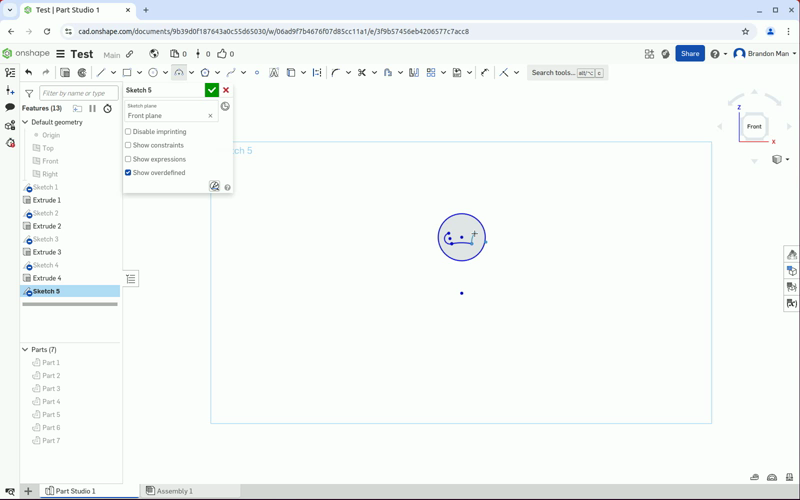
mouse_move(478, 240)
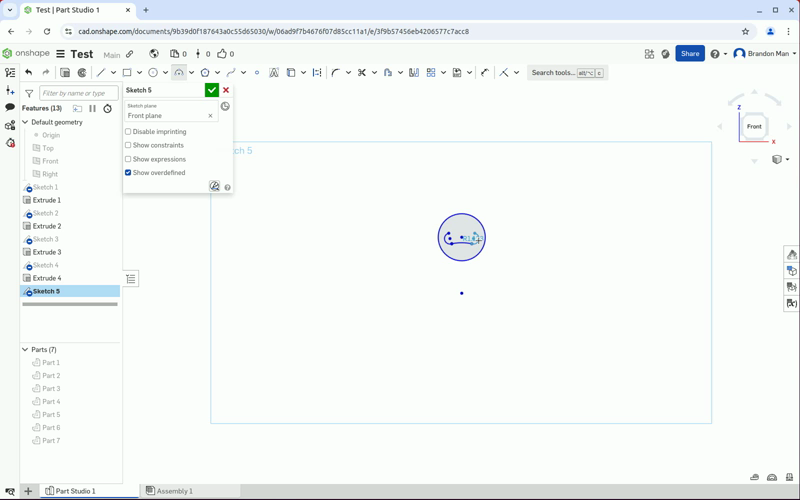
click(478, 240)
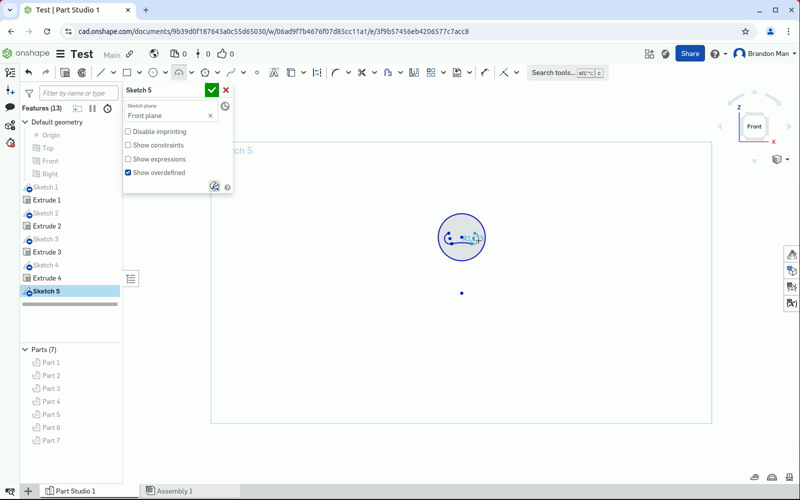
key_up(shift)
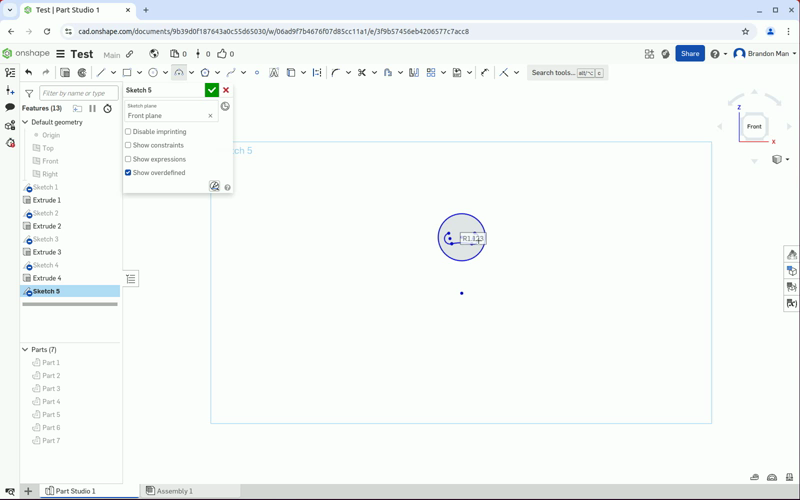
mouse_move(474, 233)
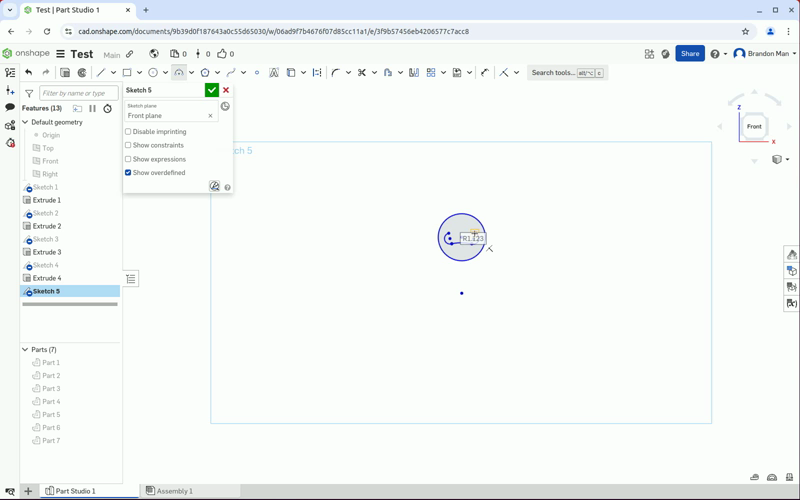
click(474, 233)
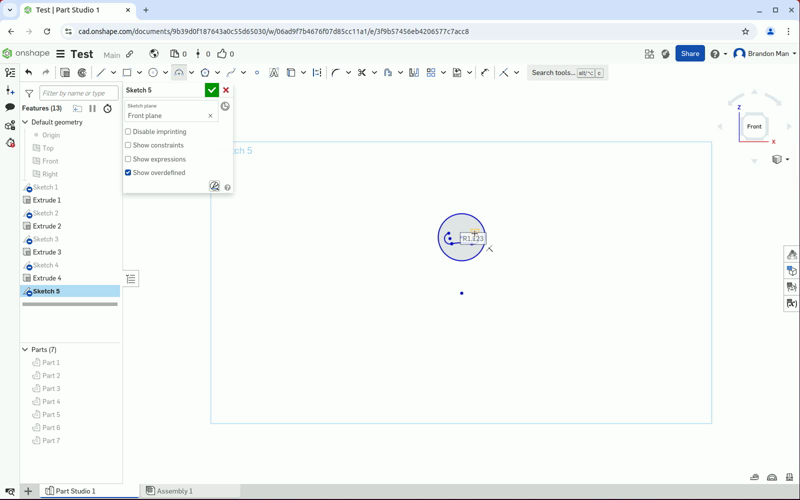
mouse_move(448, 233)
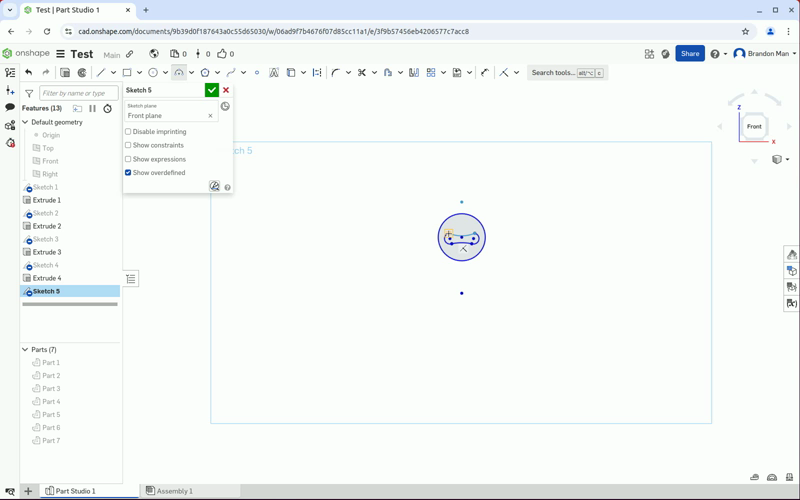
click(448, 233)
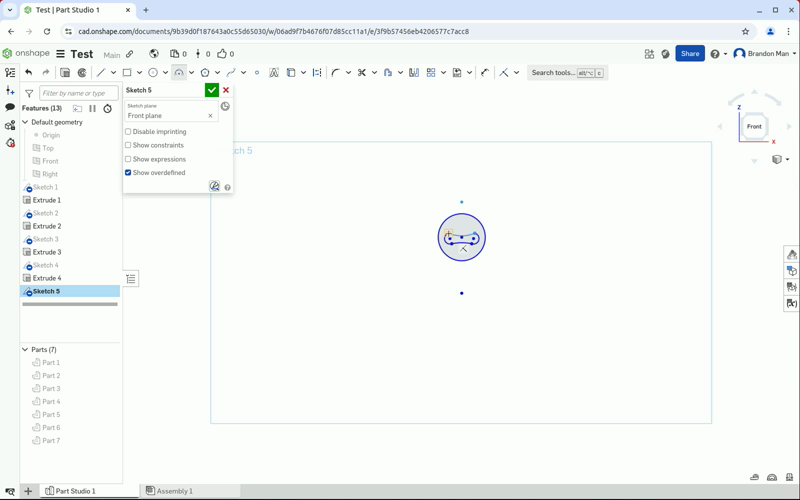
key_down(shift)
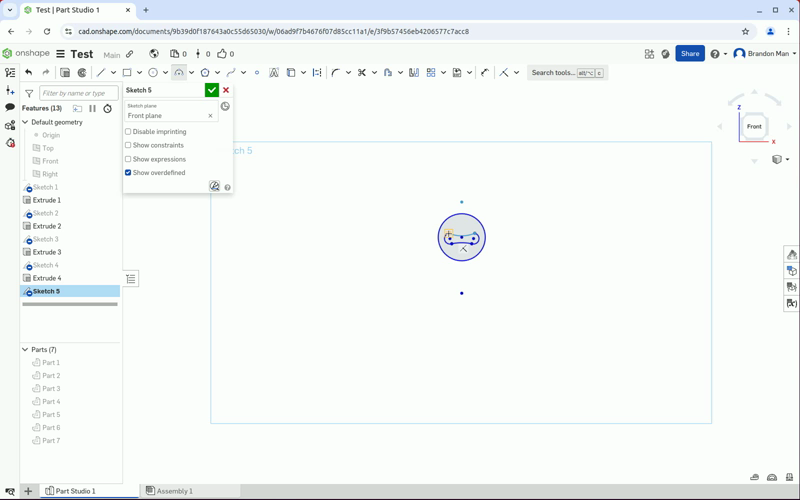
mouse_move(461, 231)
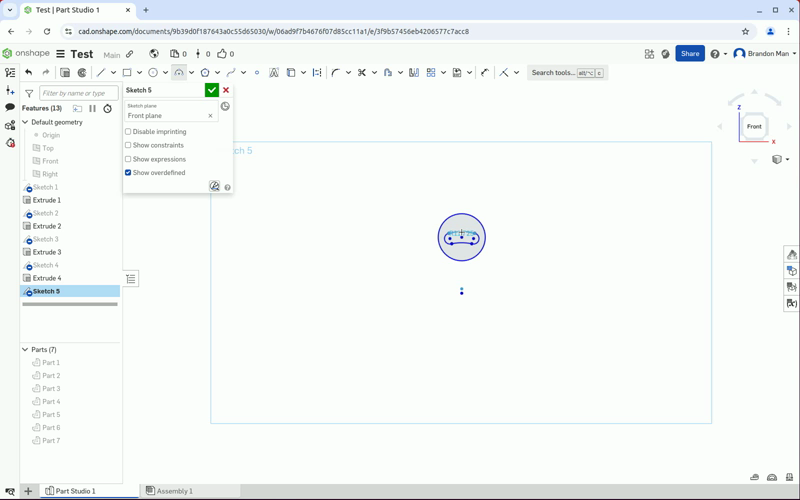
click(461, 231)
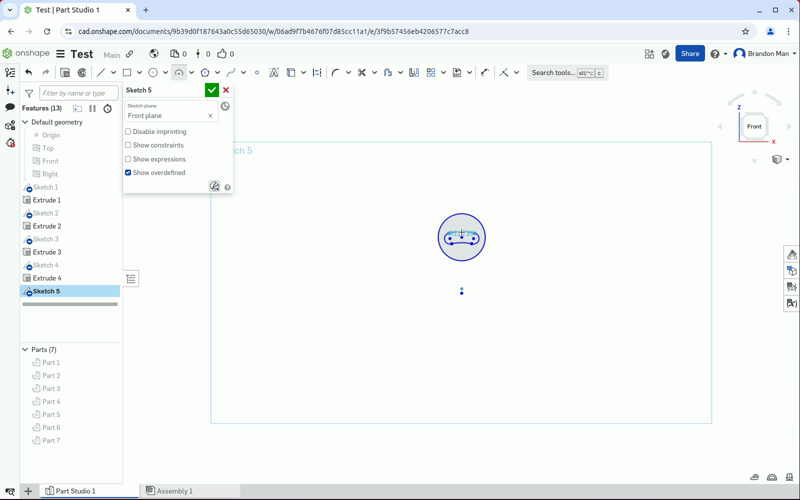
key_up(shift)
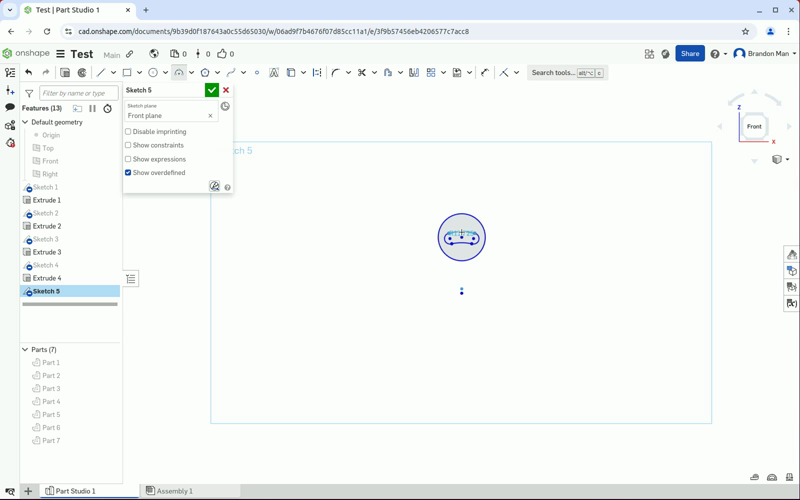
key(esc)
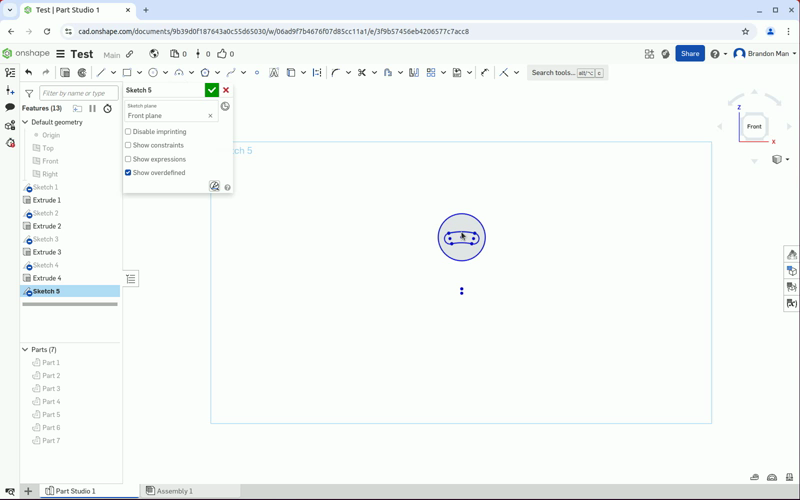
mouse_move(471, 248)
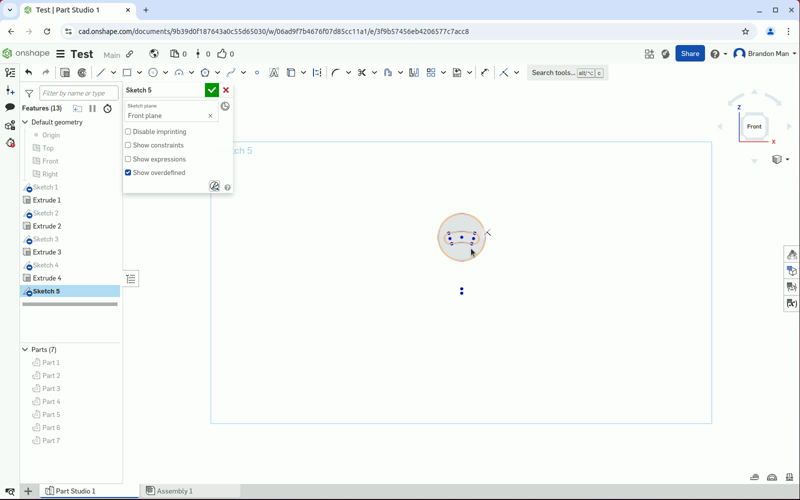
scroll(6)
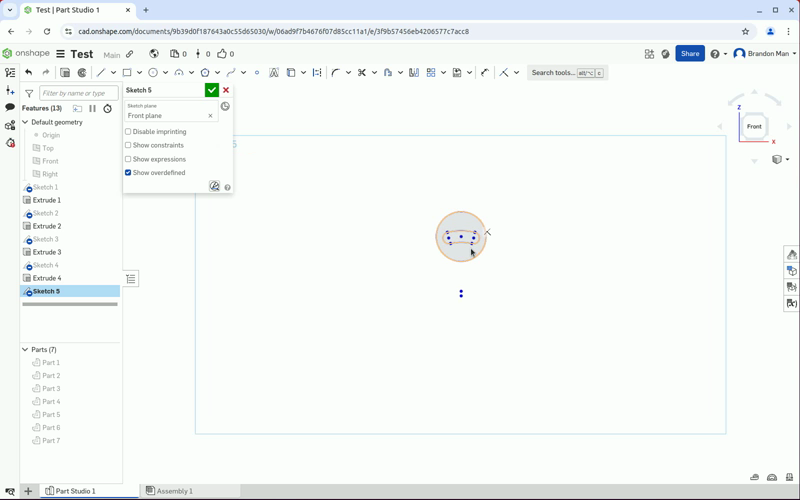
scroll(6)
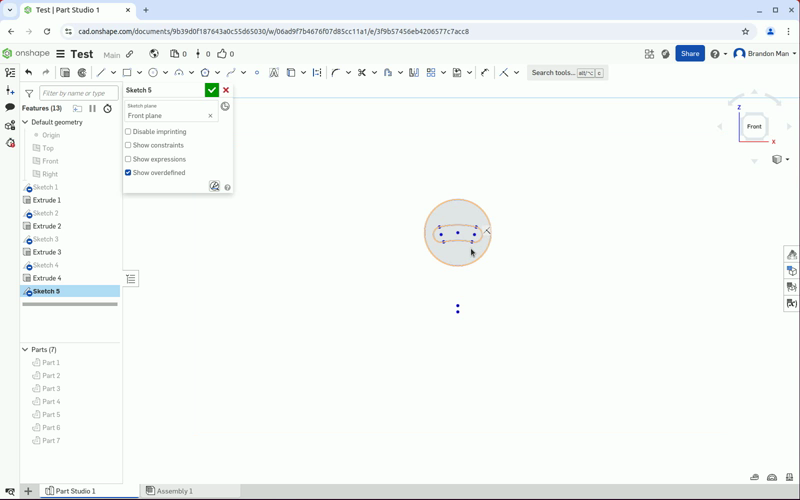
scroll(6)
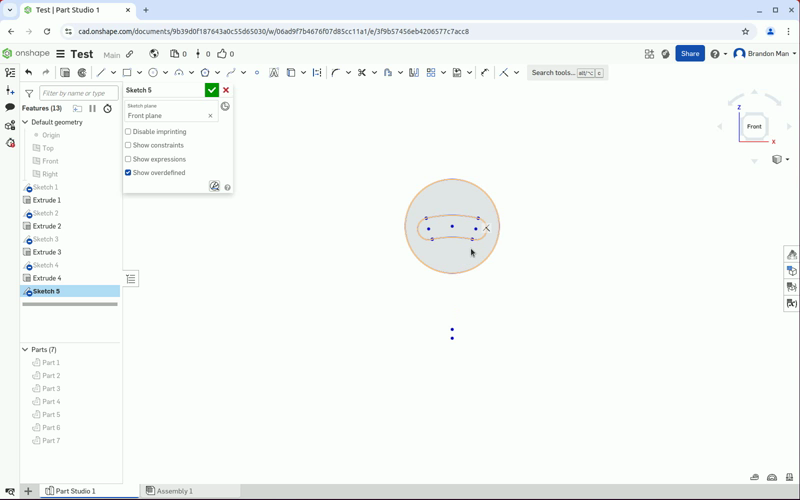
scroll(6)
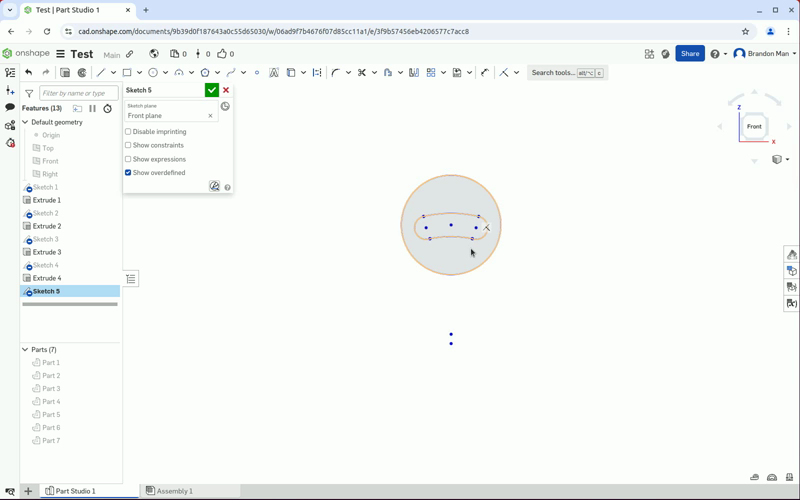
scroll(6)
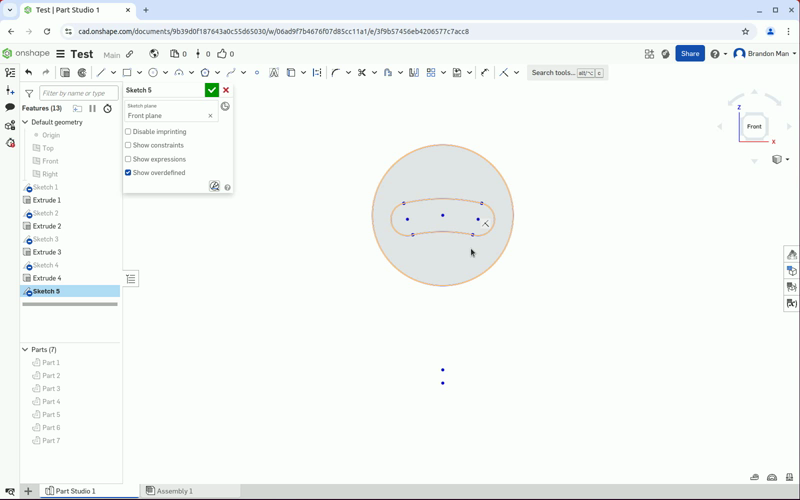
scroll(6)
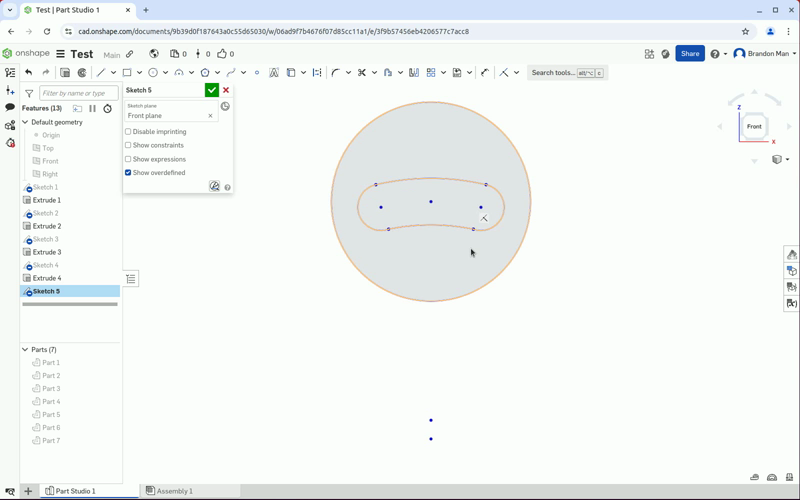
scroll(6)
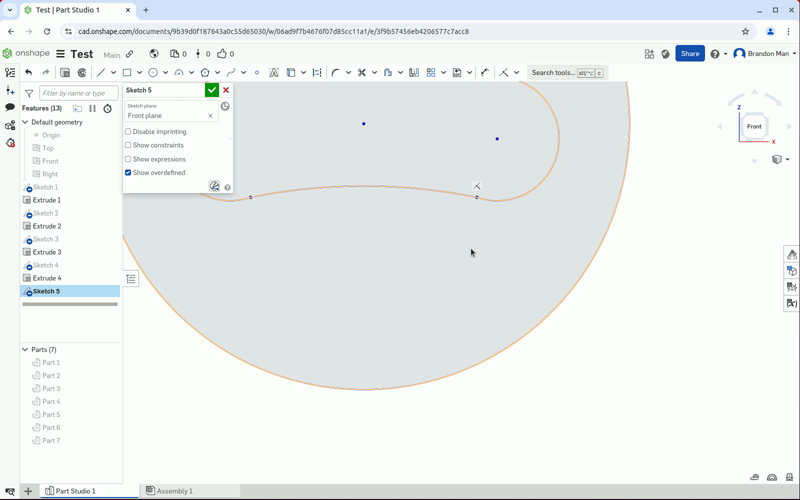
click(471, 248)
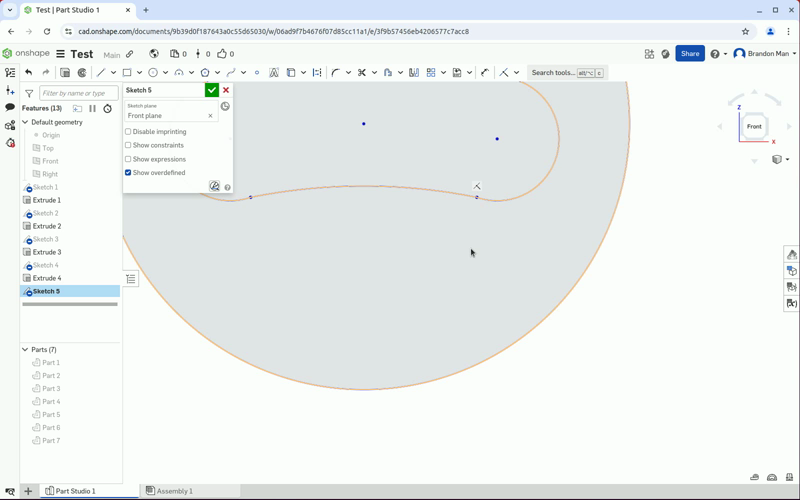
scroll(-6)
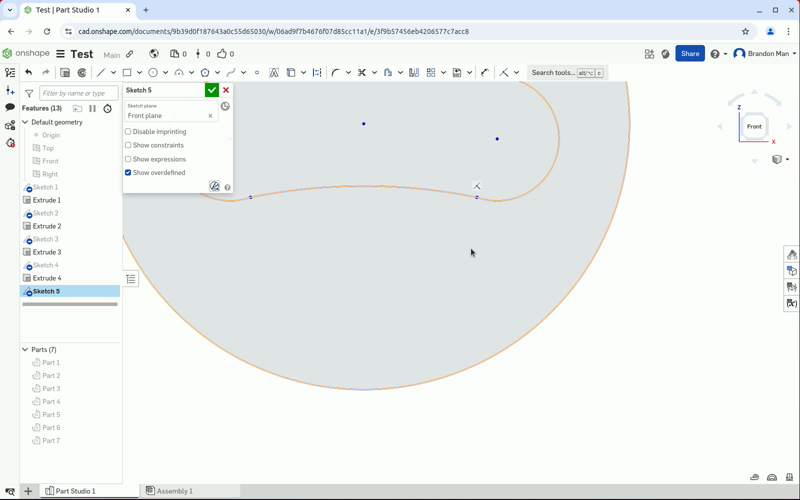
scroll(-6)
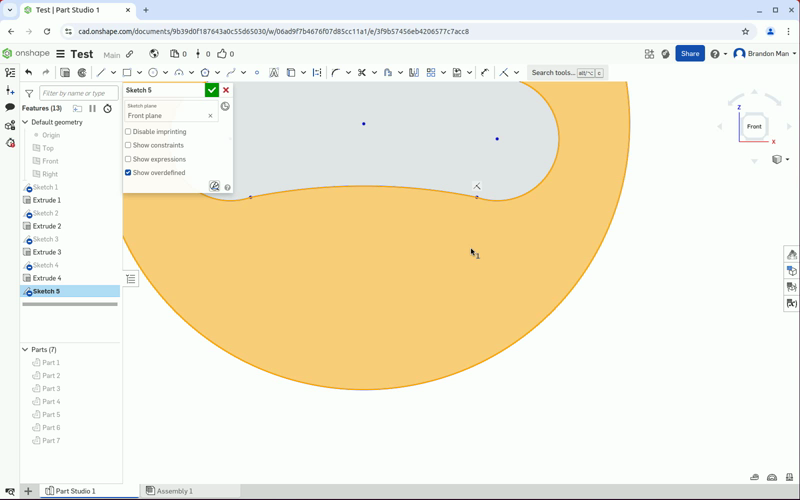
scroll(-6)
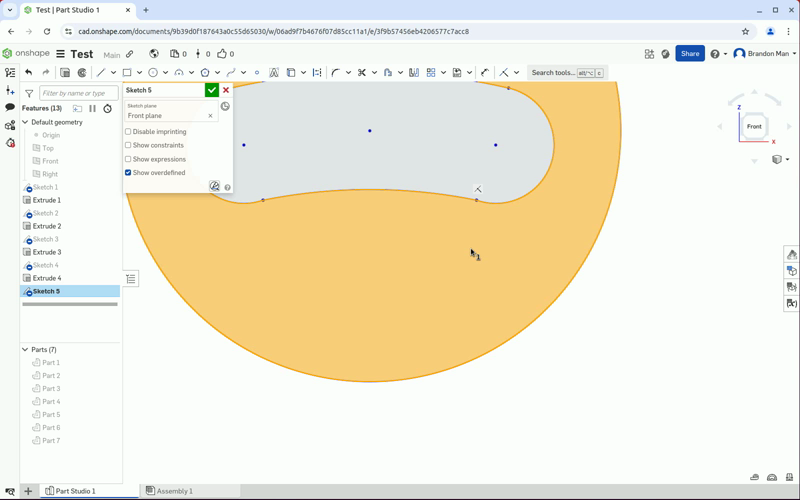
scroll(-6)
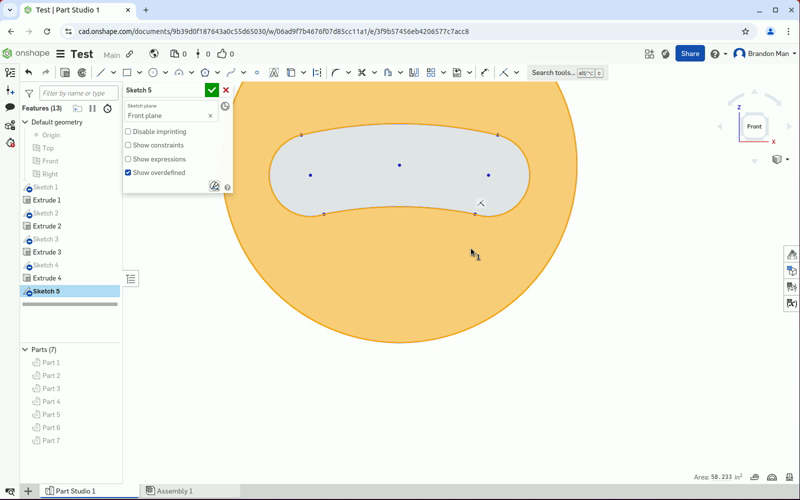
scroll(-6)
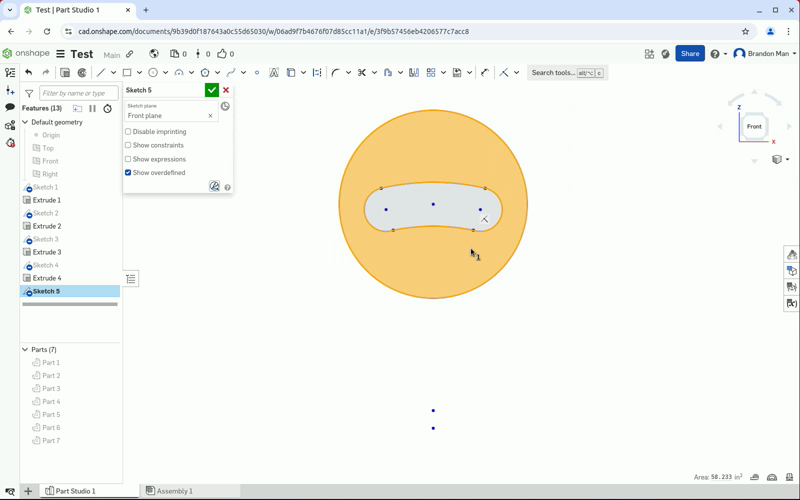
scroll(-6)
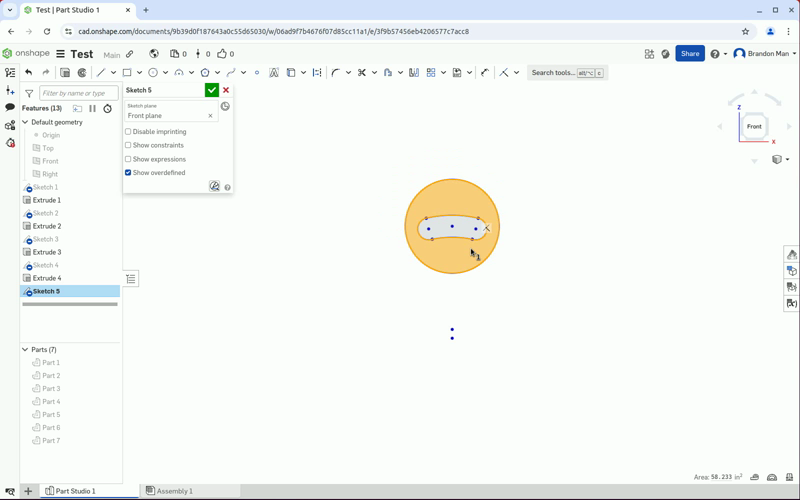
scroll(-6)
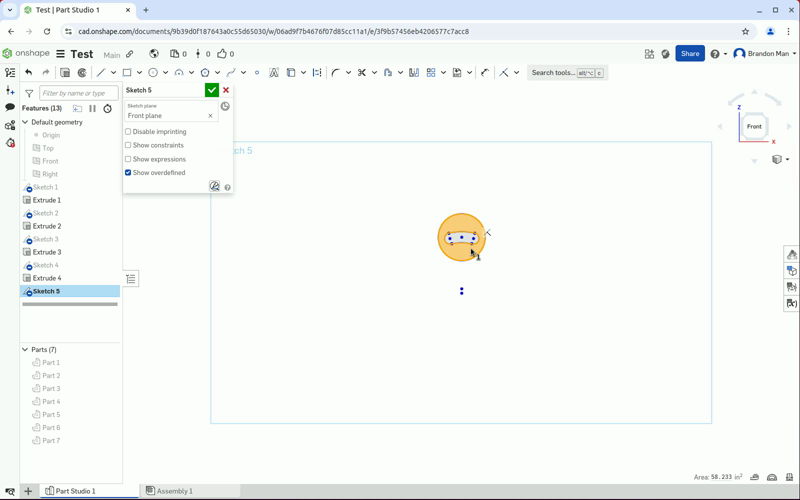
mouse_move(73, 352)
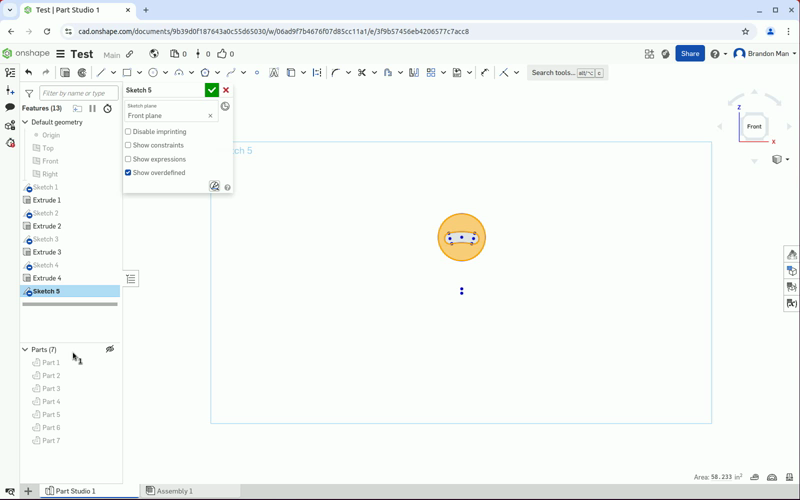
key(shift+y)
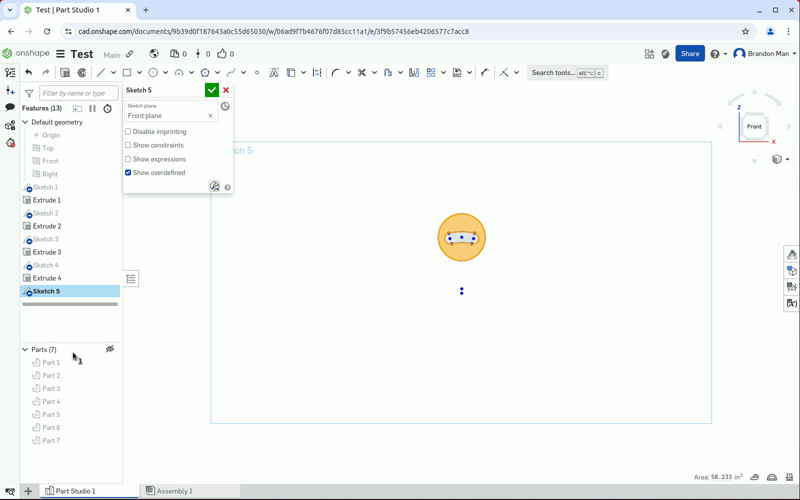
key(shift+e)
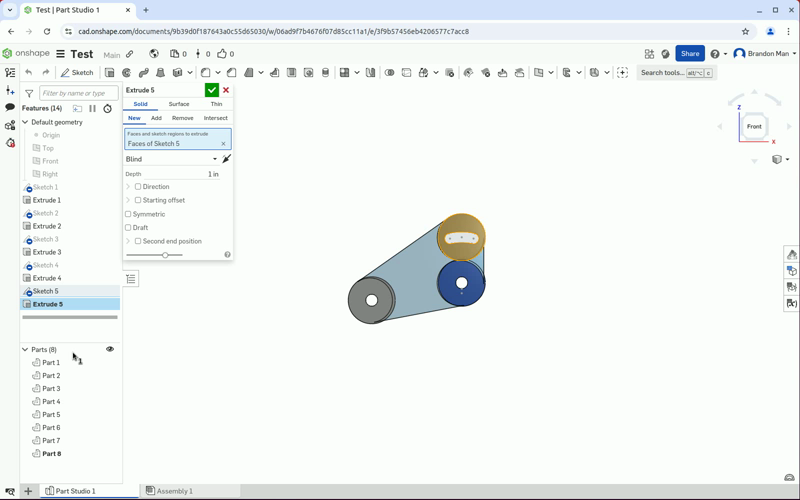
mouse_move(143, 106)
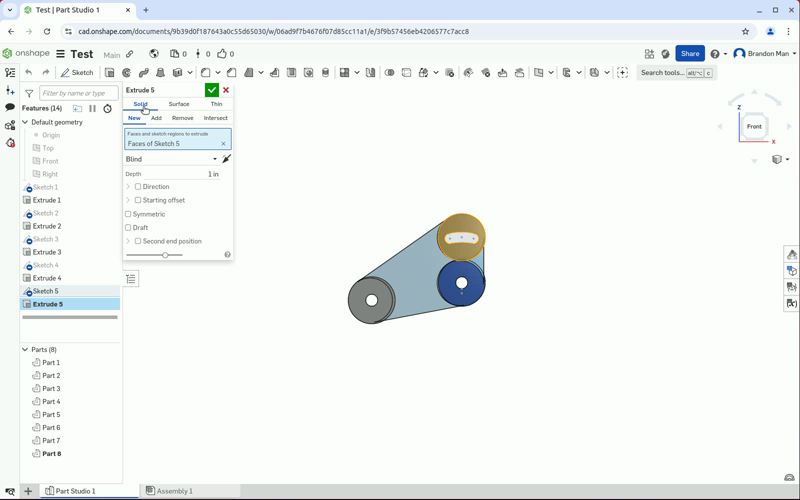
click(143, 106)
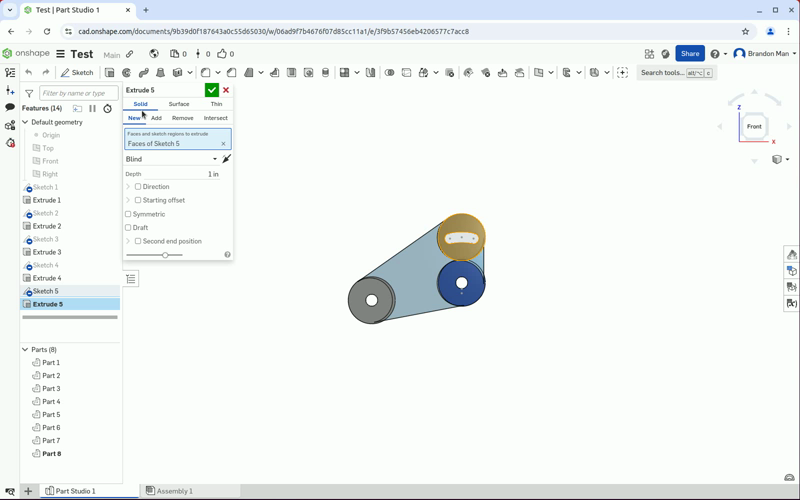
mouse_move(137, 120)
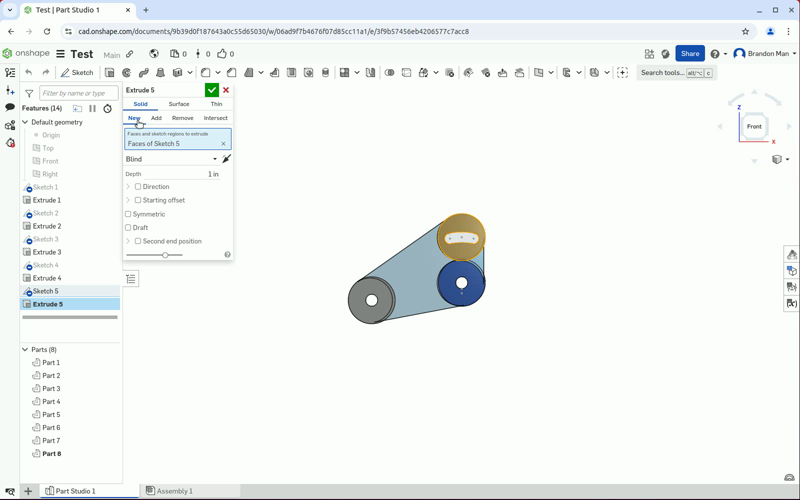
click(137, 120)
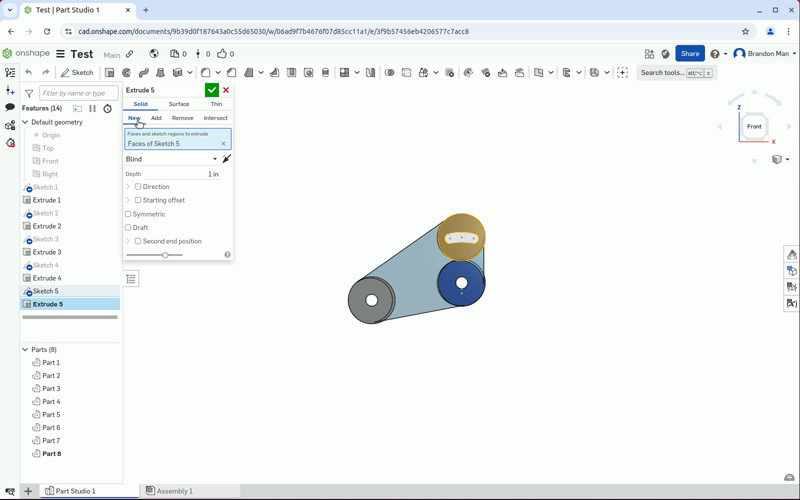
key(tab, 4)
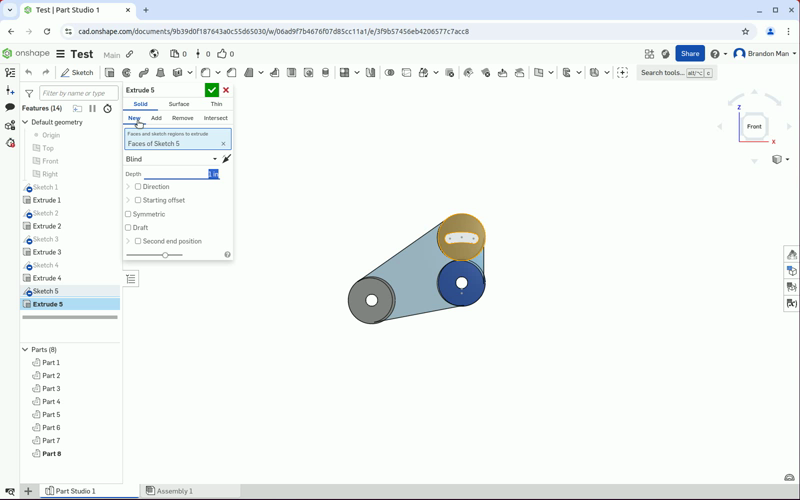
text(0.481)
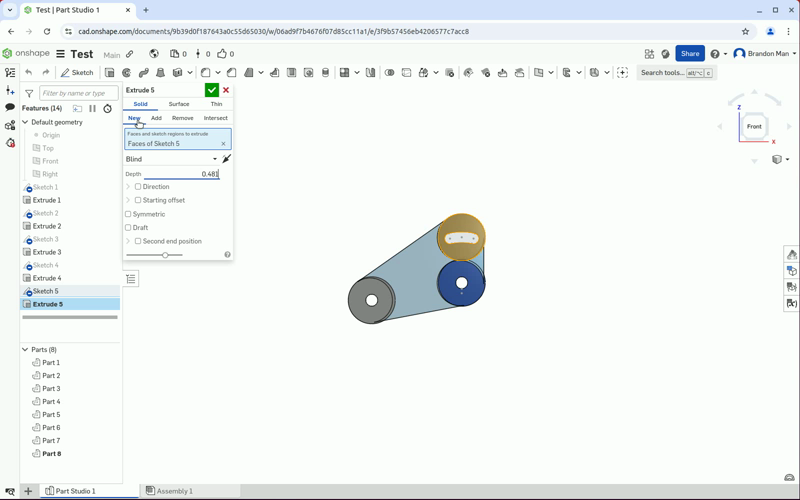
key(enter)
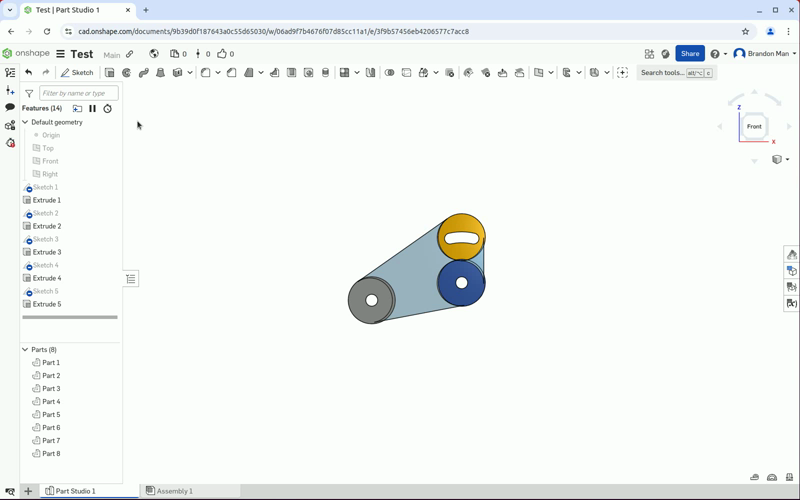
key(shift+h)
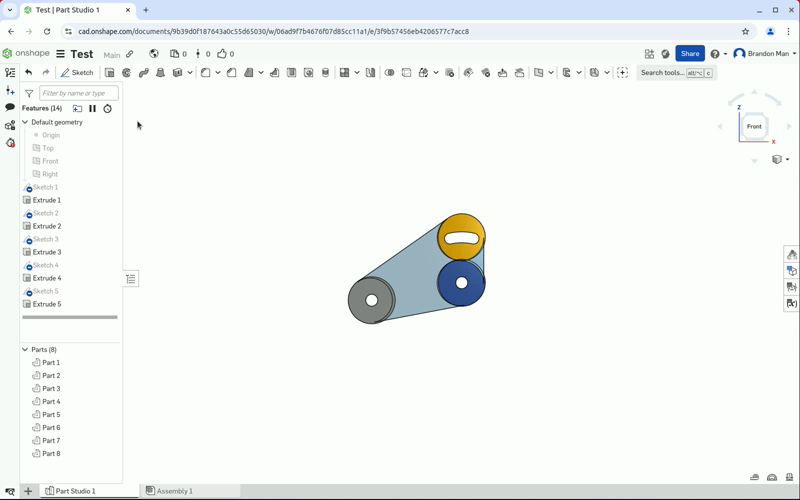
key(shift+h)
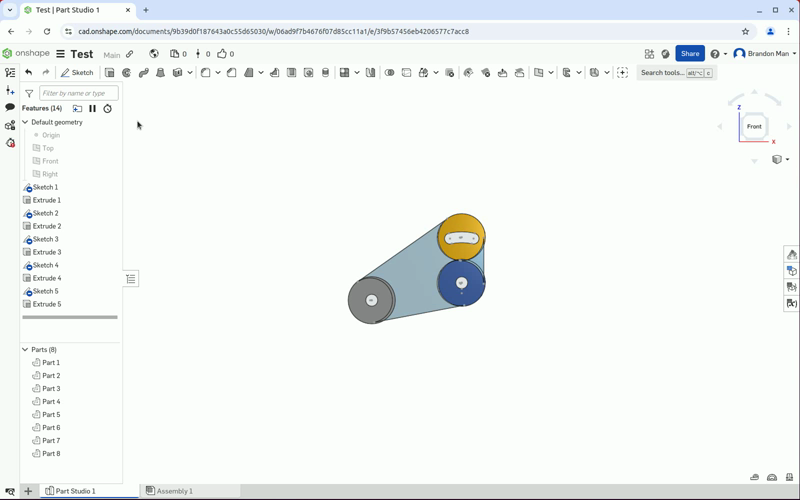
key(shift+7)
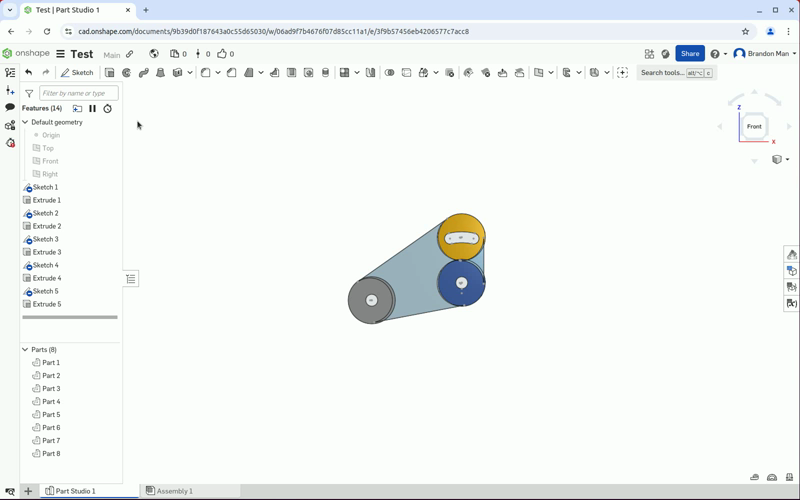
key(left, 2)
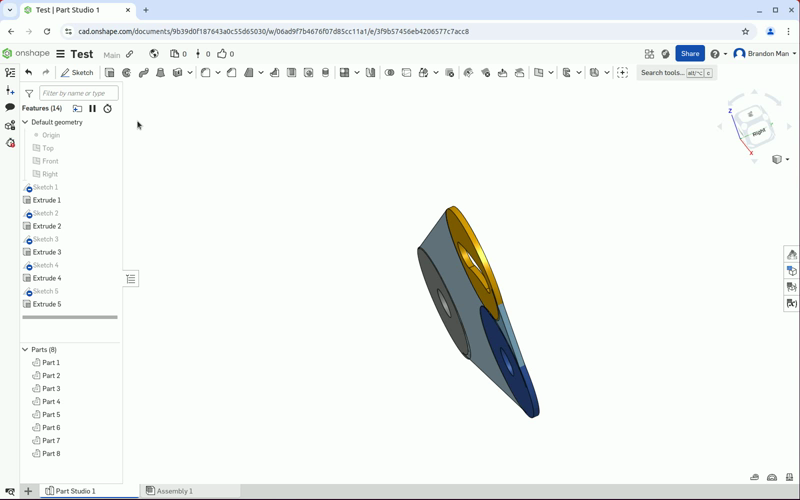
key(down, 2)
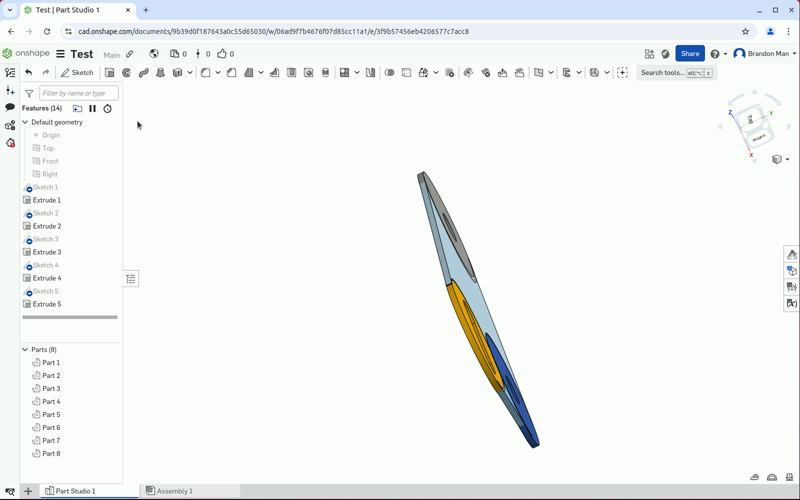
key(up, 2)
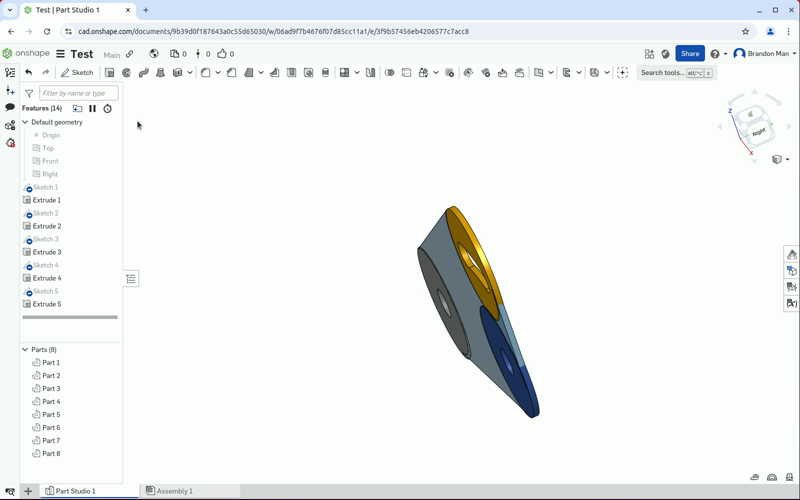
key(right, 2)
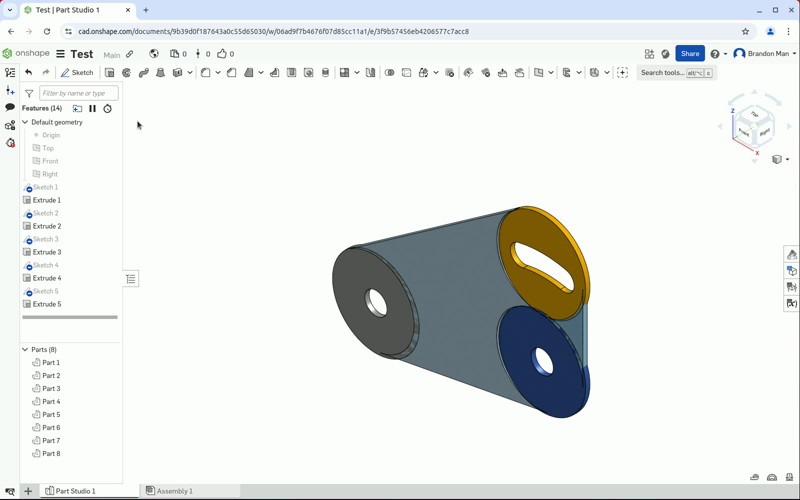
mouse_move(73, 189)
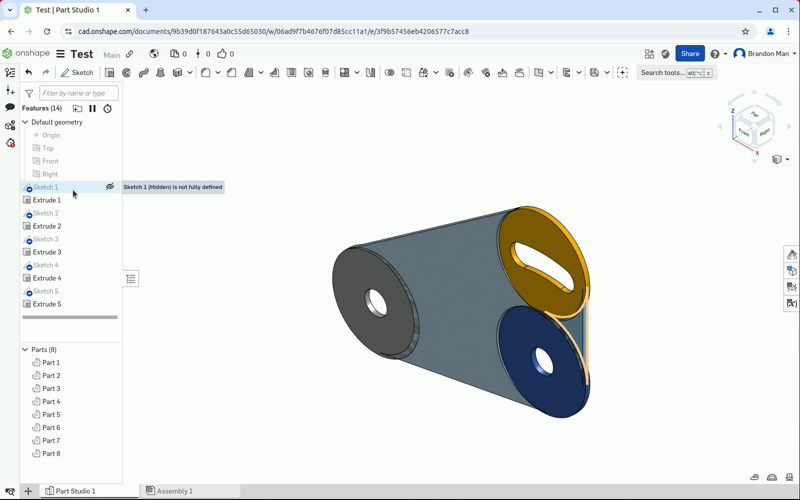
click(73, 189)